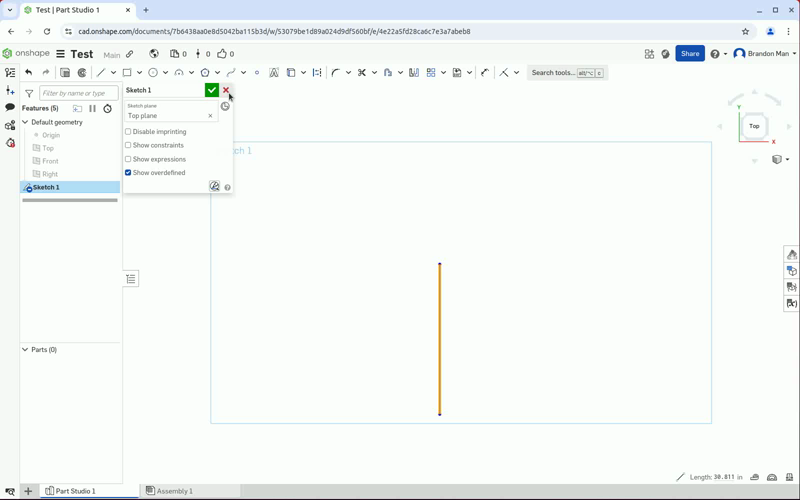
key(shift+h)
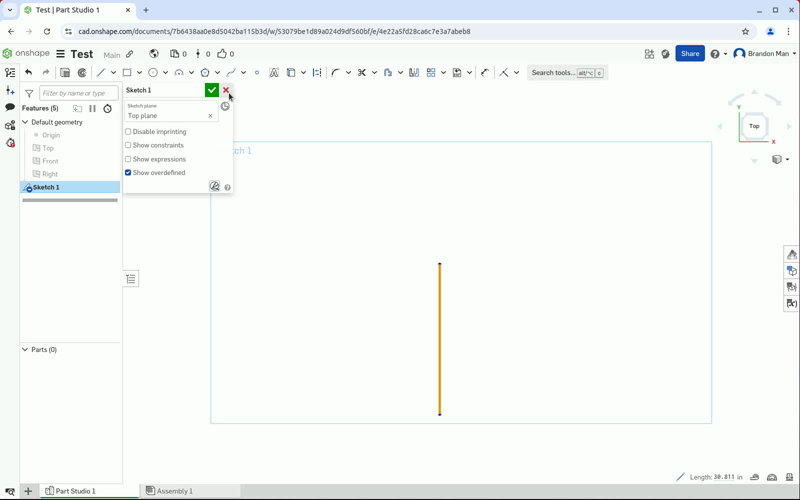
key(shift+s)
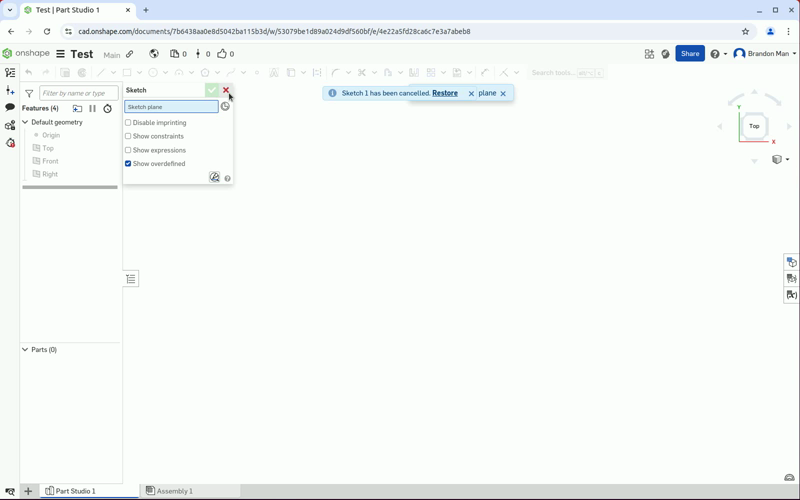
mouse_move(73, 150)
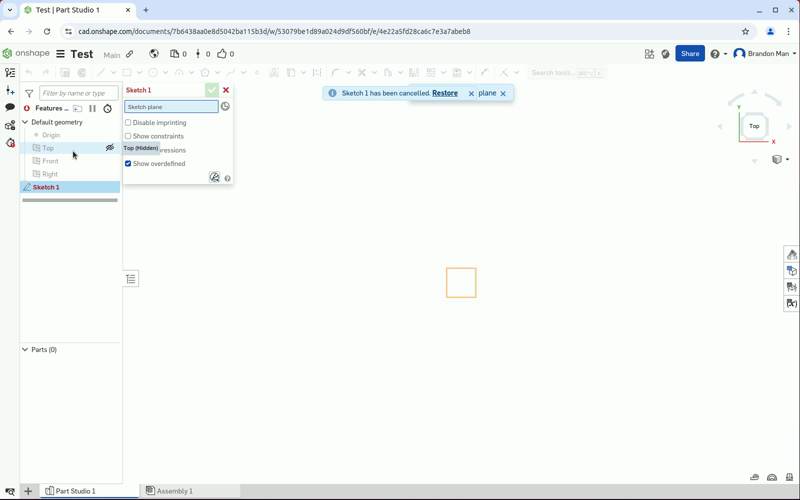
click(73, 150)
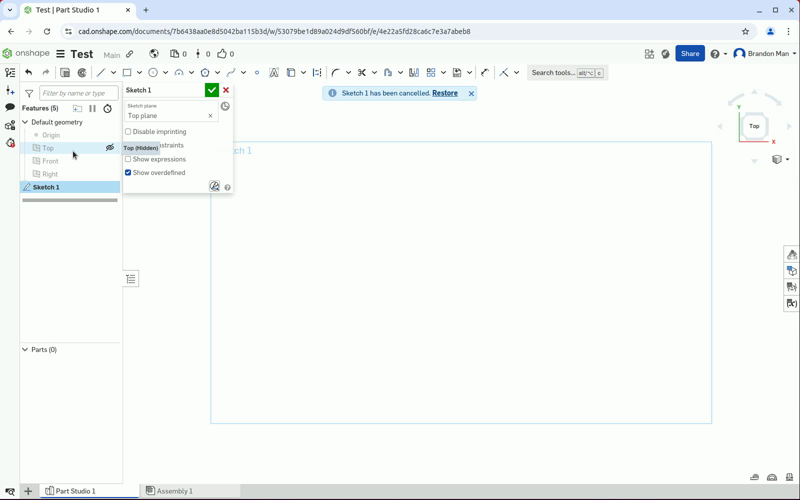
mouse_move(73, 352)
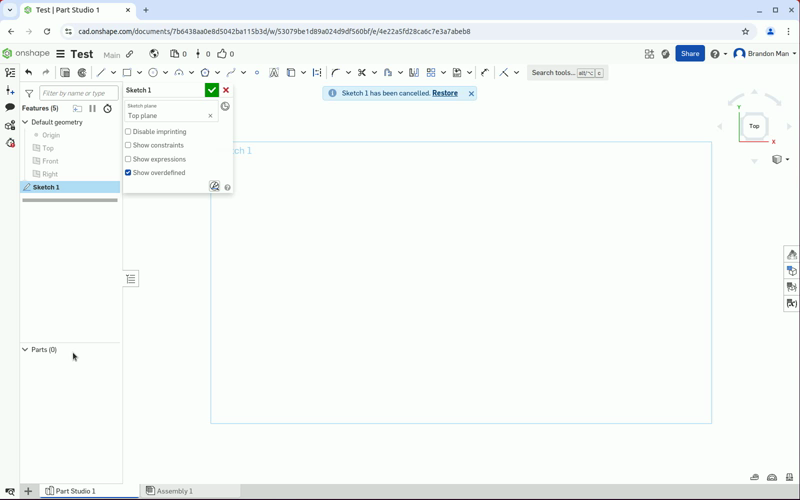
key(y)
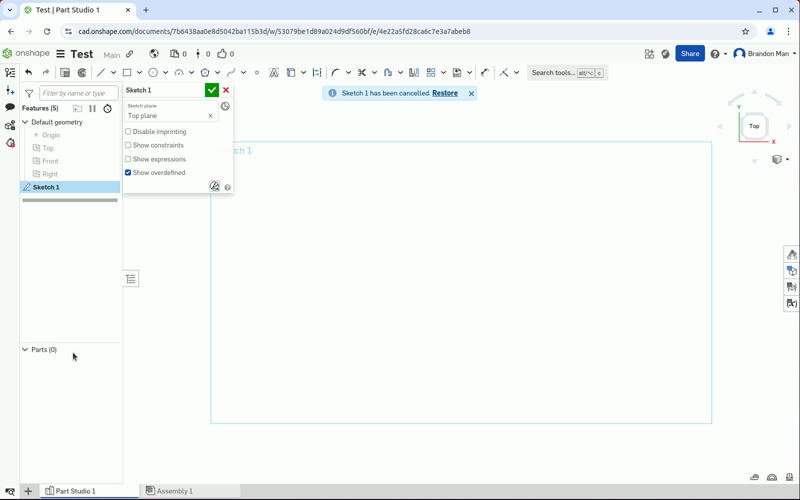
key(l)
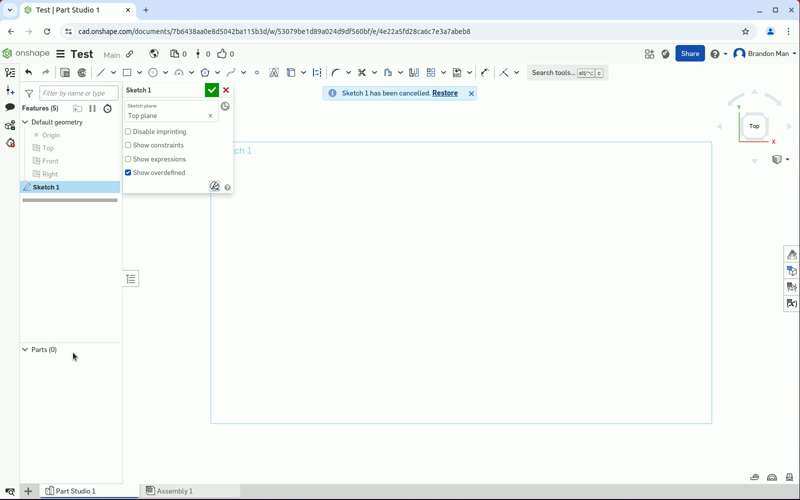
key_down(shift)
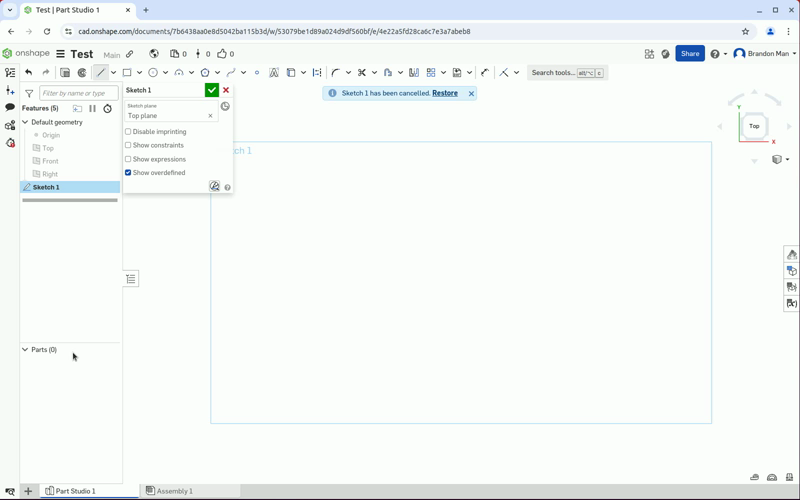
mouse_move(460, 282)
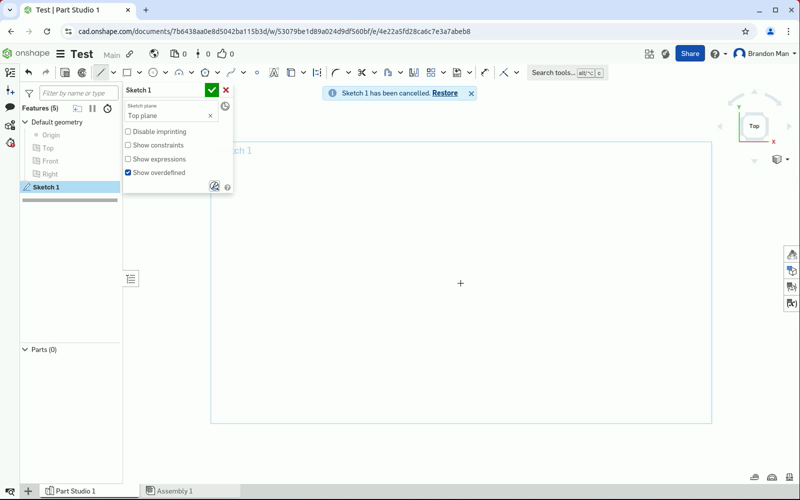
click(460, 282)
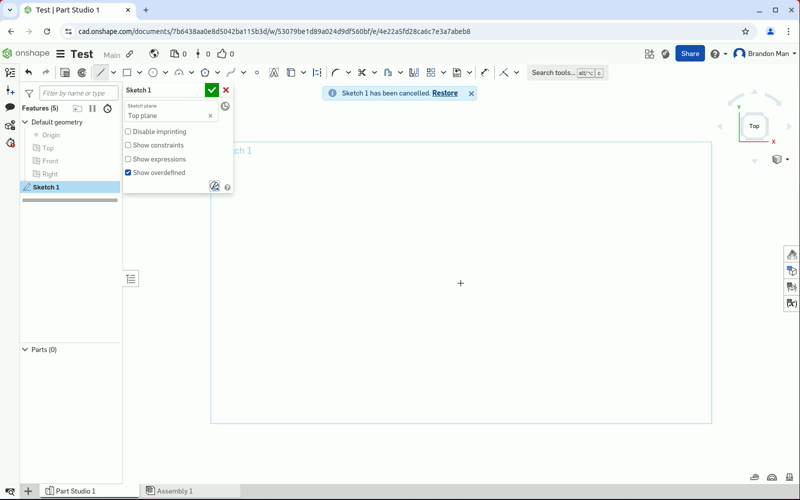
key_up(shift)
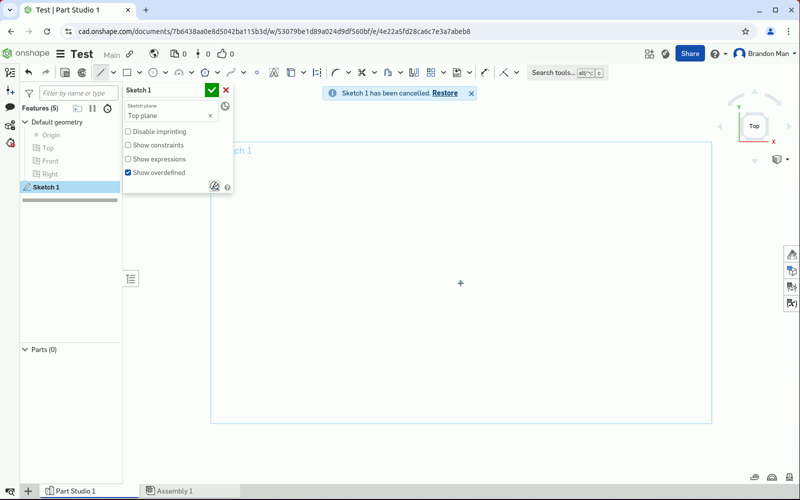
key_down(shift)
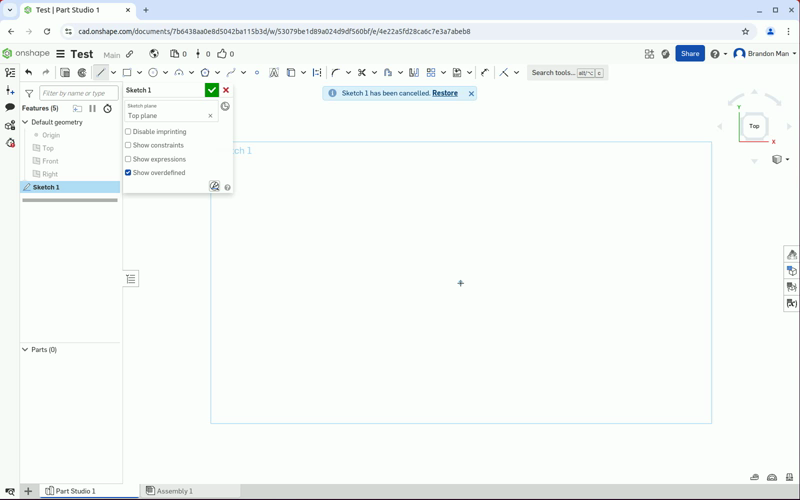
mouse_move(551, 282)
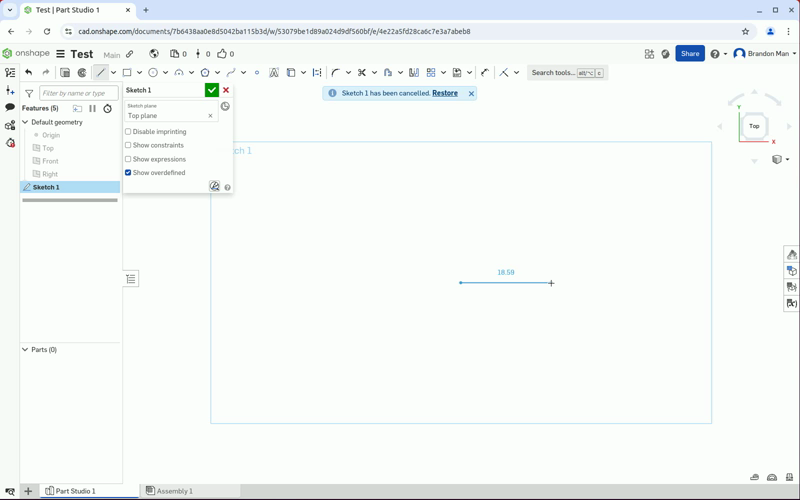
click(551, 282)
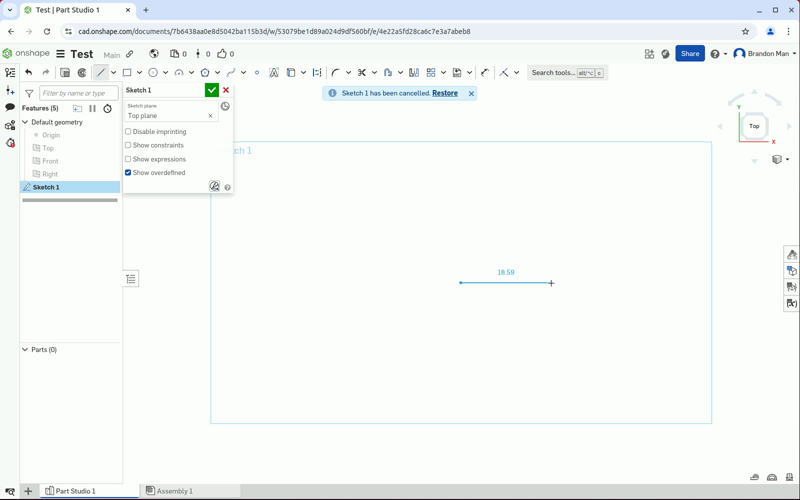
key_up(shift)
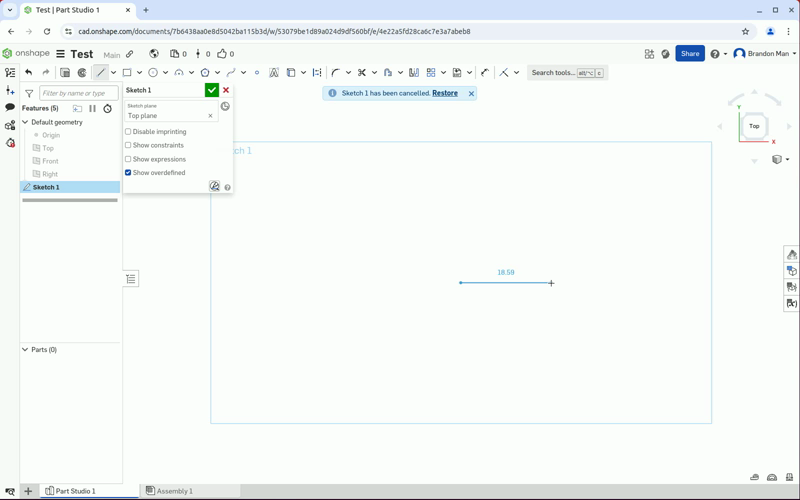
key_down(shift)
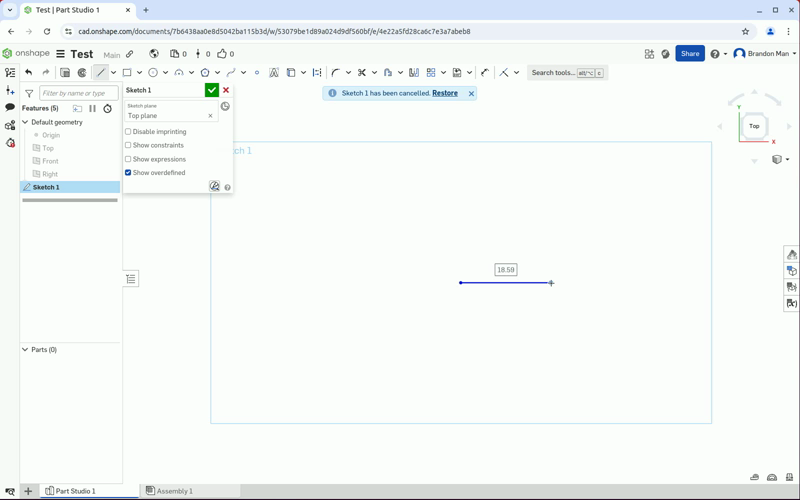
mouse_move(551, 192)
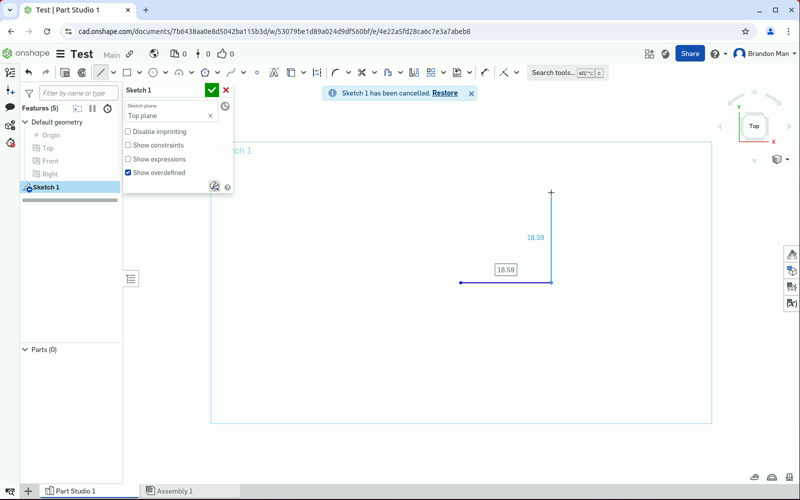
click(551, 192)
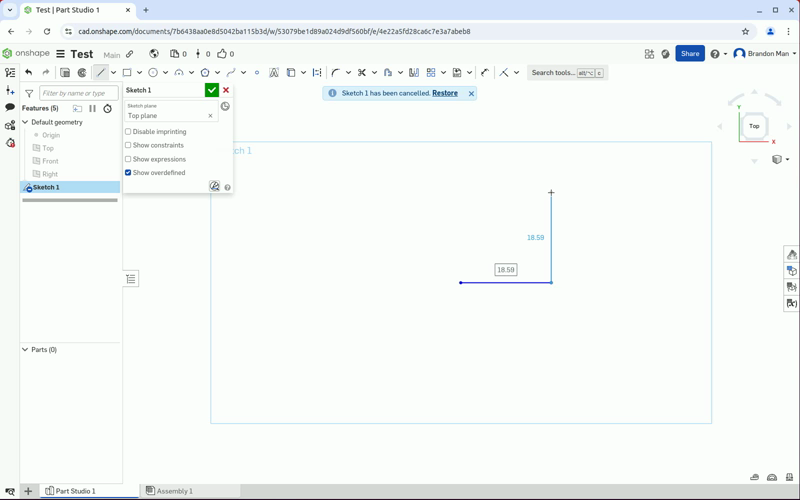
key_up(shift)
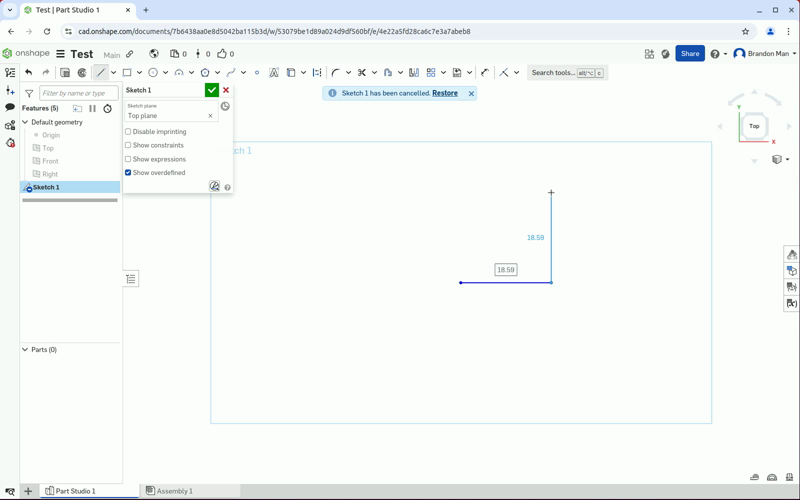
key_down(shift)
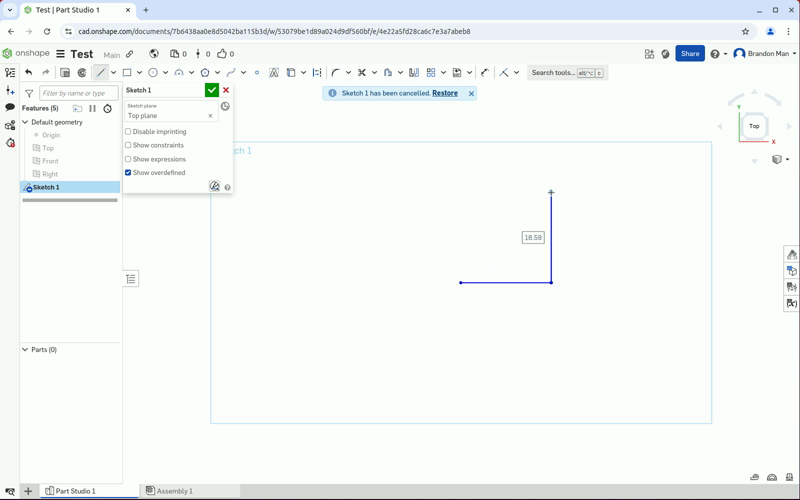
mouse_move(460, 192)
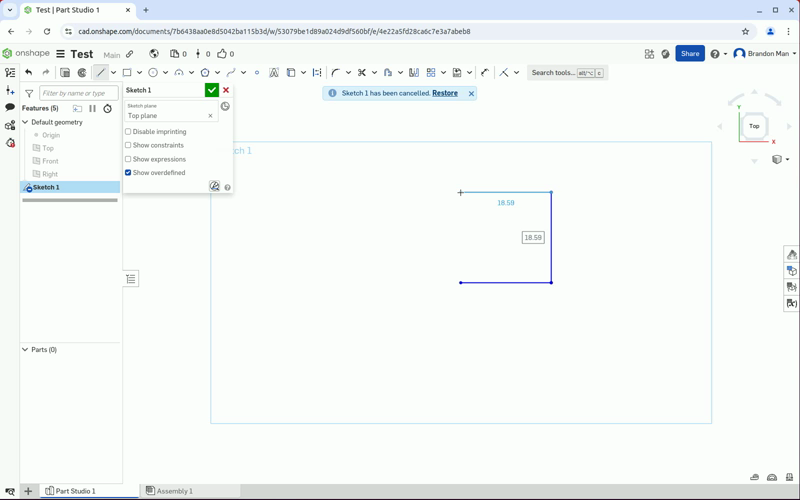
click(460, 192)
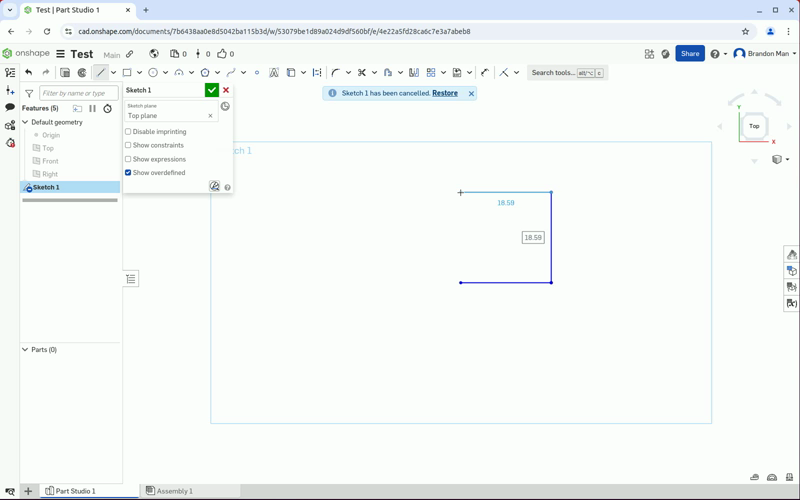
key_up(shift)
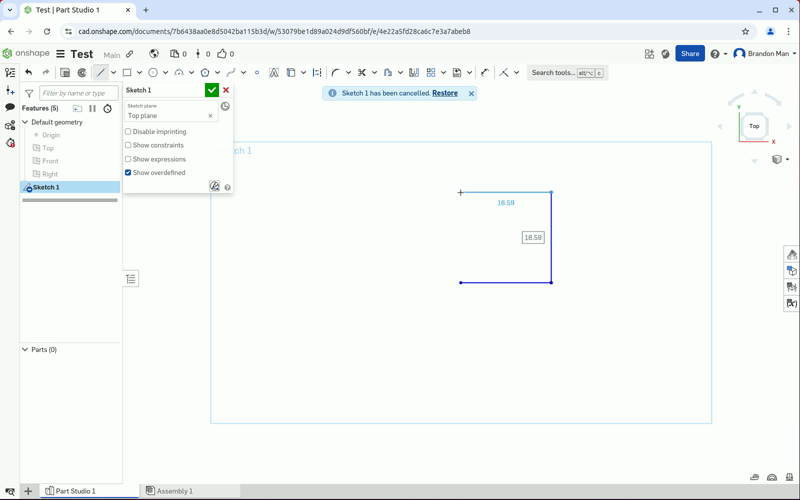
key_down(shift)
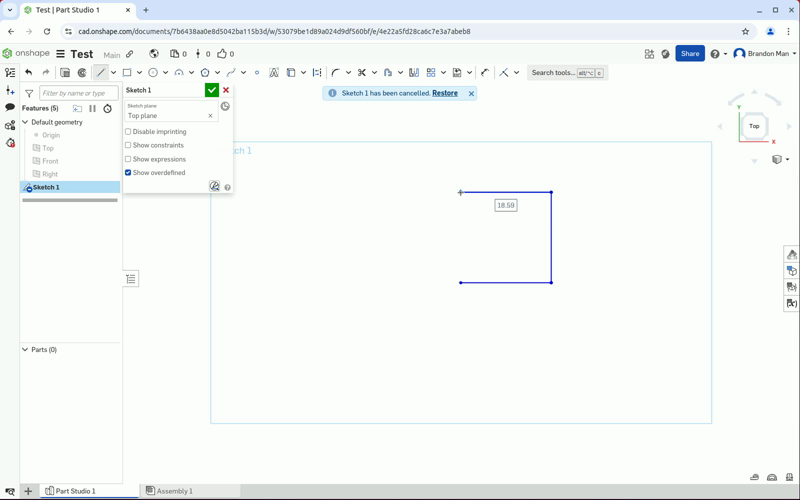
mouse_move(460, 282)
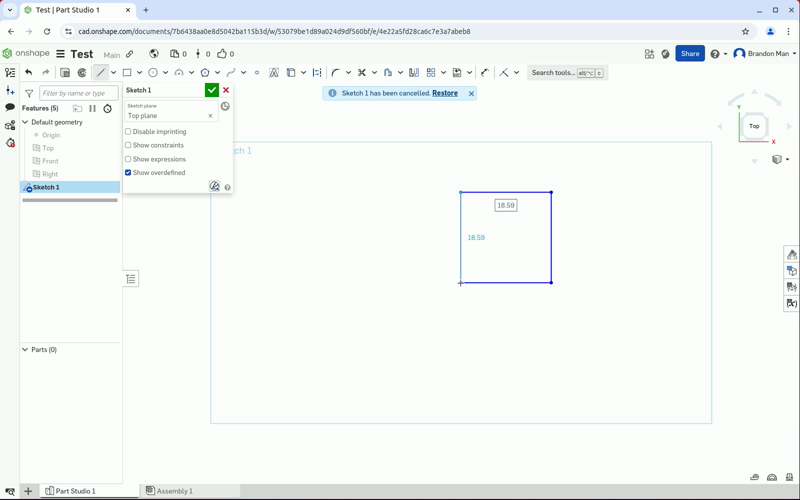
key_up(shift)
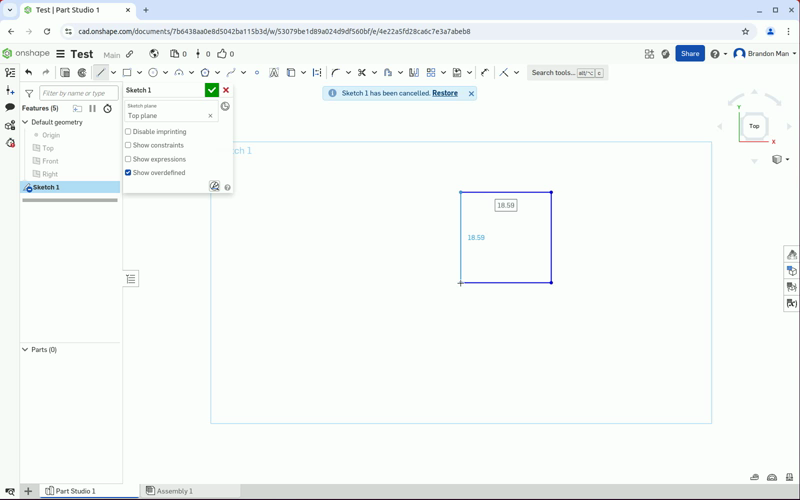
click(460, 282)
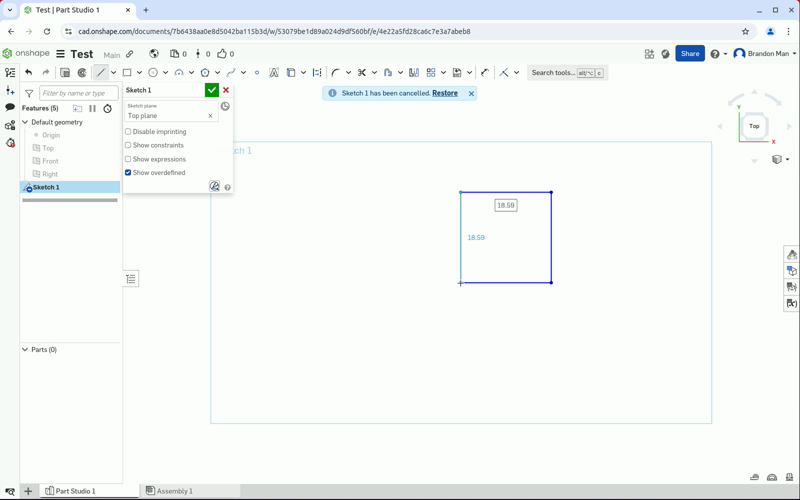
key(esc)
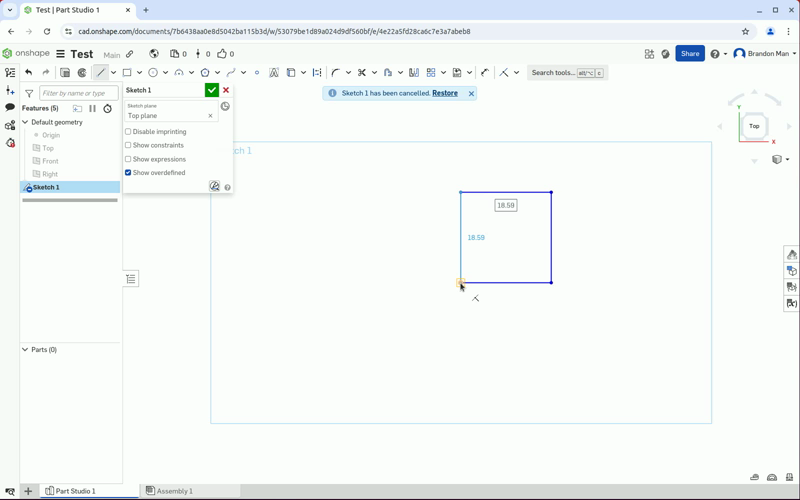
mouse_move(521, 270)
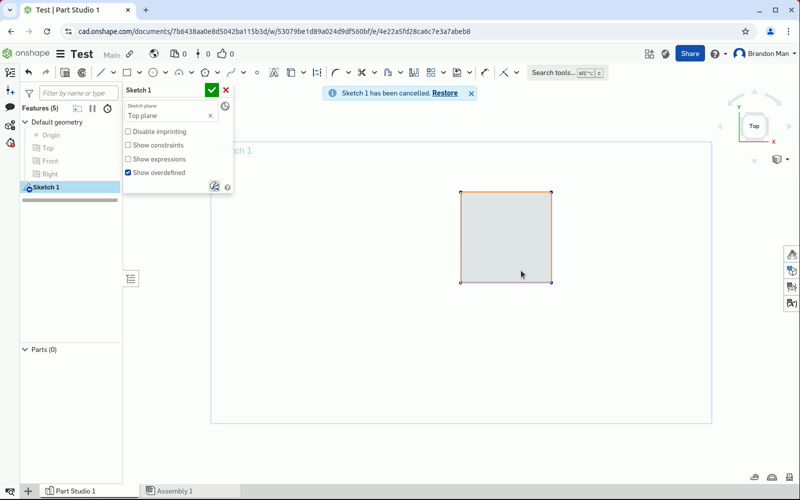
click(521, 270)
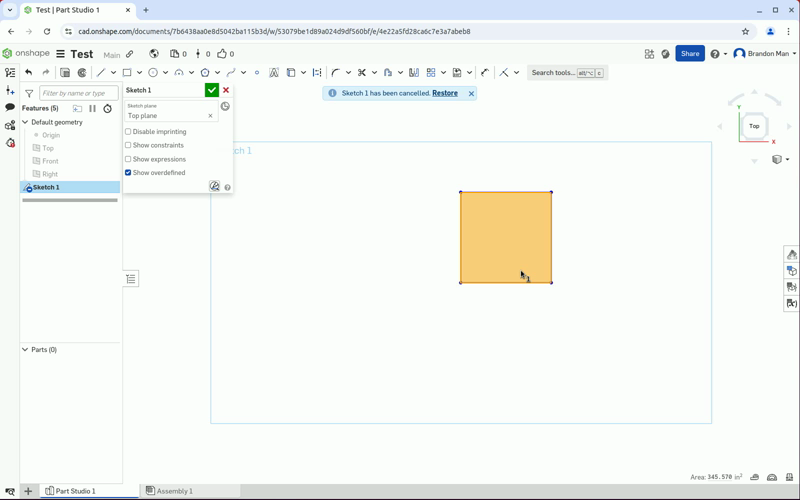
mouse_move(73, 352)
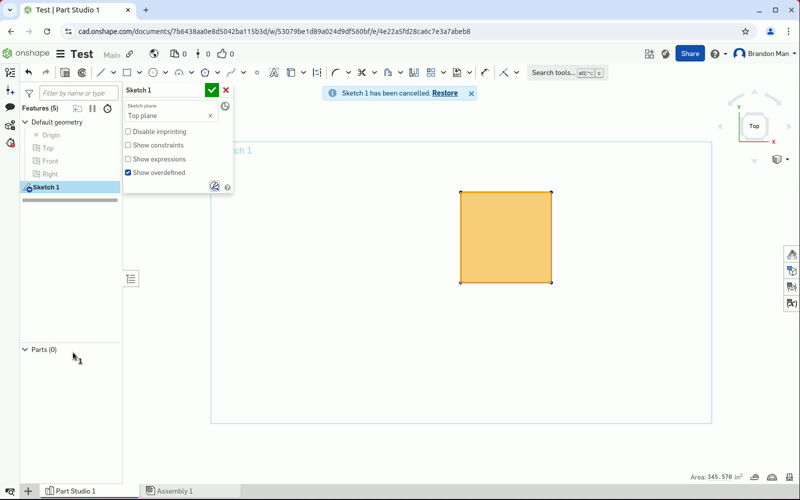
key(shift+y)
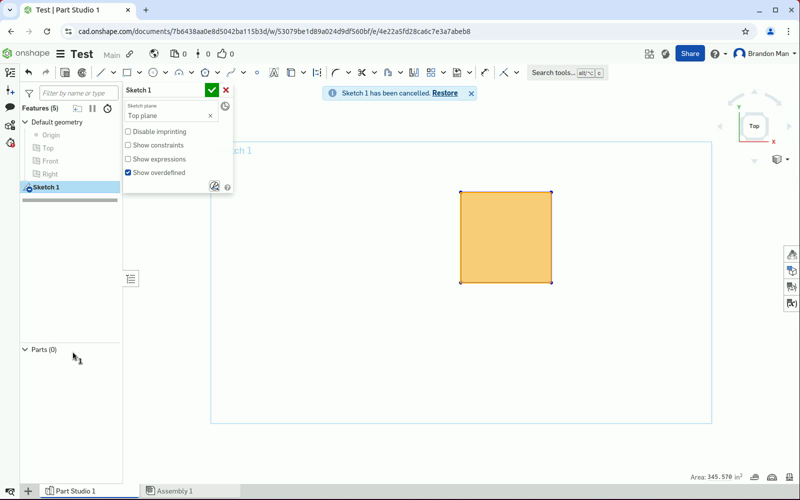
key(shift+e)
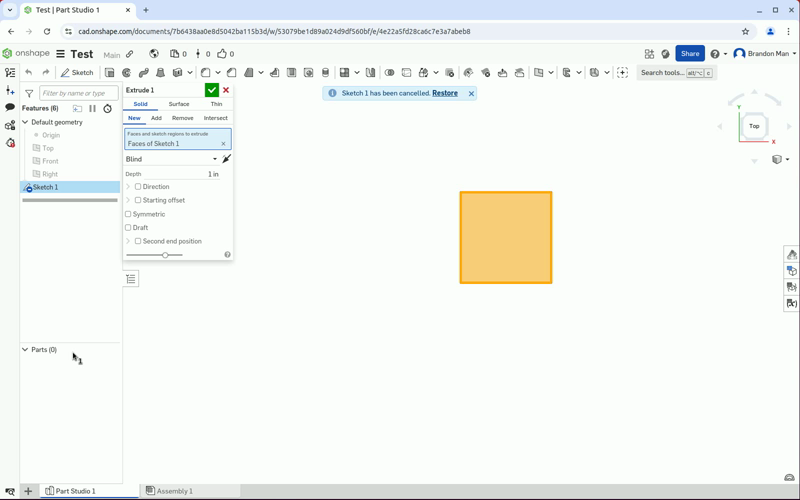
mouse_move(143, 106)
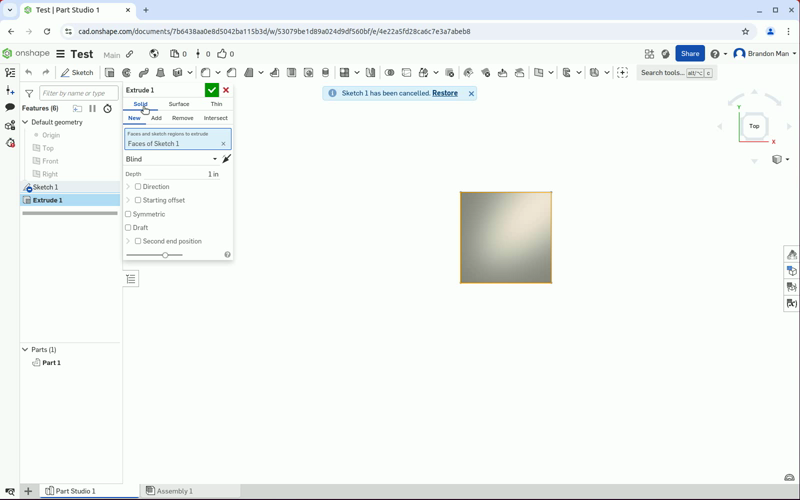
click(143, 106)
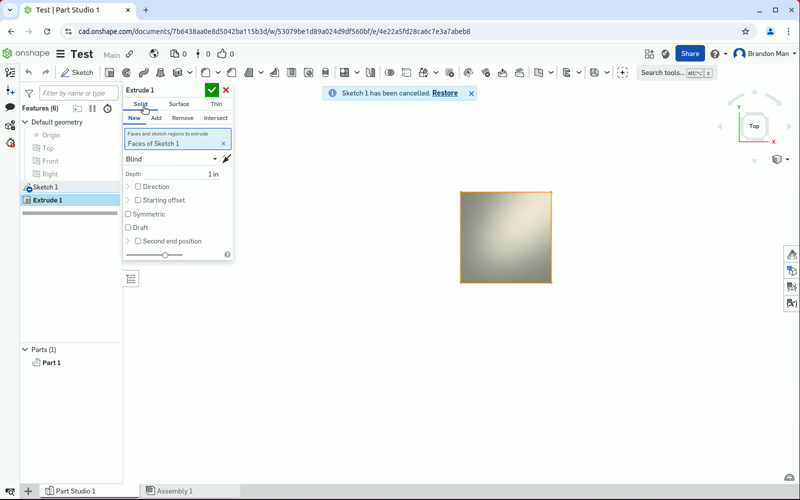
mouse_move(137, 120)
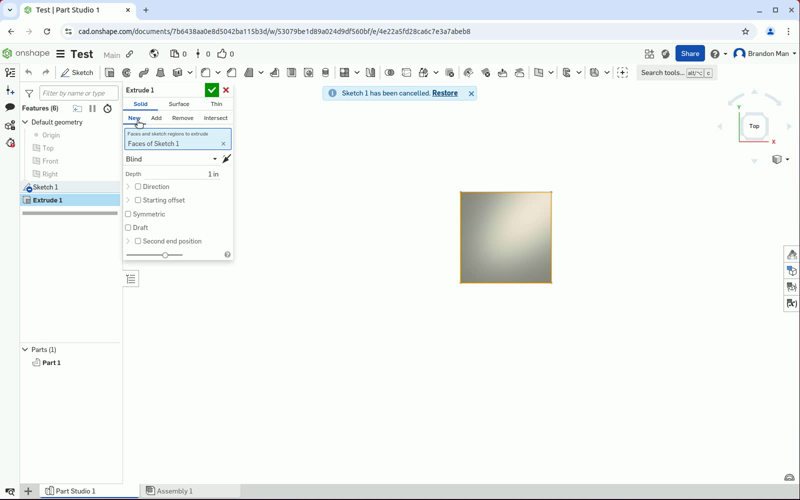
click(137, 120)
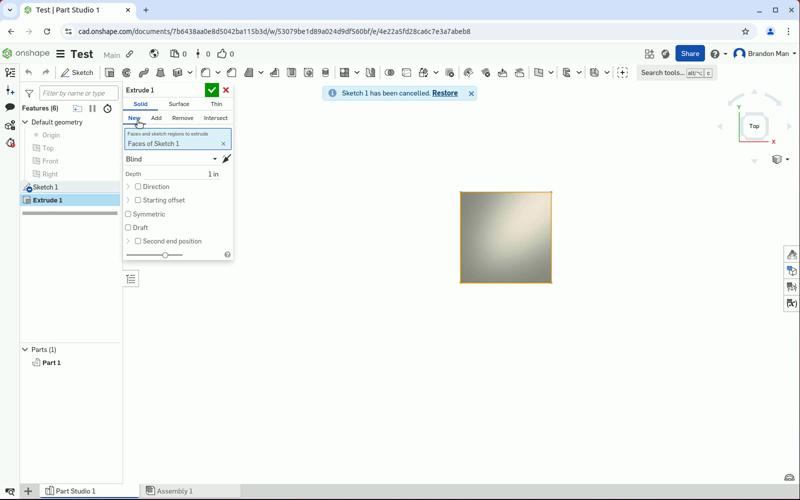
key(tab, 4)
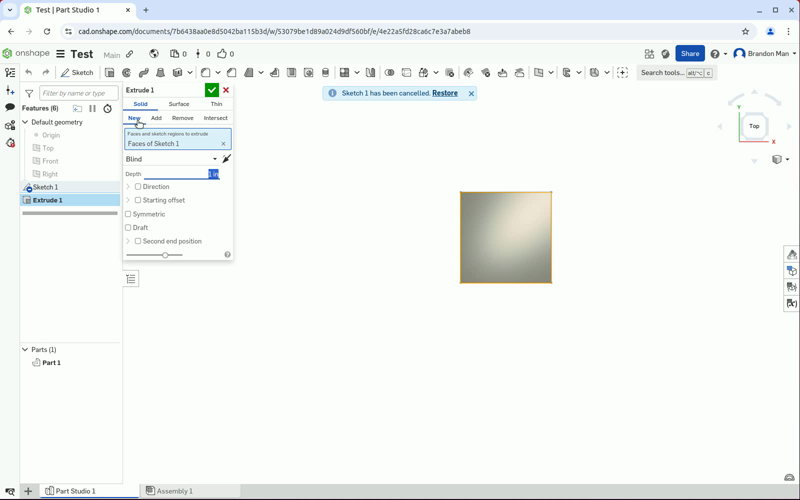
text(23.108)
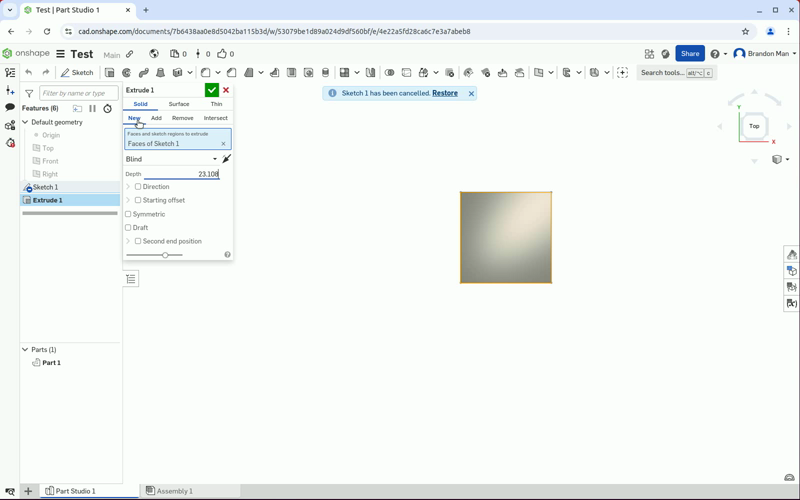
key(enter)
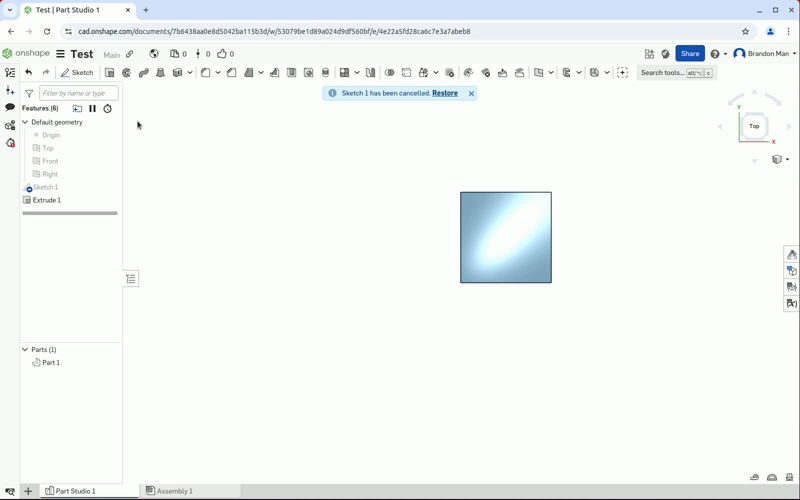
key(shift+h)
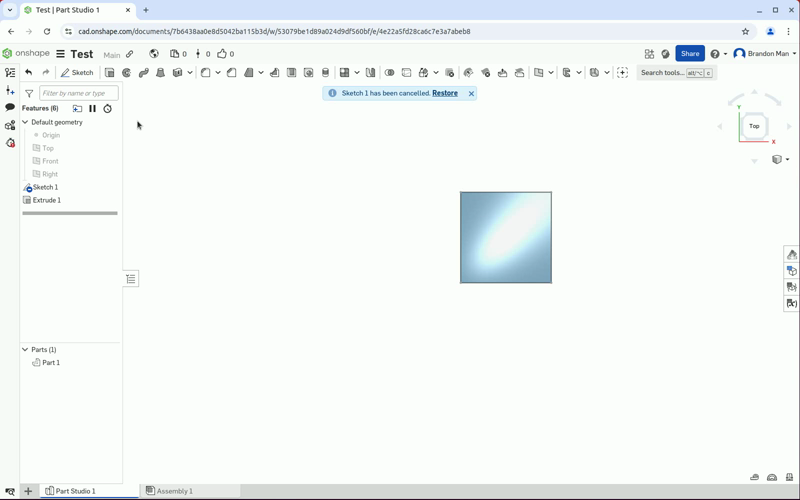
key(shift+h)
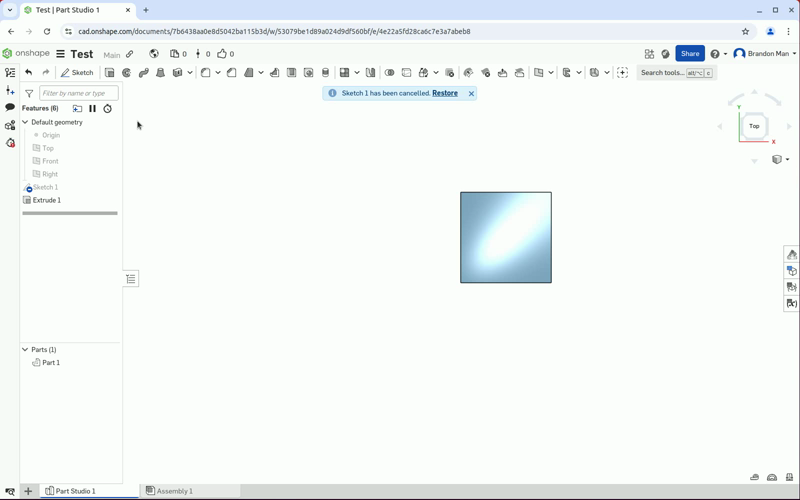
mouse_move(73, 189)
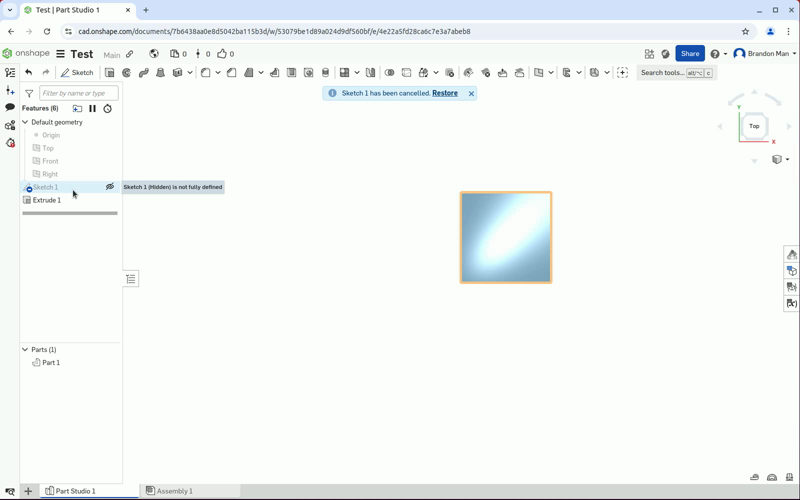
click(73, 189)
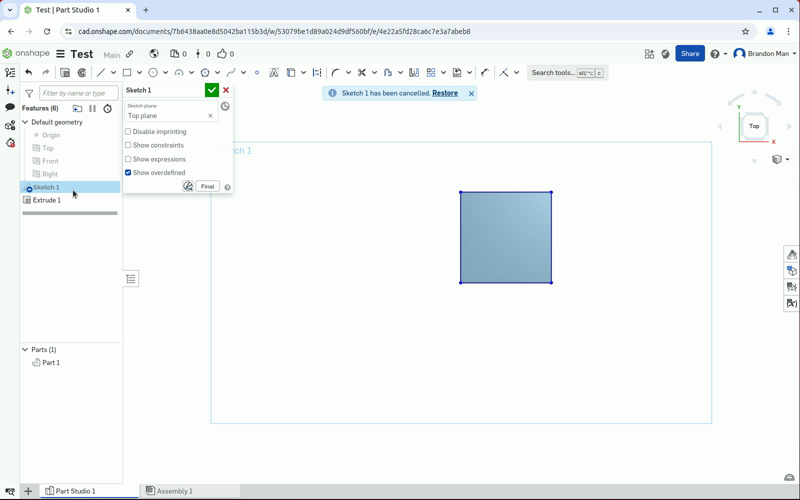
mouse_move(229, 92)
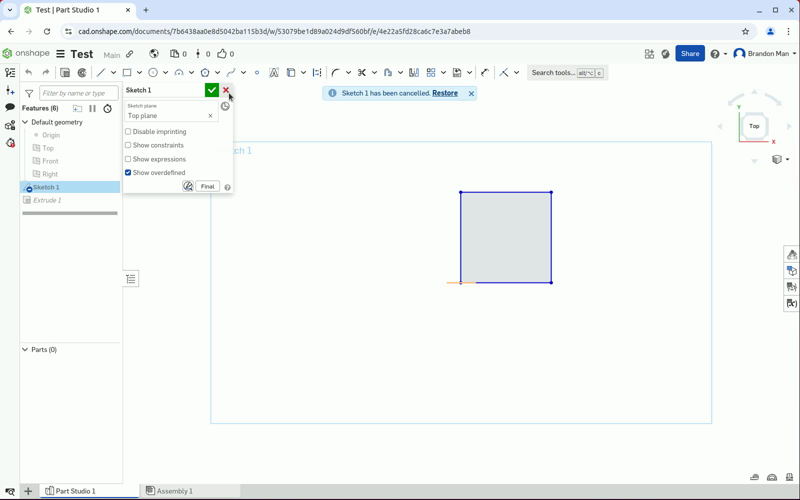
click(229, 92)
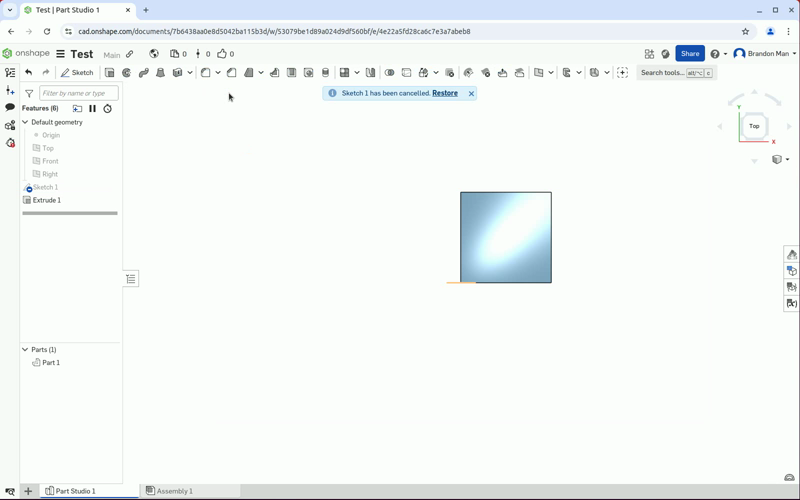
mouse_move(541, 75)
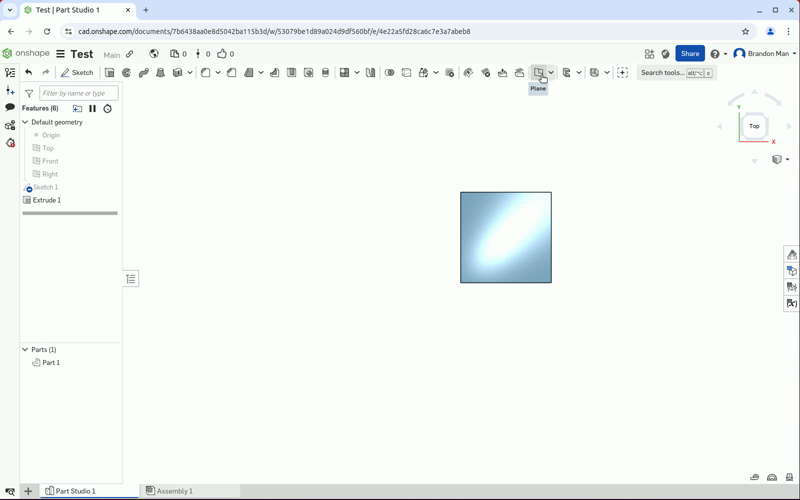
click(541, 75)
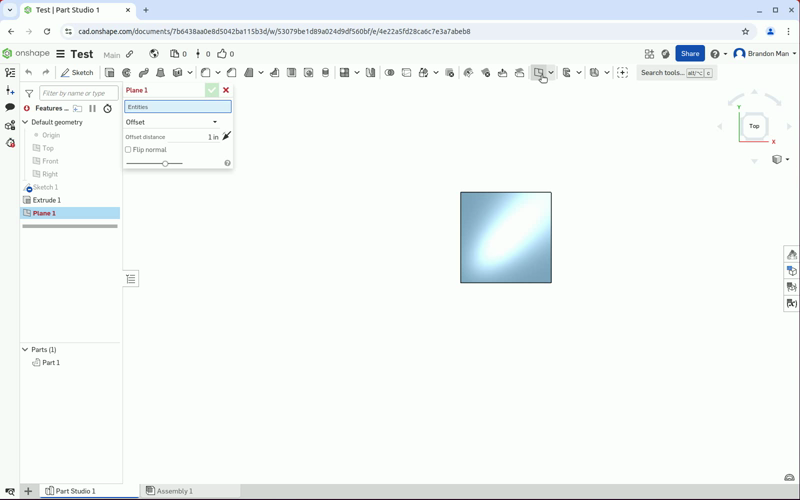
mouse_move(73, 150)
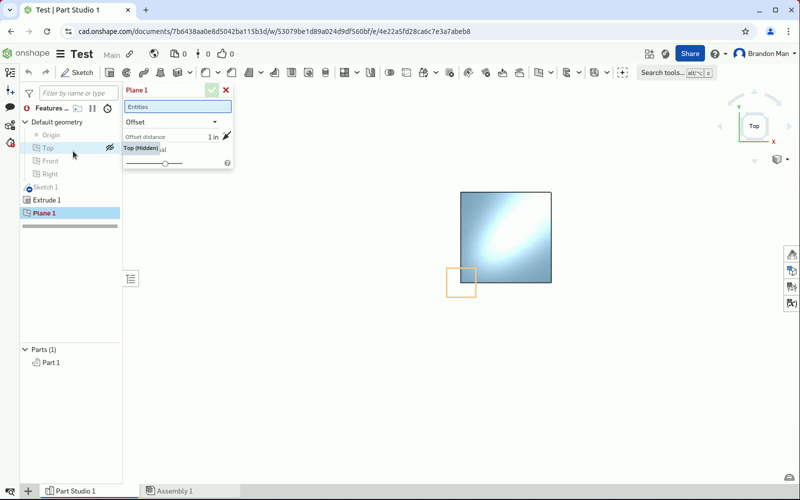
click(73, 150)
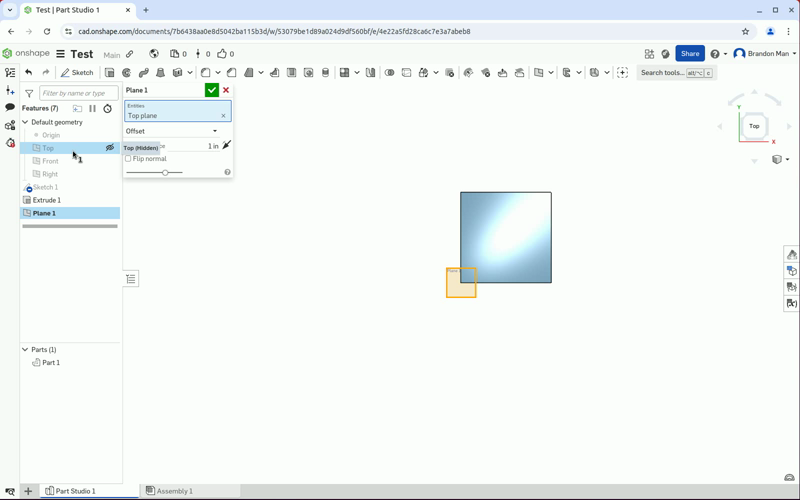
key(tab, 2)
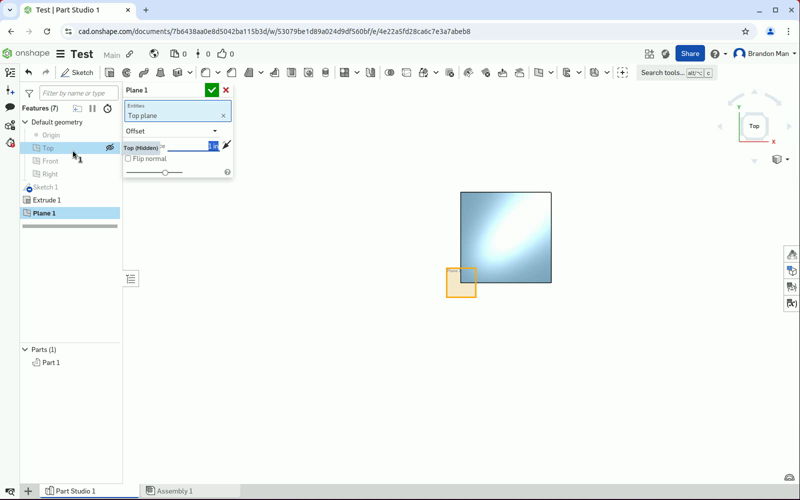
text(23.108)
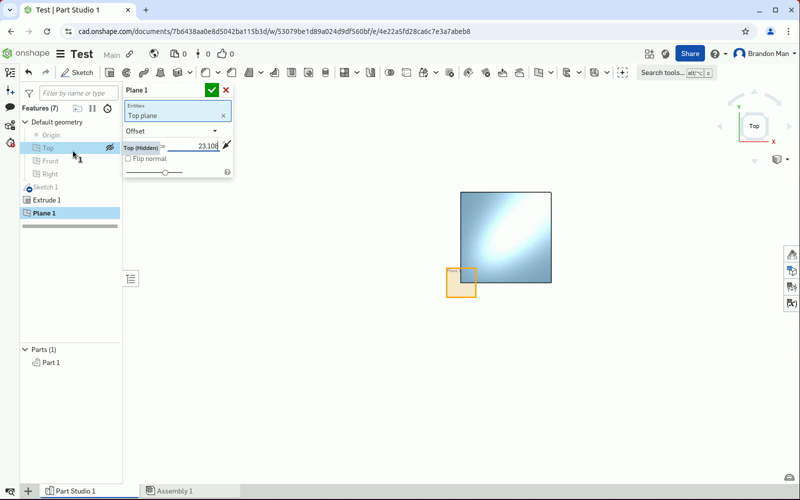
key(enter, 2)
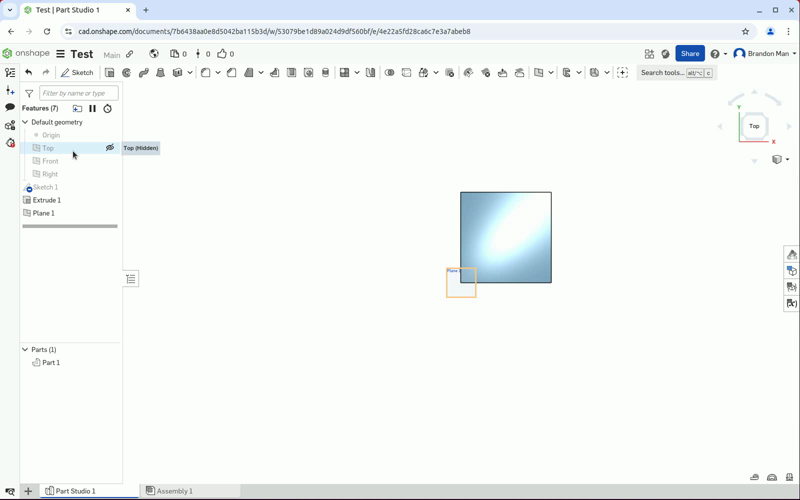
key(shift+s)
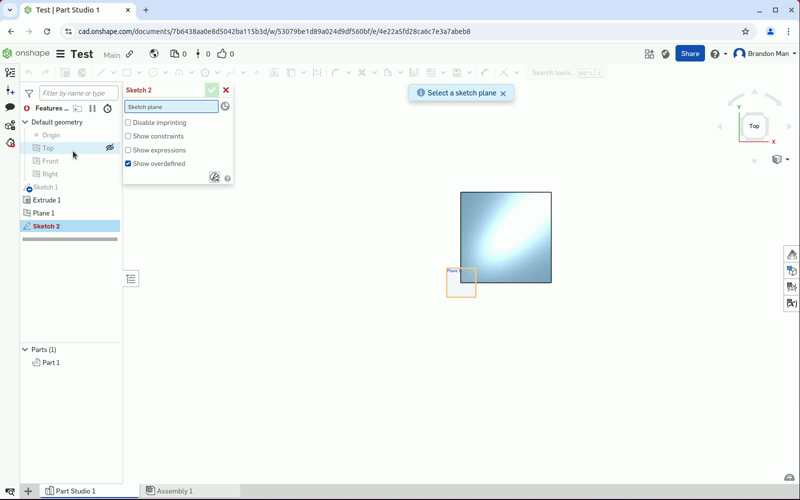
mouse_move(73, 215)
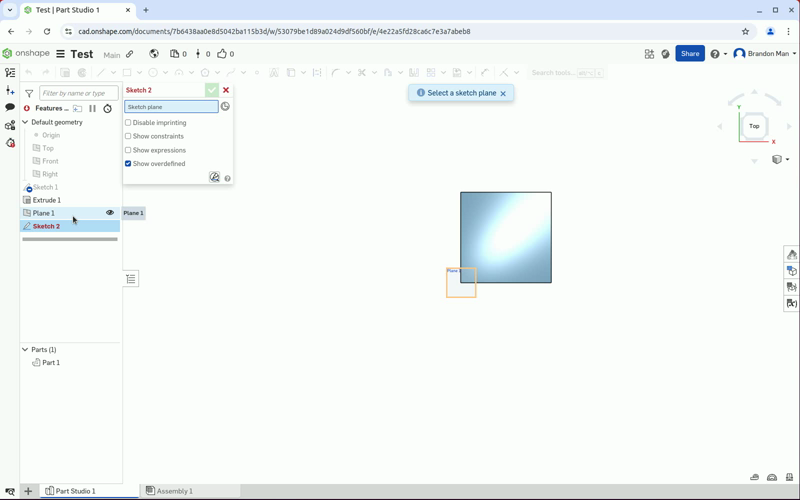
click(73, 215)
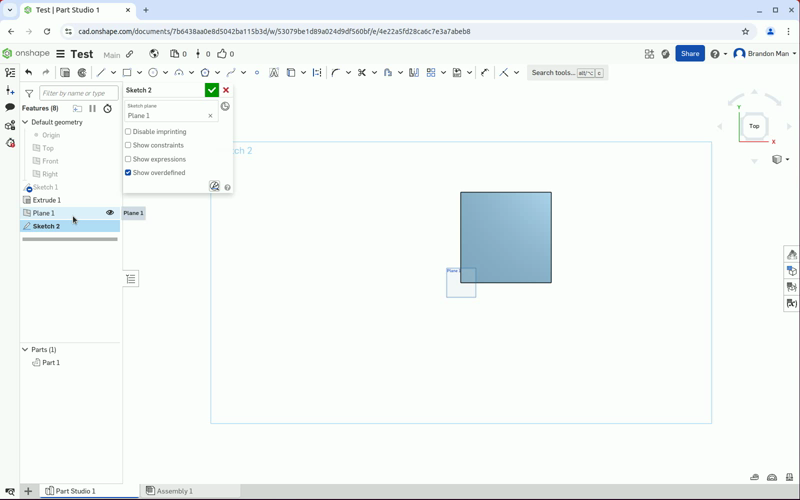
mouse_move(73, 352)
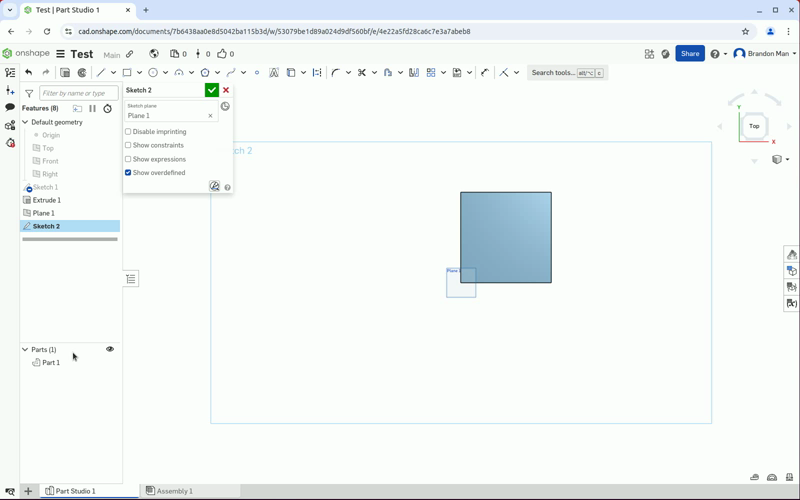
key(y)
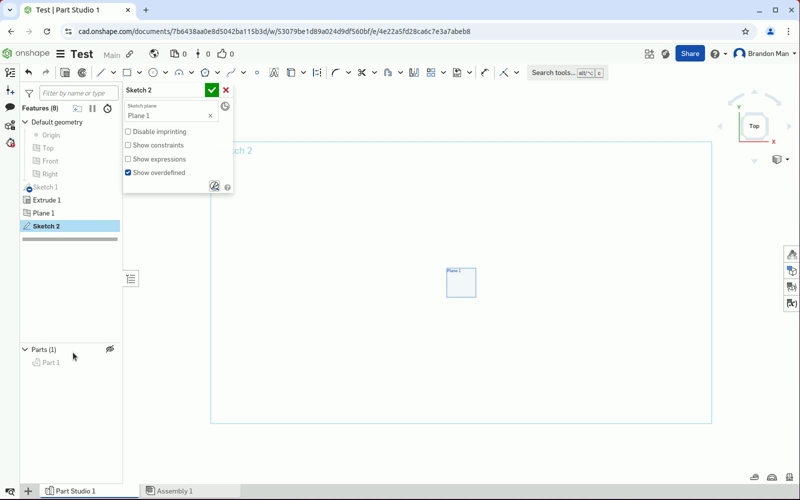
key(l)
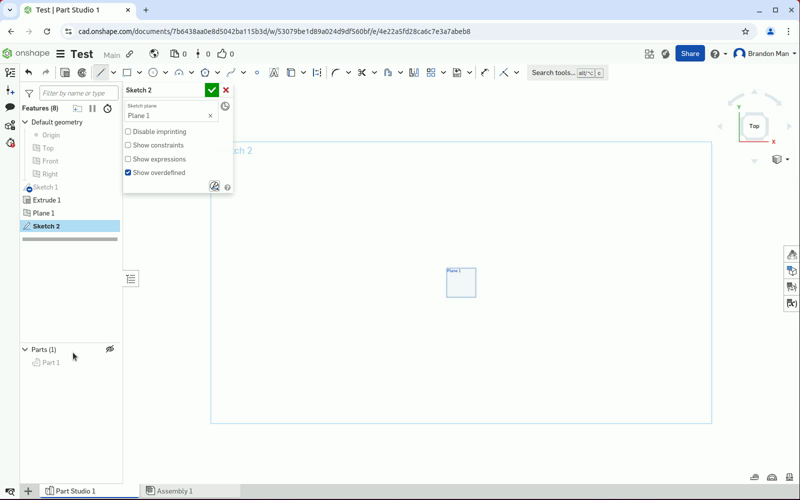
key_down(shift)
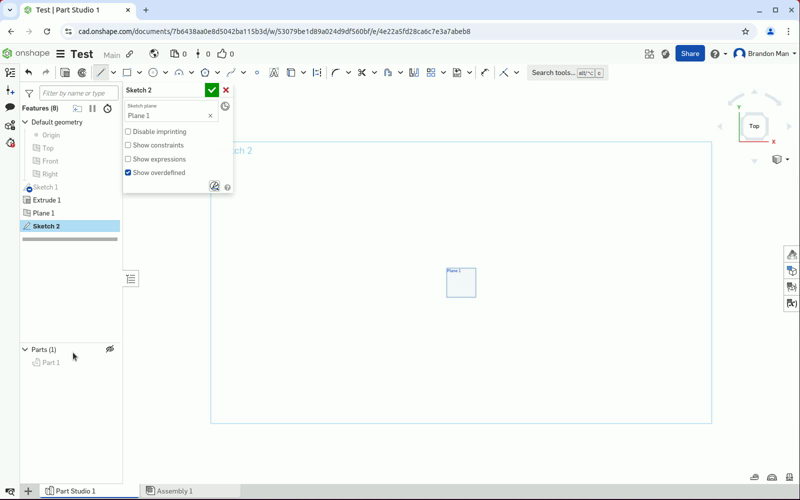
mouse_move(464, 279)
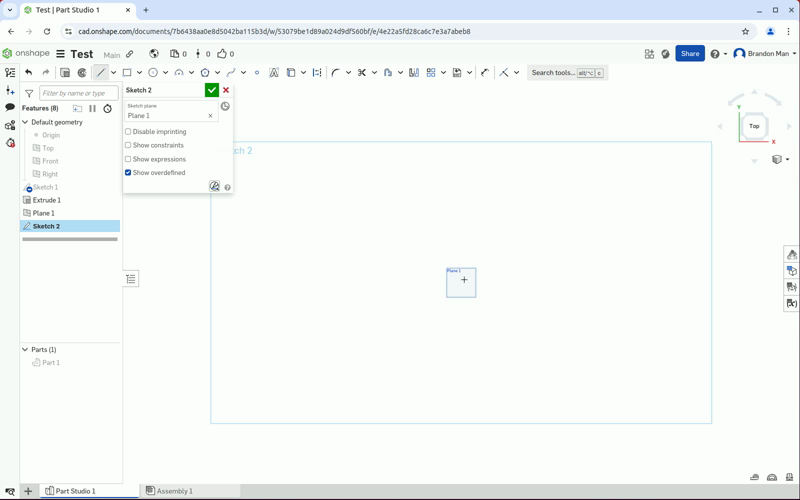
click(464, 279)
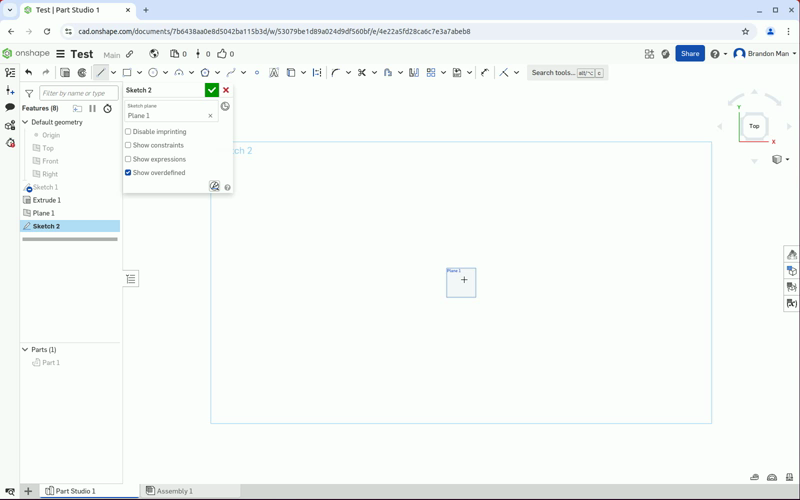
key_up(shift)
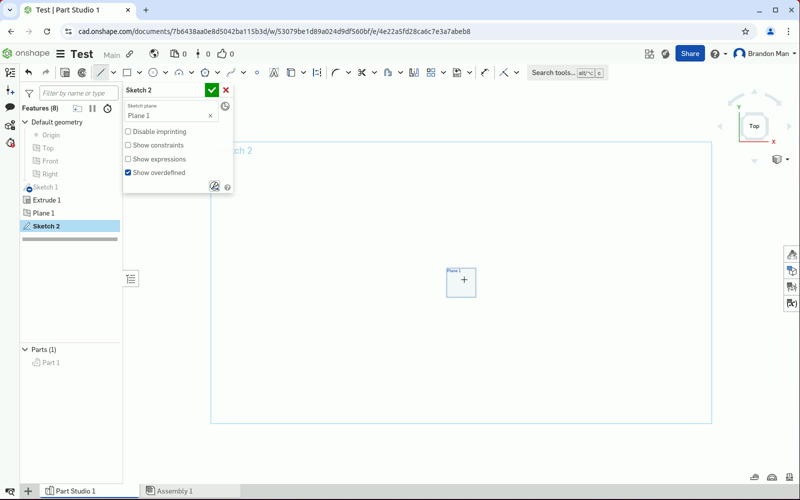
key_down(shift)
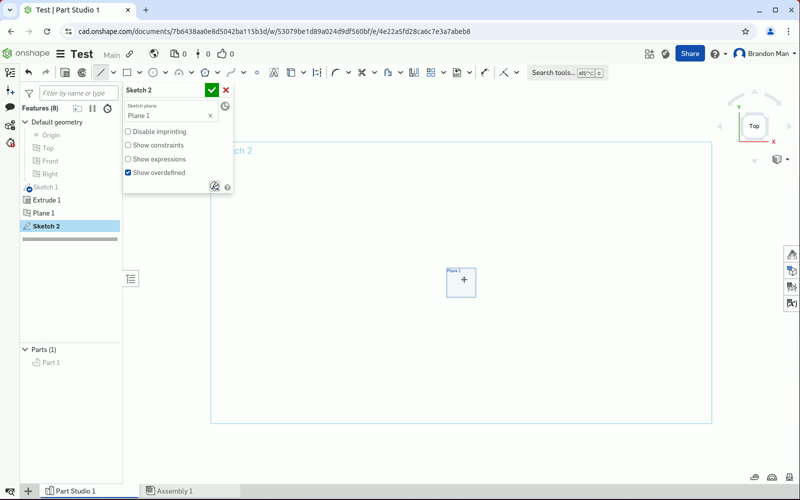
mouse_move(547, 279)
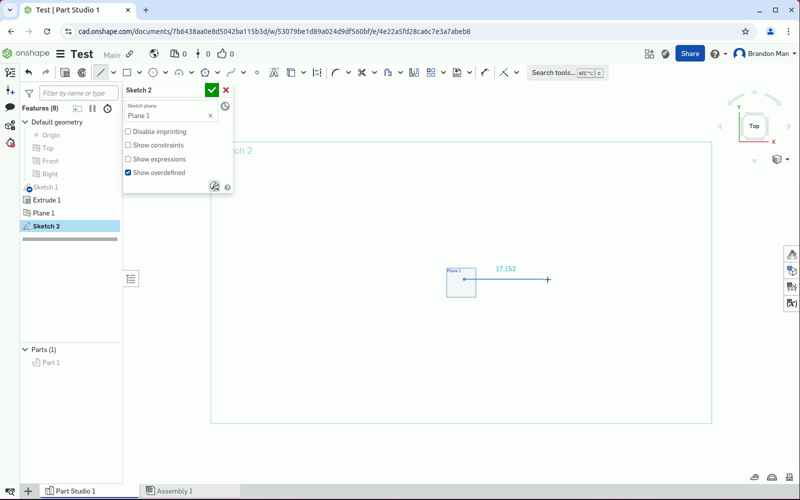
click(547, 279)
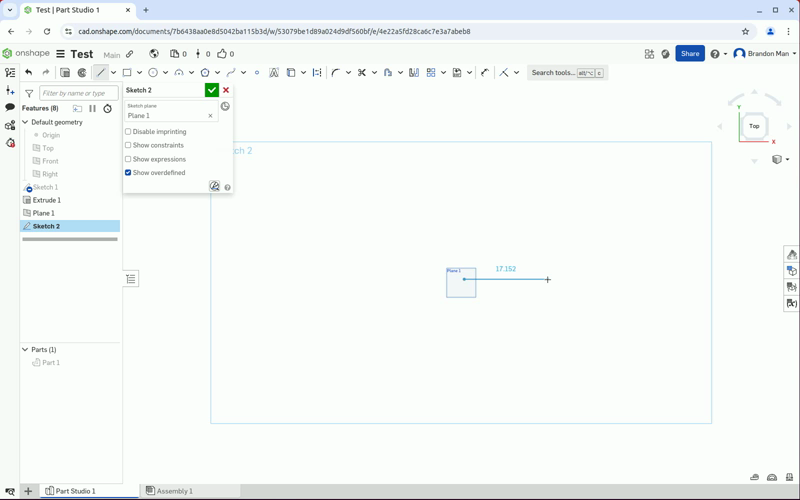
key_up(shift)
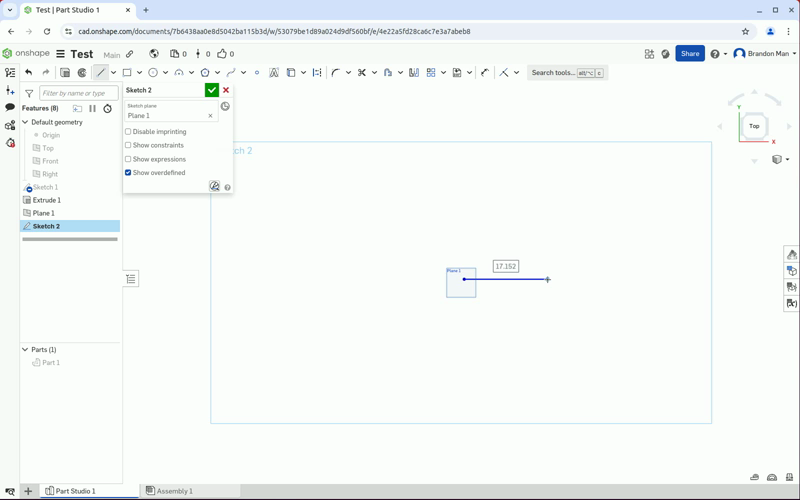
key_down(shift)
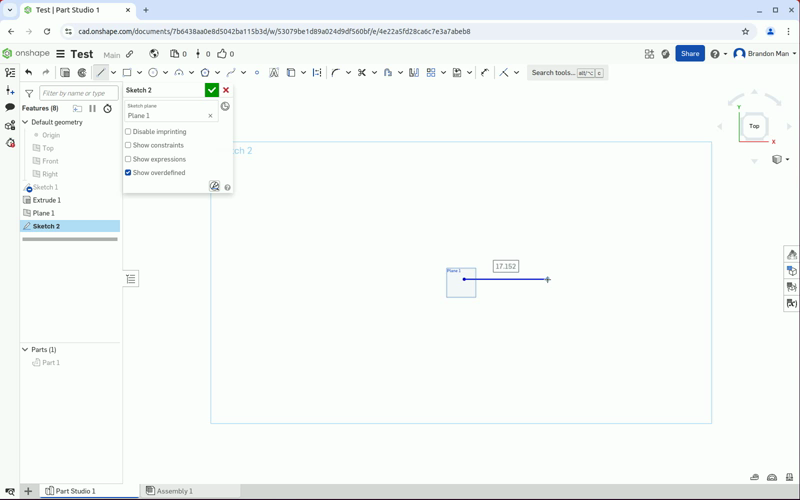
mouse_move(547, 195)
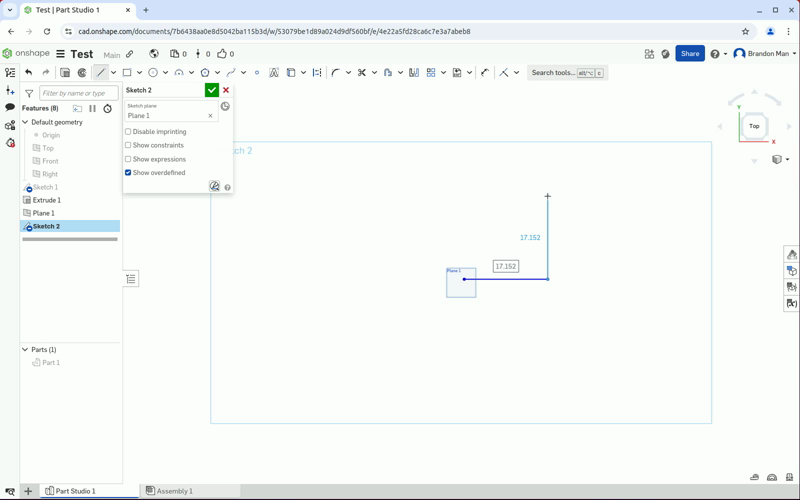
click(547, 195)
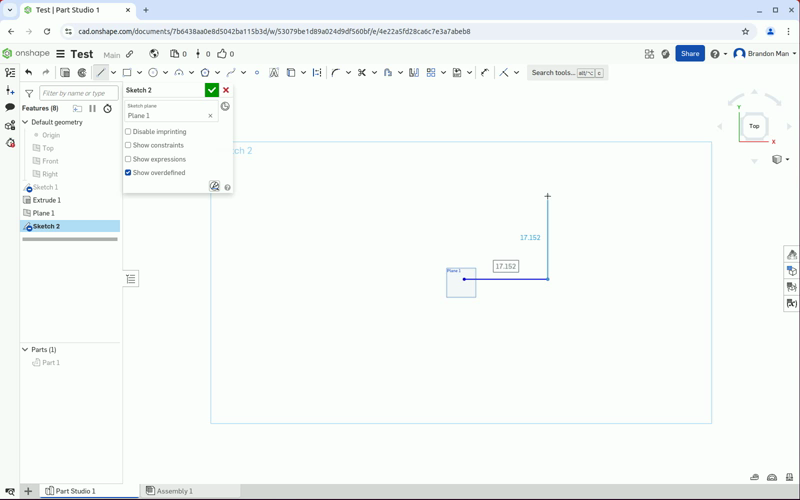
key_up(shift)
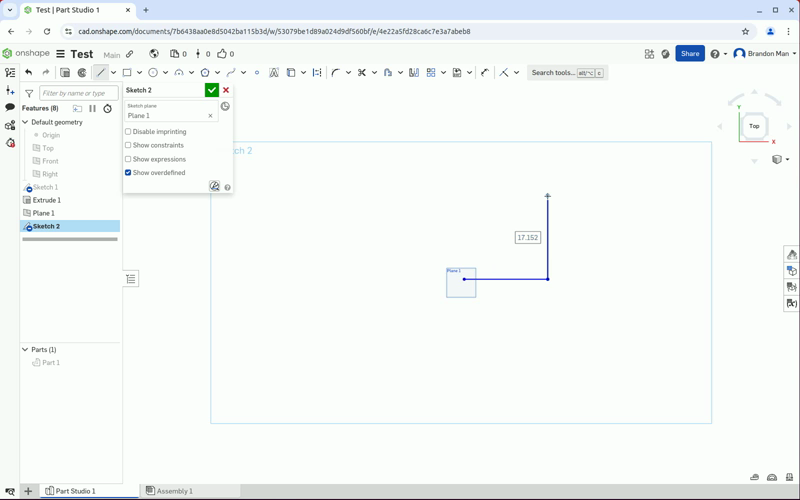
key_down(shift)
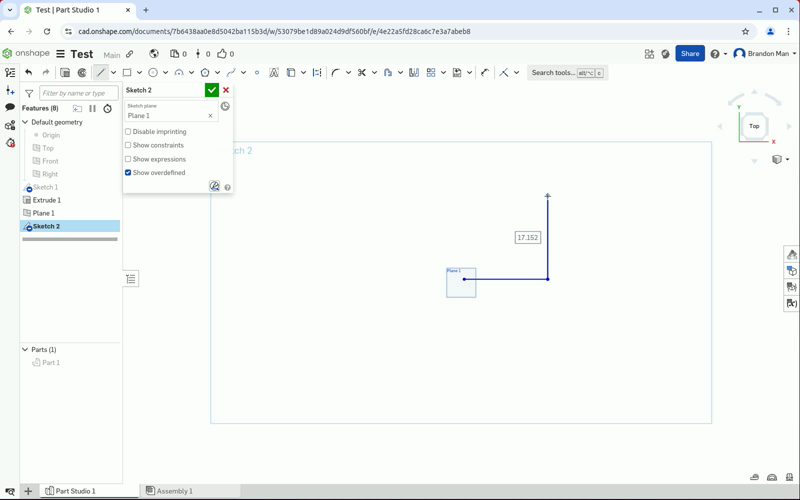
mouse_move(464, 195)
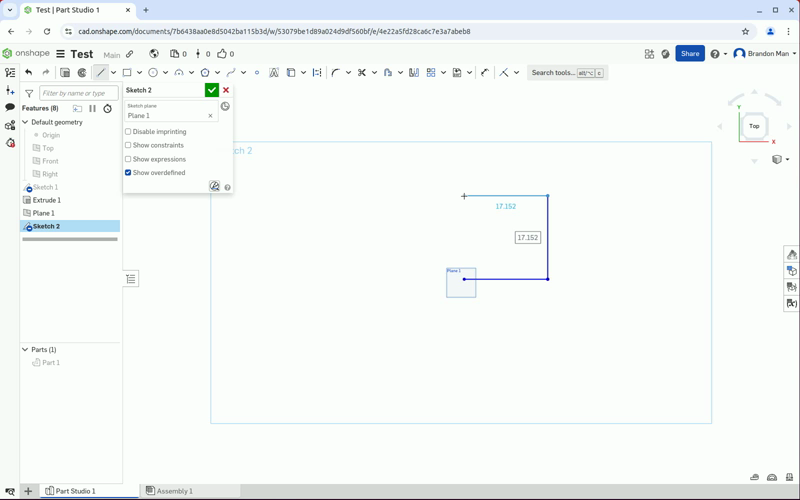
click(464, 195)
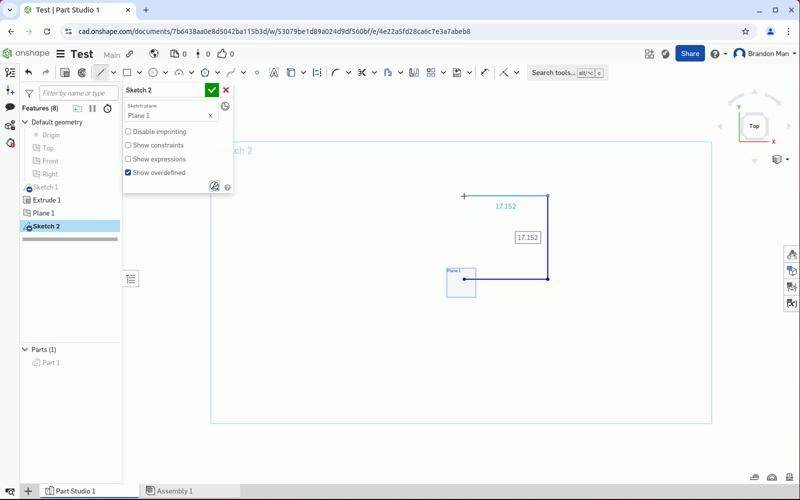
key_up(shift)
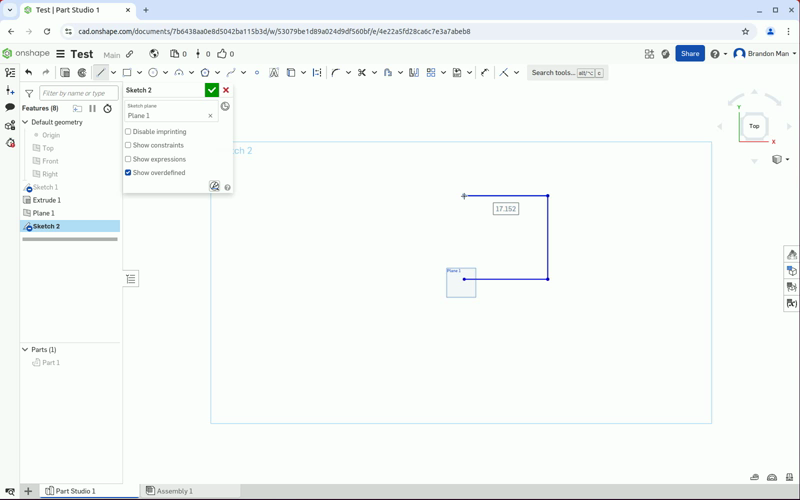
key_down(shift)
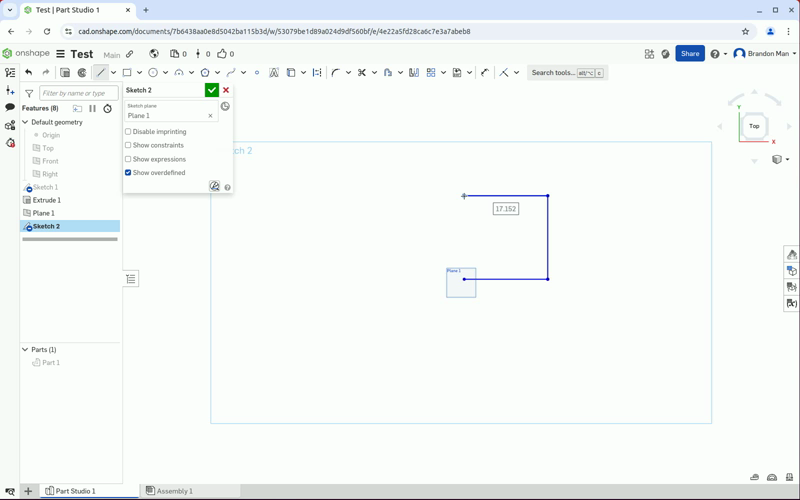
mouse_move(464, 279)
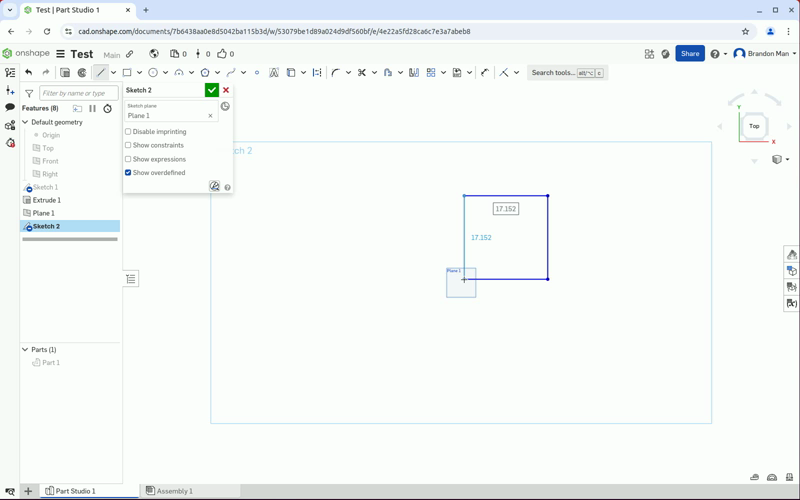
key_up(shift)
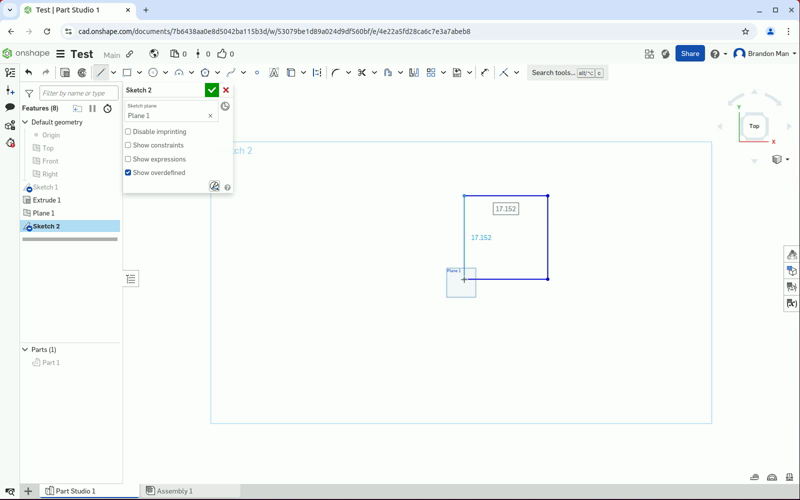
click(464, 279)
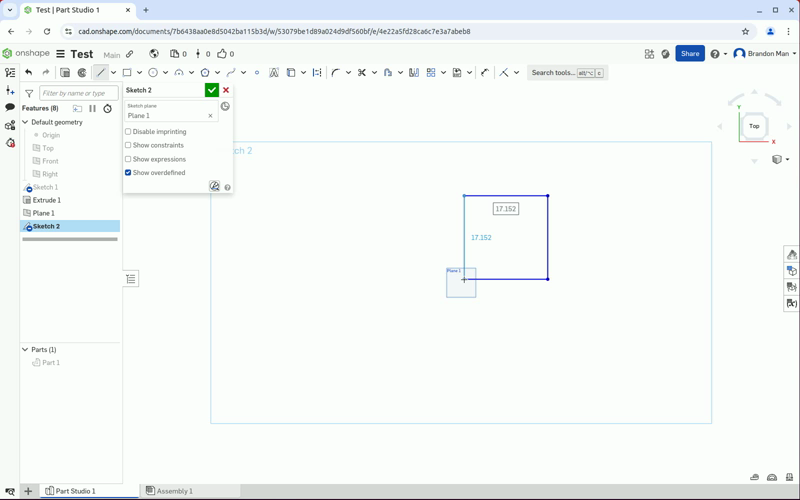
key(esc)
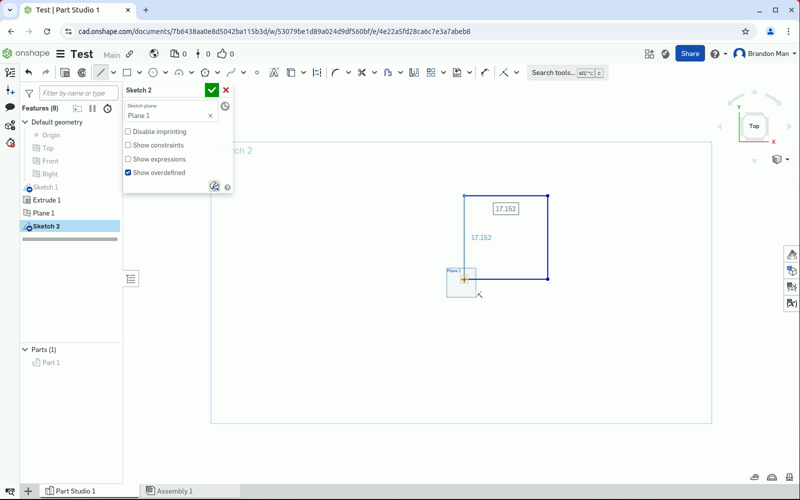
mouse_move(497, 219)
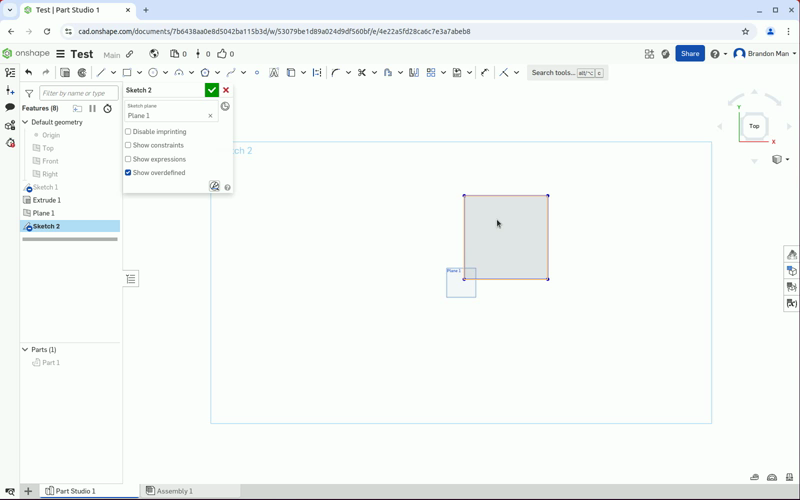
click(497, 219)
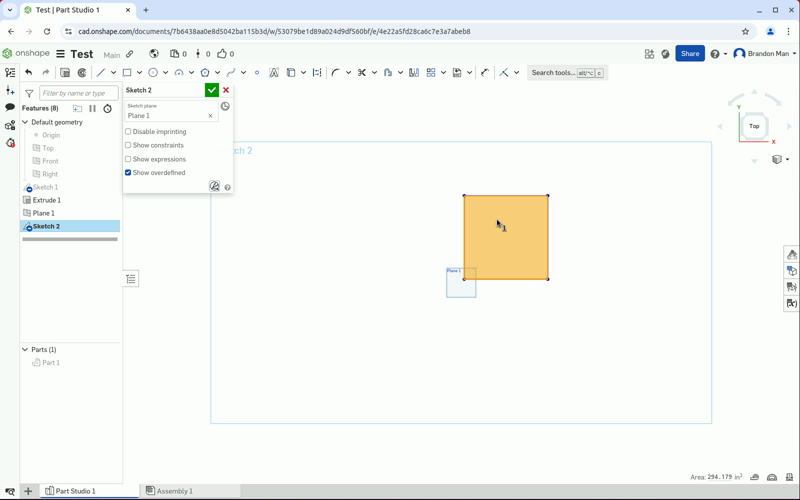
mouse_move(73, 352)
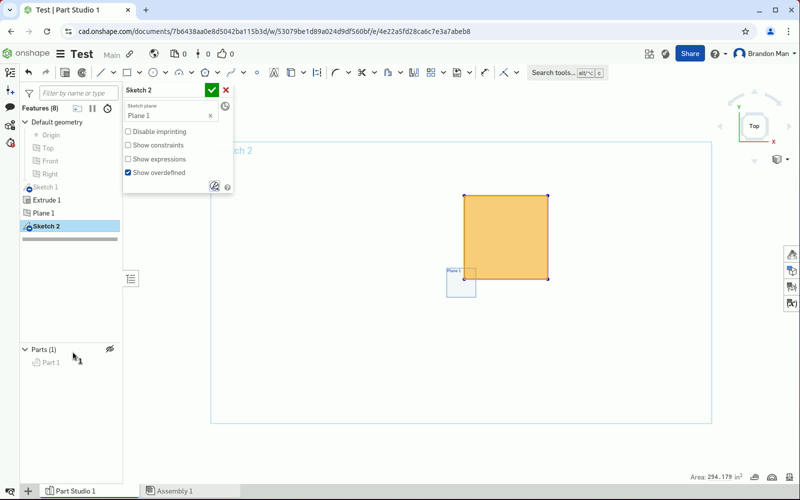
key(shift+y)
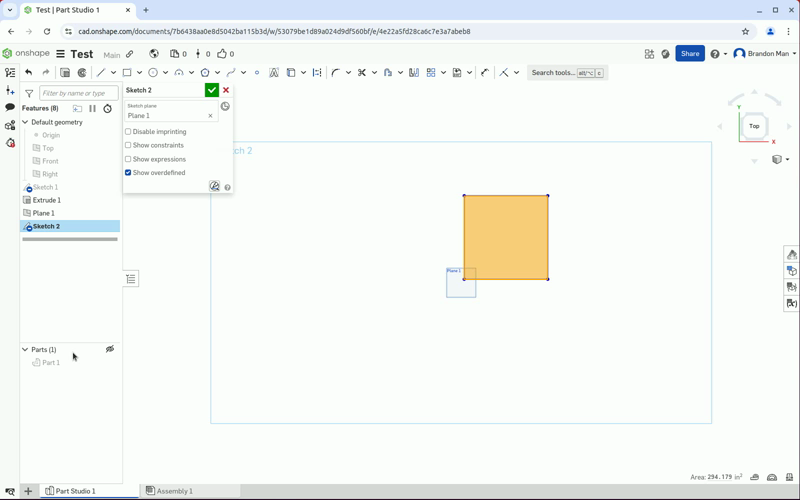
key(shift+e)
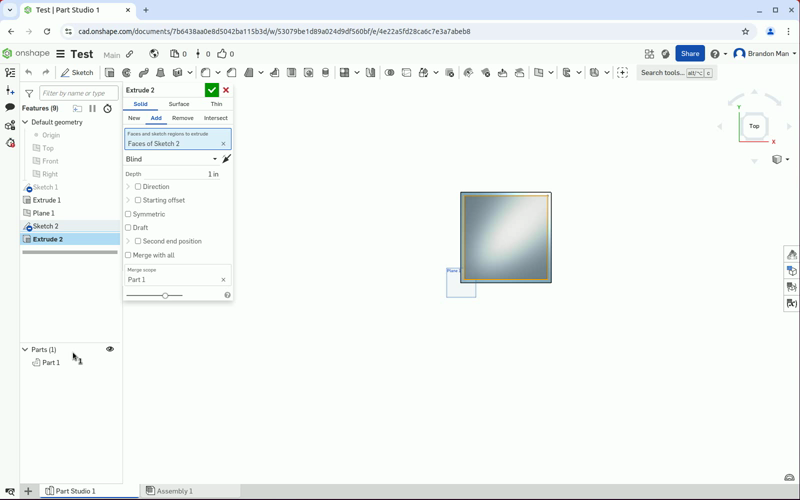
mouse_move(143, 106)
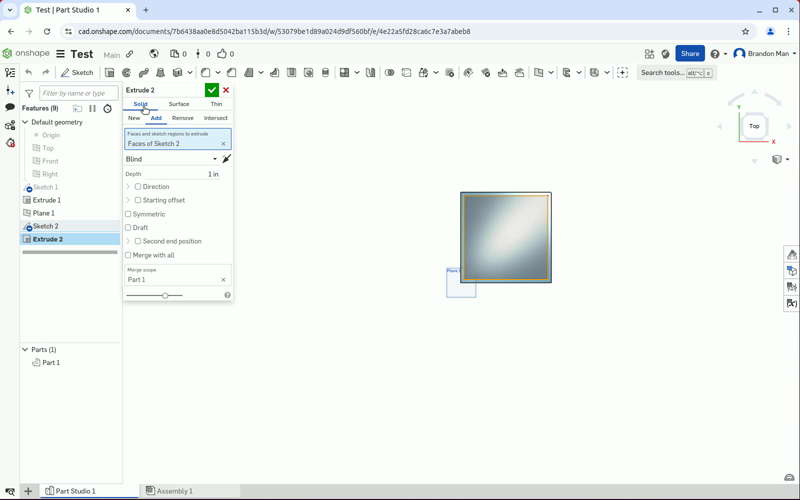
click(143, 106)
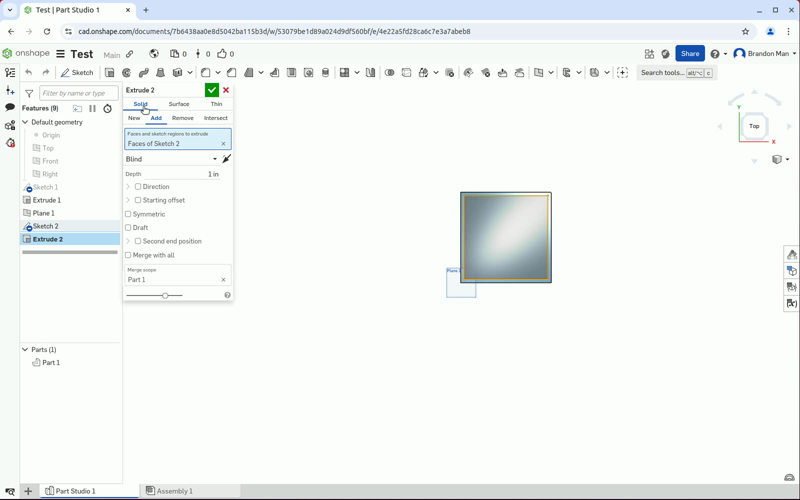
mouse_move(186, 120)
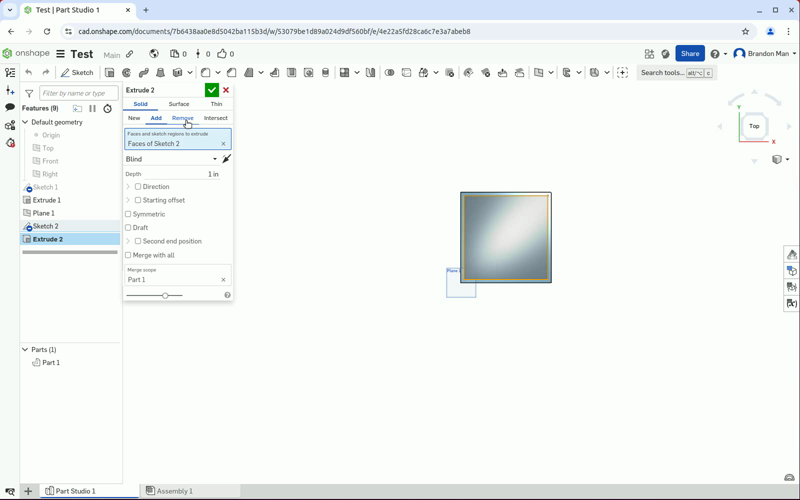
click(186, 120)
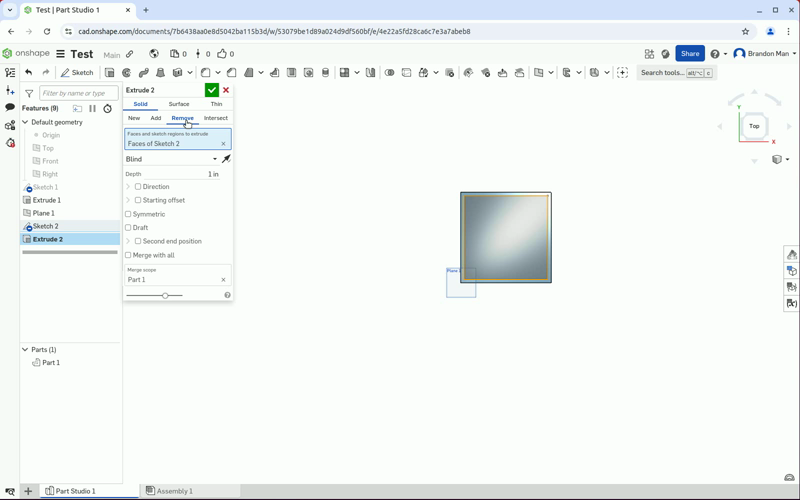
key(tab, 4)
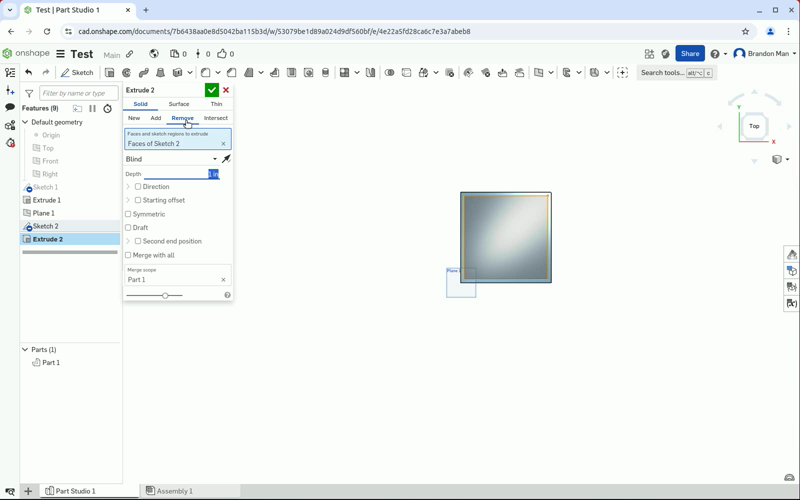
text(23.108)
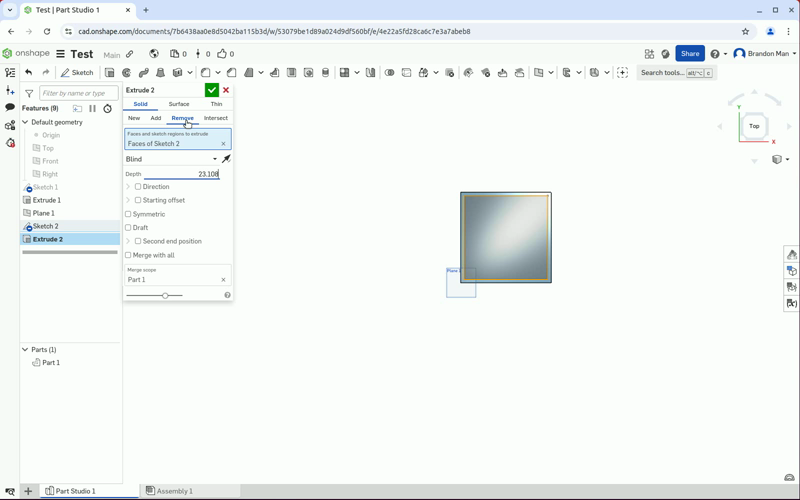
key(tab, 6)
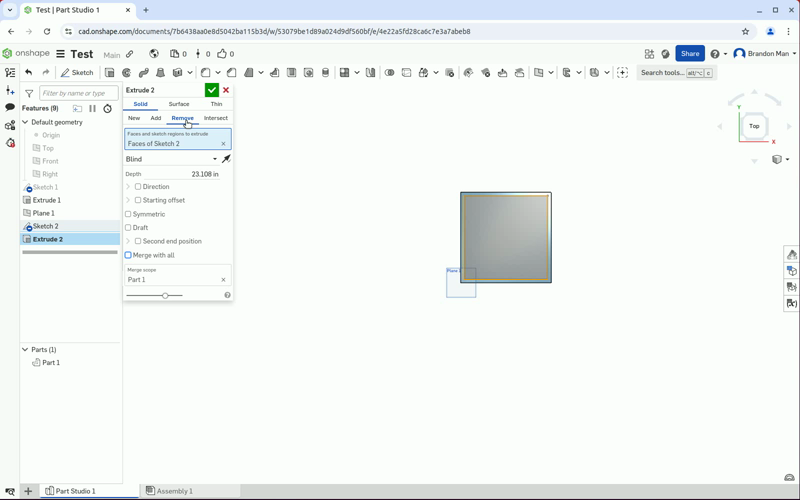
key(space)
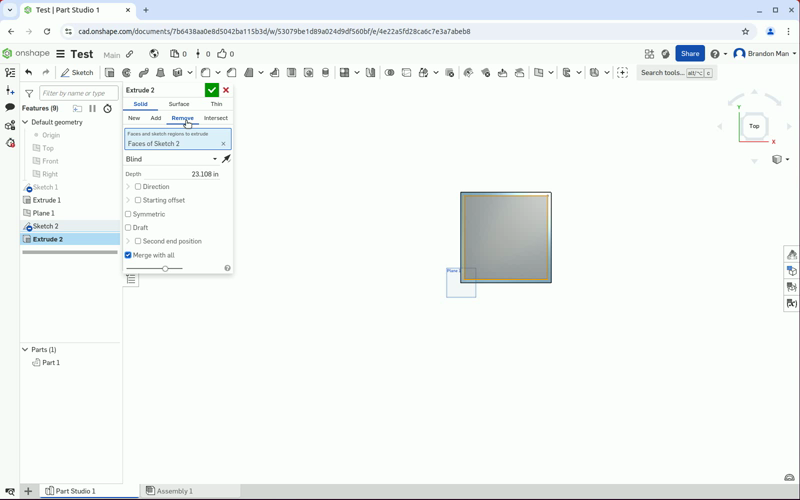
key(enter)
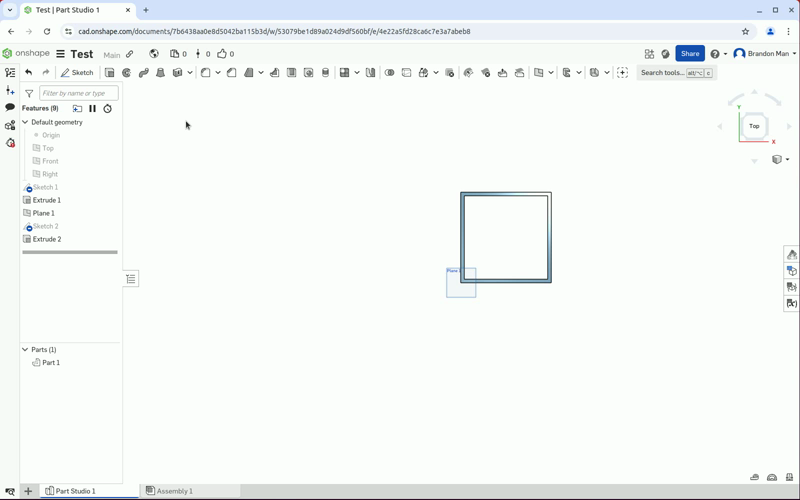
key(shift+h)
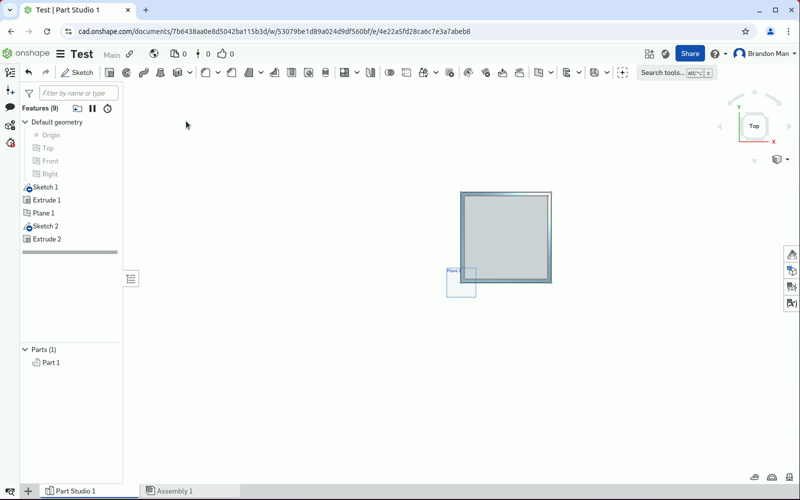
key(shift+h)
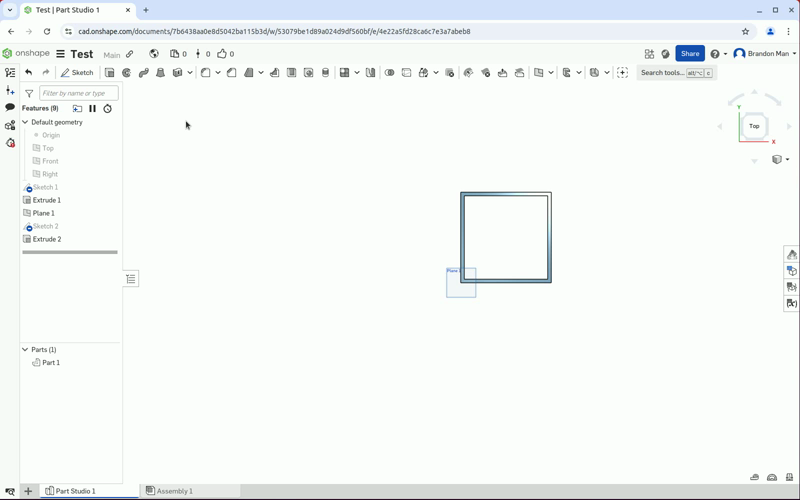
mouse_move(73, 189)
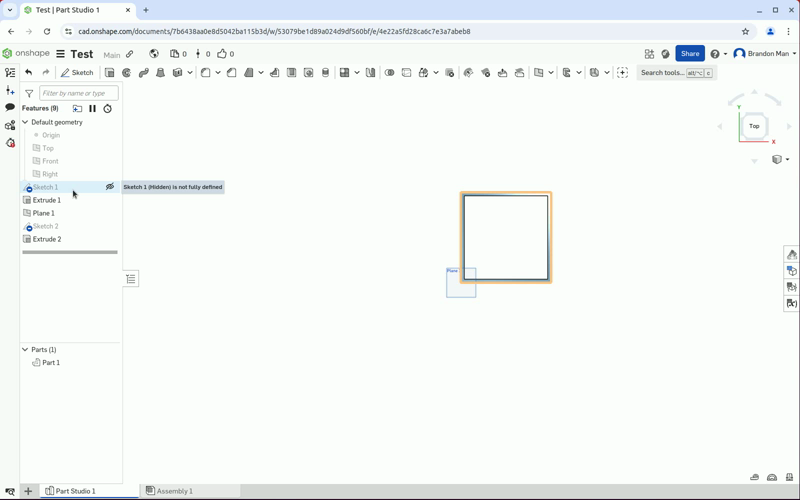
click(73, 189)
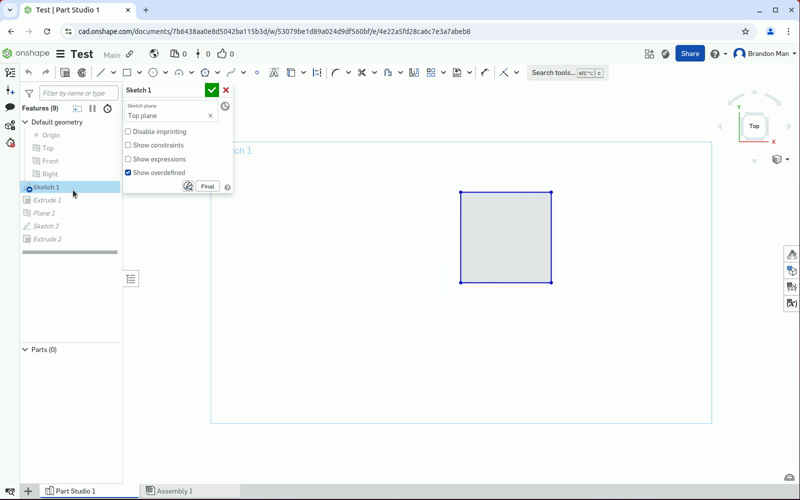
mouse_move(229, 92)
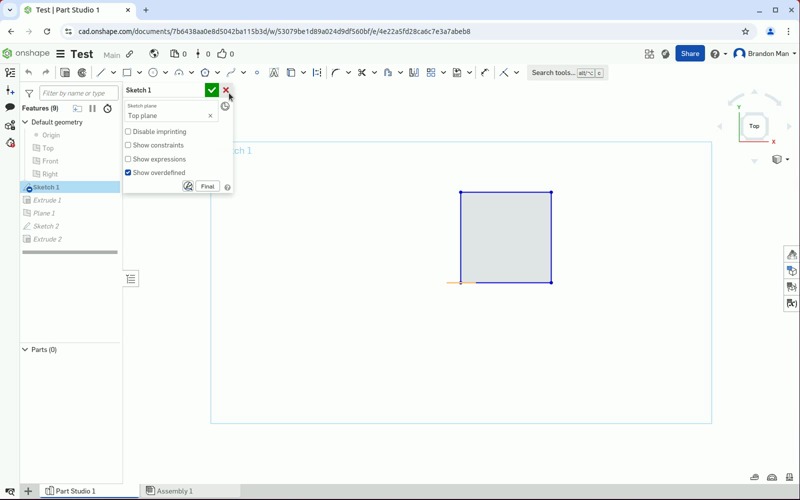
click(229, 92)
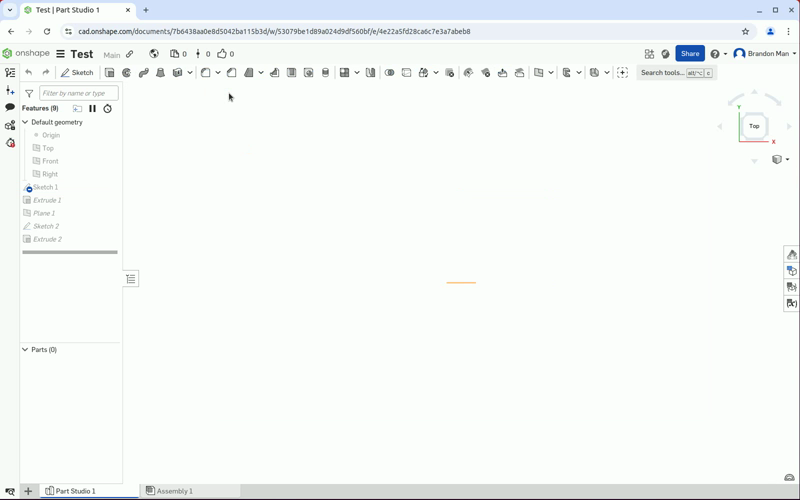
key(shift+s)
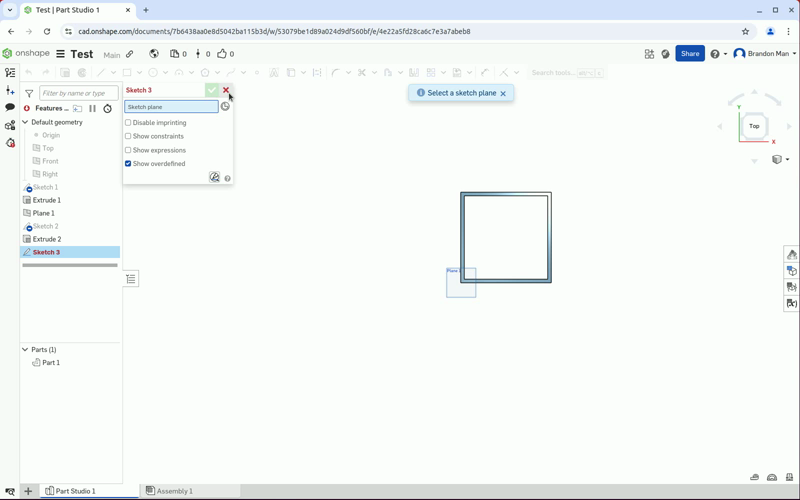
mouse_move(73, 215)
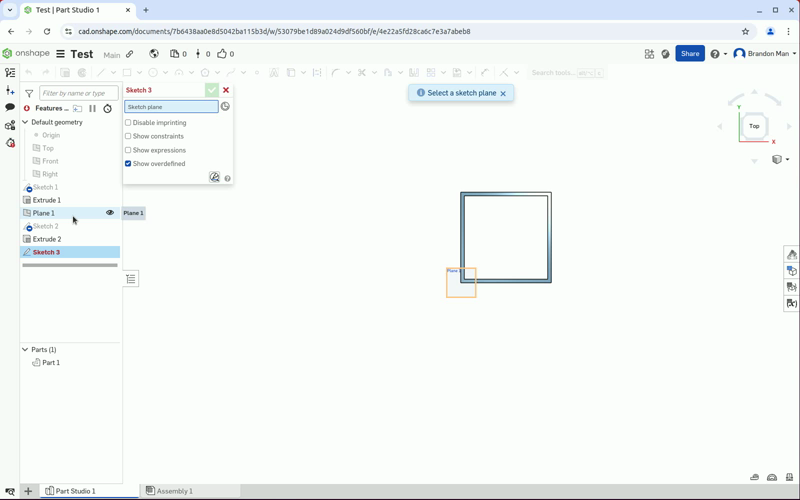
click(73, 215)
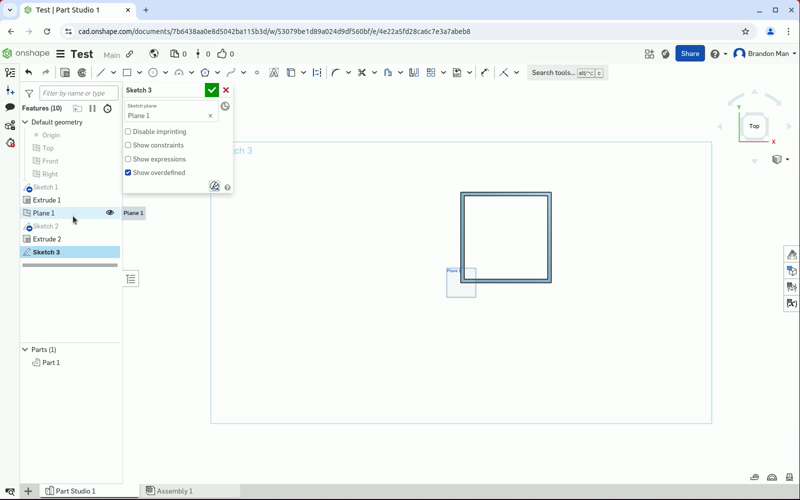
mouse_move(73, 352)
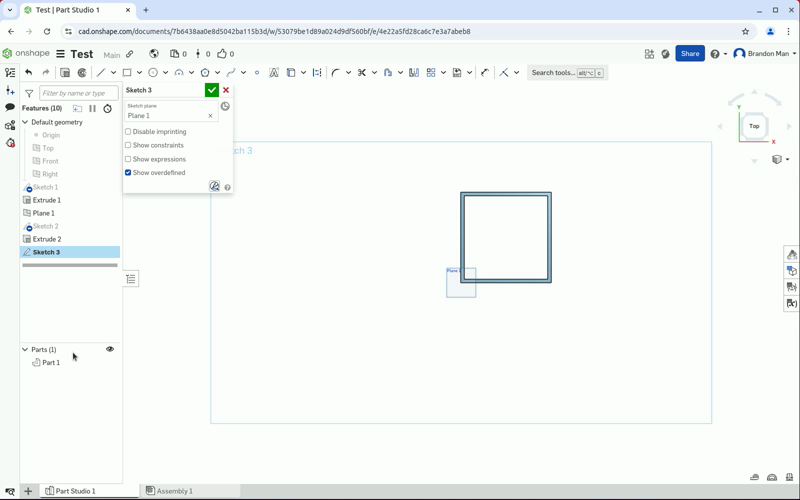
key(y)
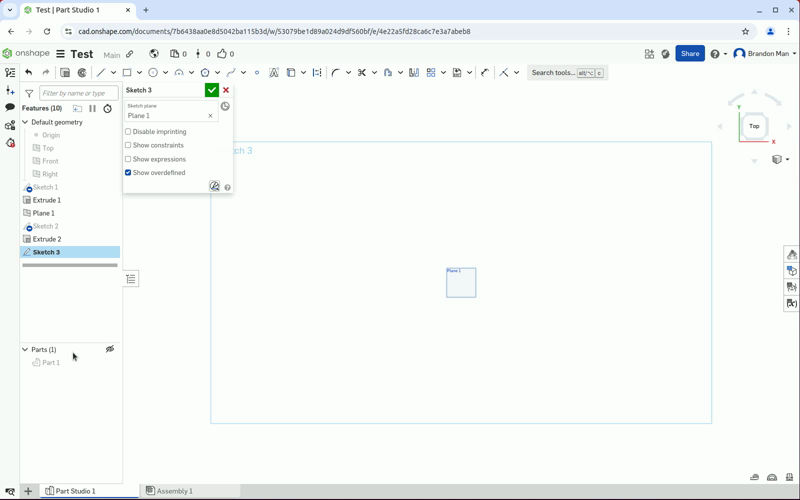
key(l)
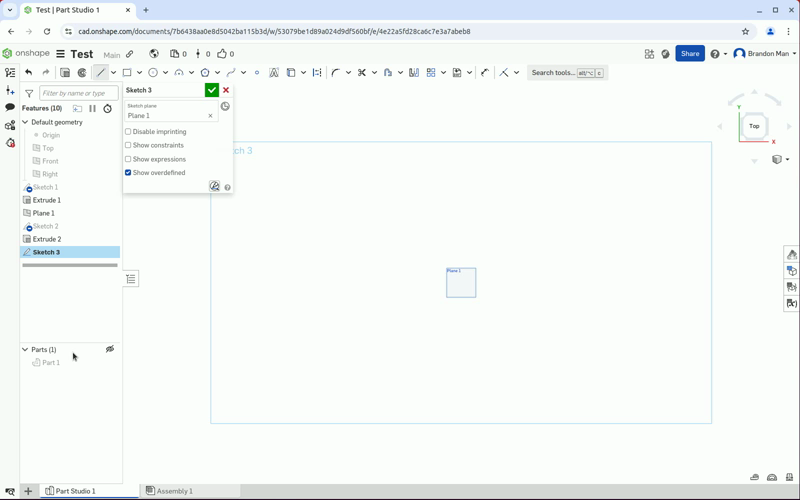
key_down(shift)
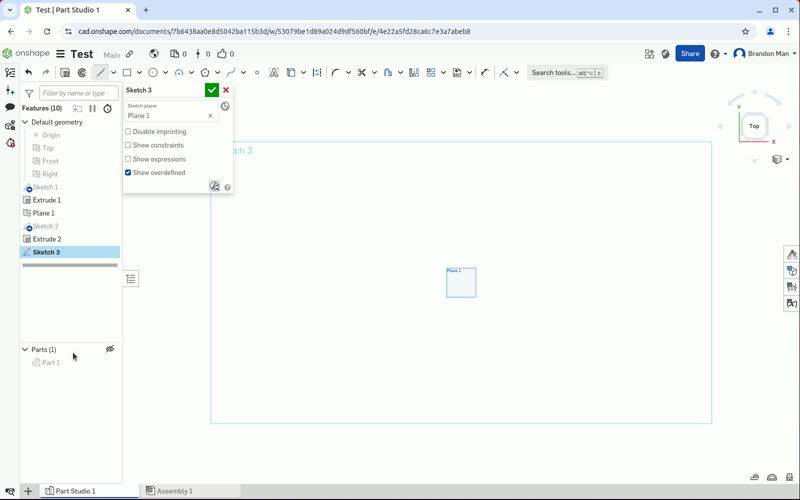
mouse_move(464, 196)
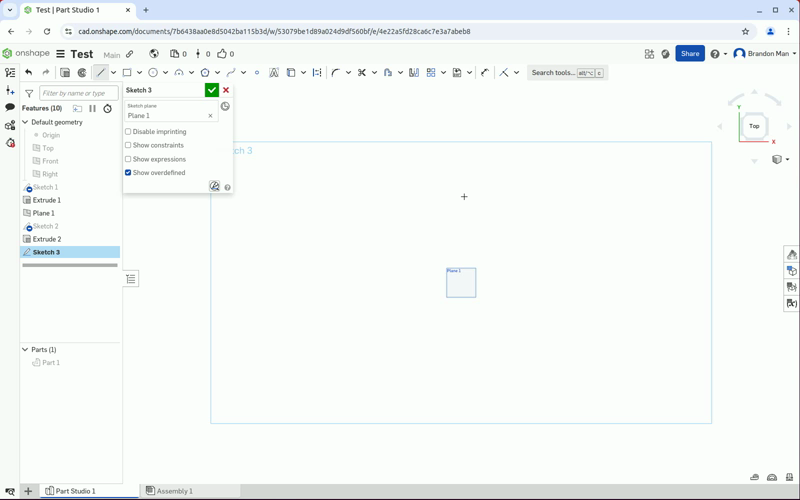
click(464, 196)
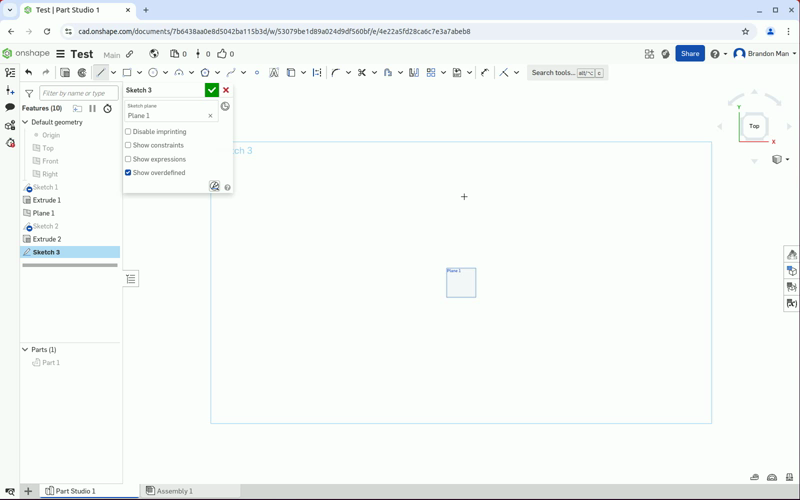
key_up(shift)
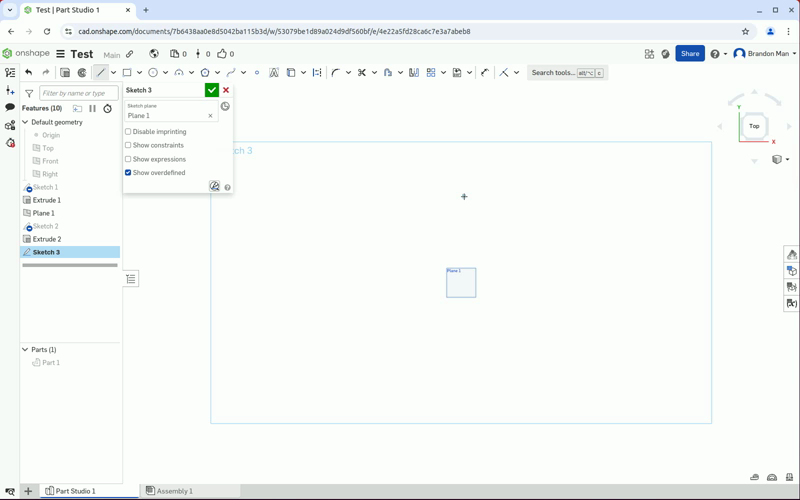
key_down(shift)
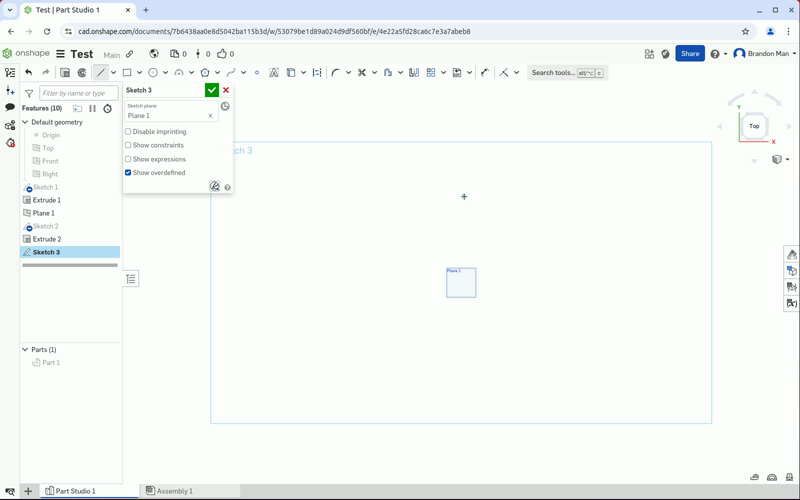
mouse_move(547, 196)
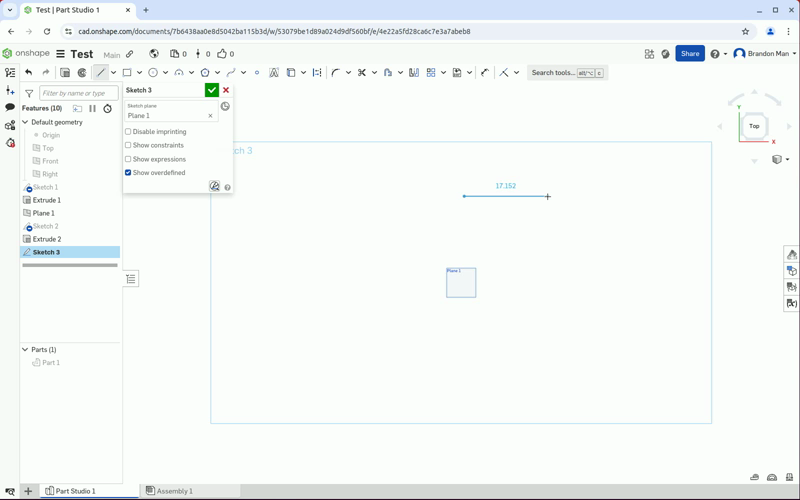
click(547, 196)
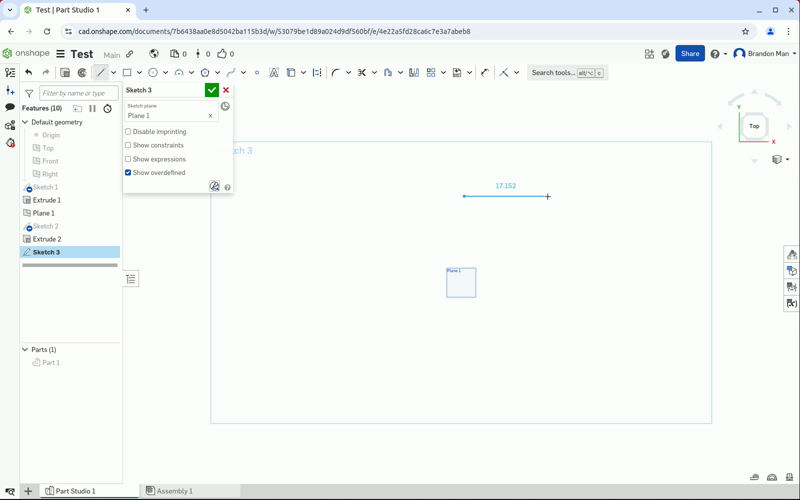
key_up(shift)
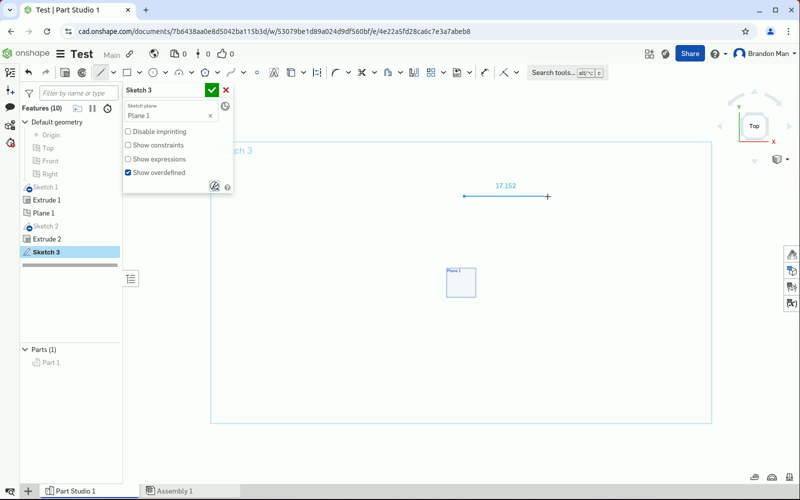
key_down(shift)
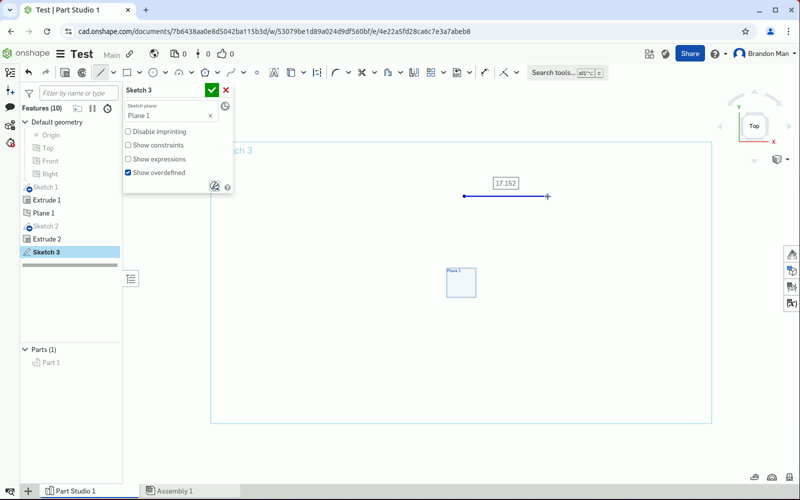
mouse_move(577, 196)
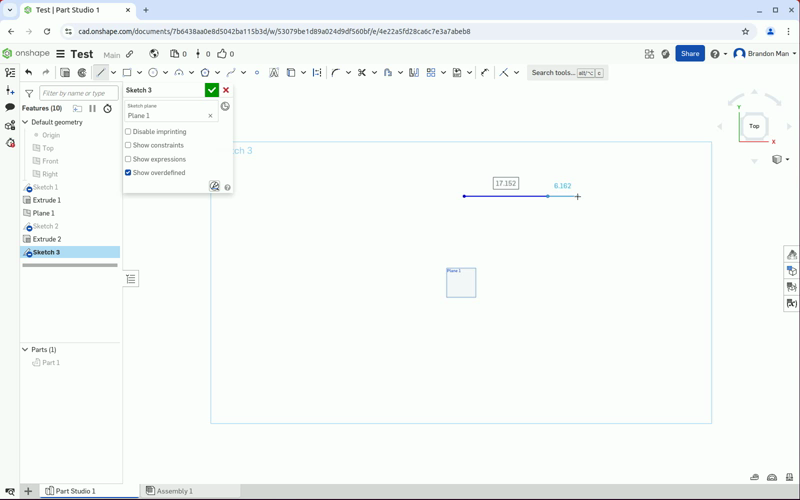
mouse_move(547, 192)
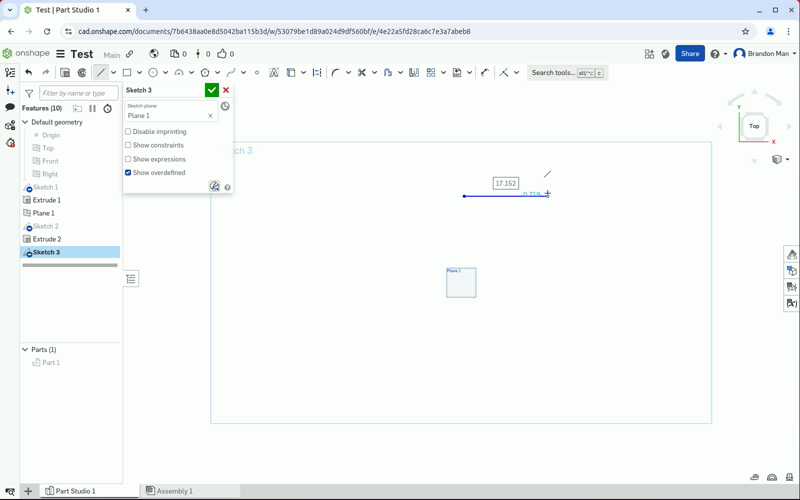
scroll(6)
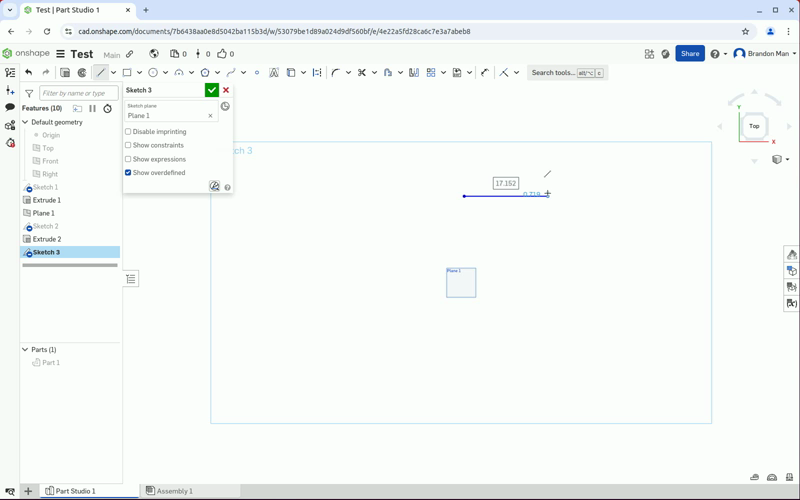
scroll(6)
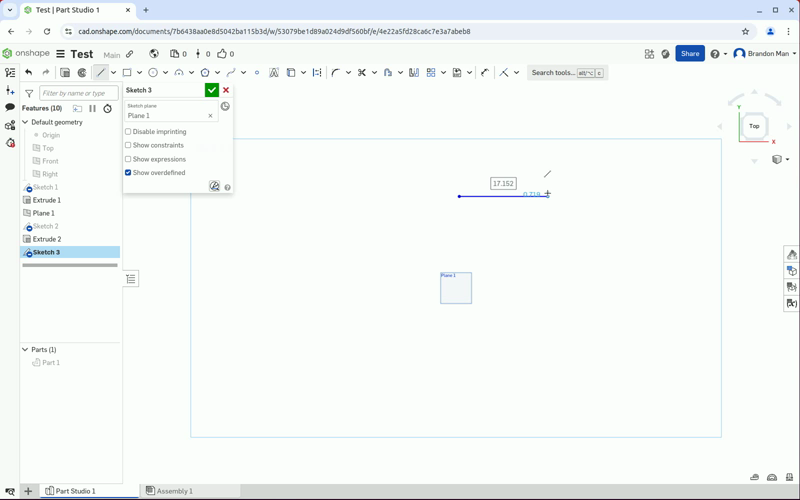
scroll(6)
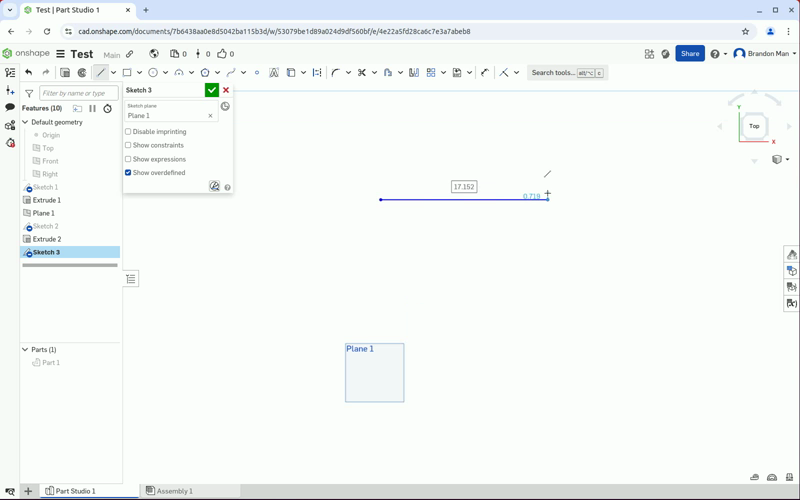
scroll(6)
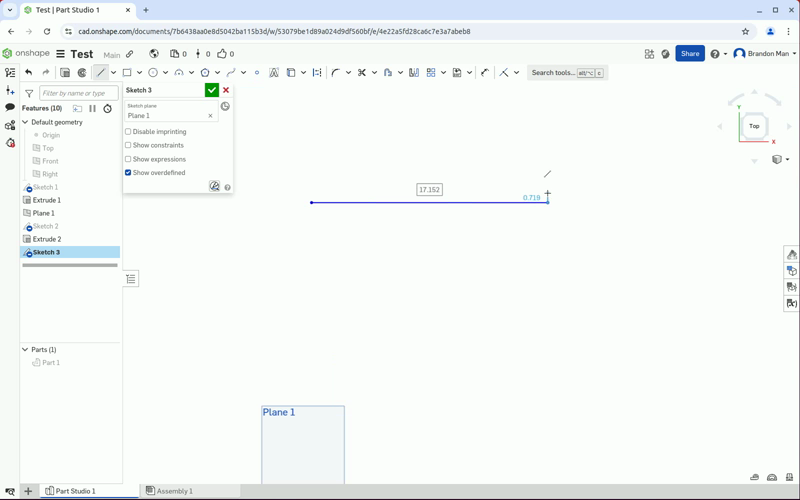
scroll(6)
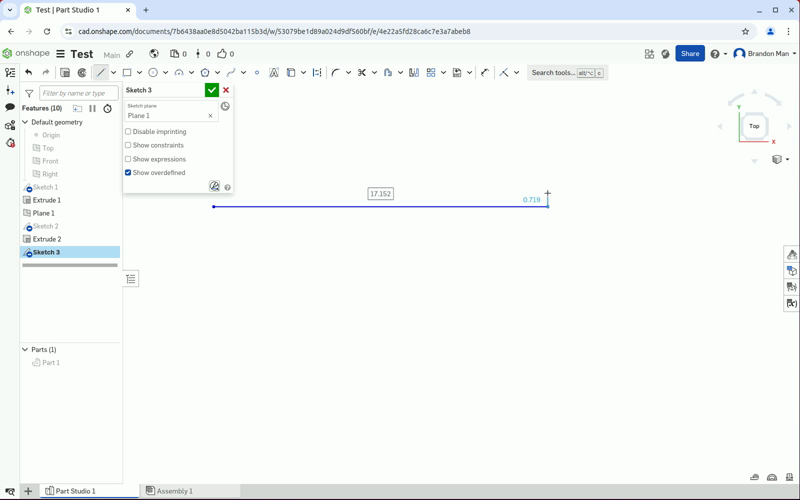
scroll(6)
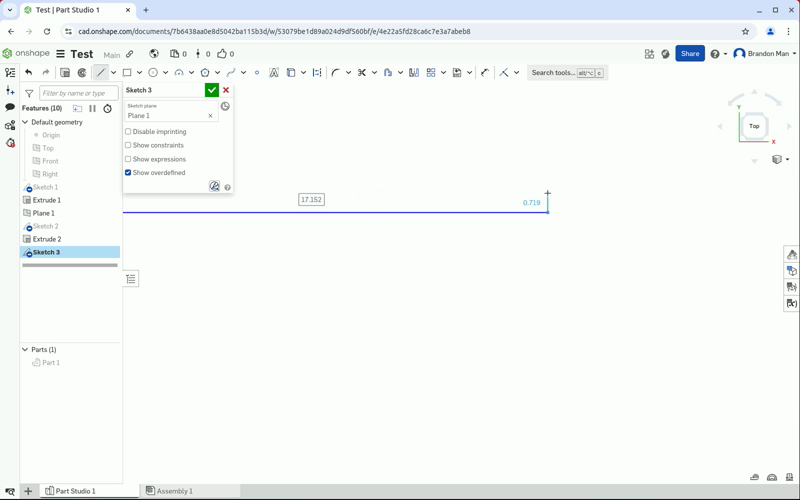
scroll(6)
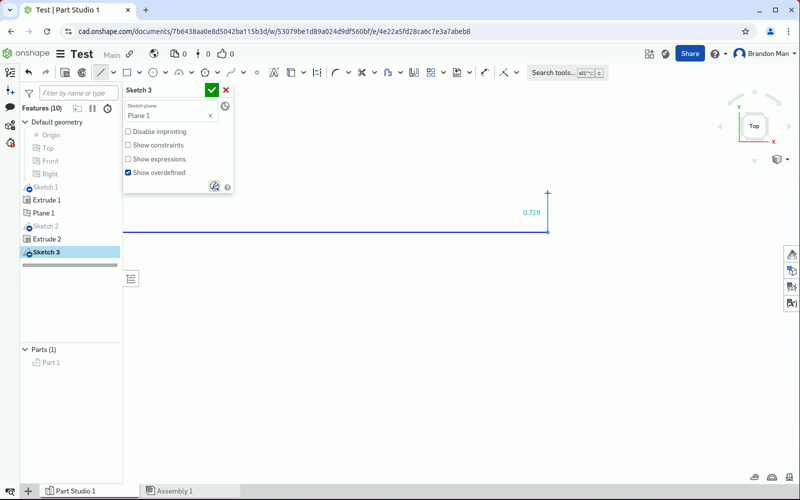
click(547, 192)
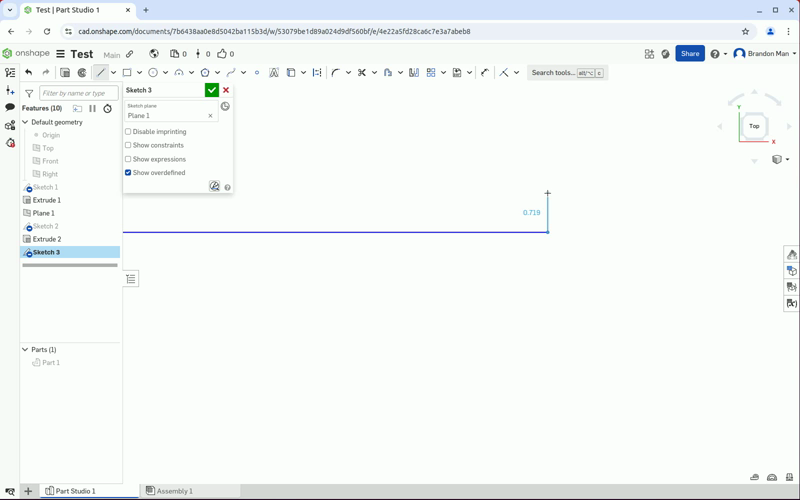
scroll(-6)
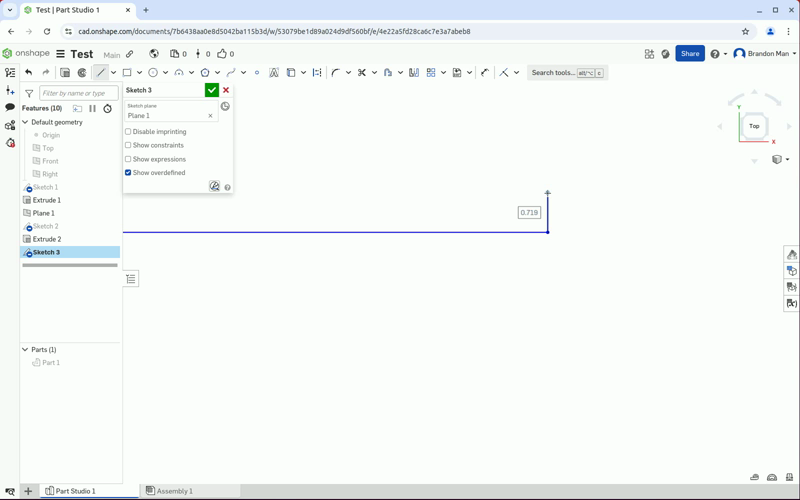
scroll(-6)
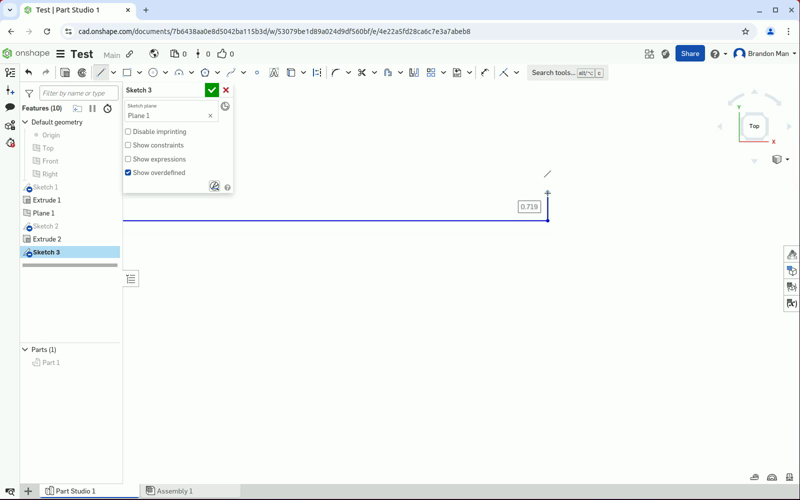
scroll(-6)
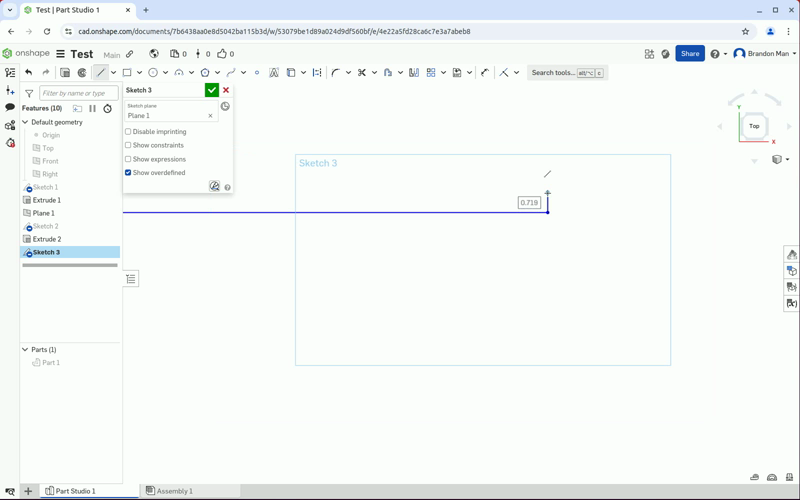
scroll(-6)
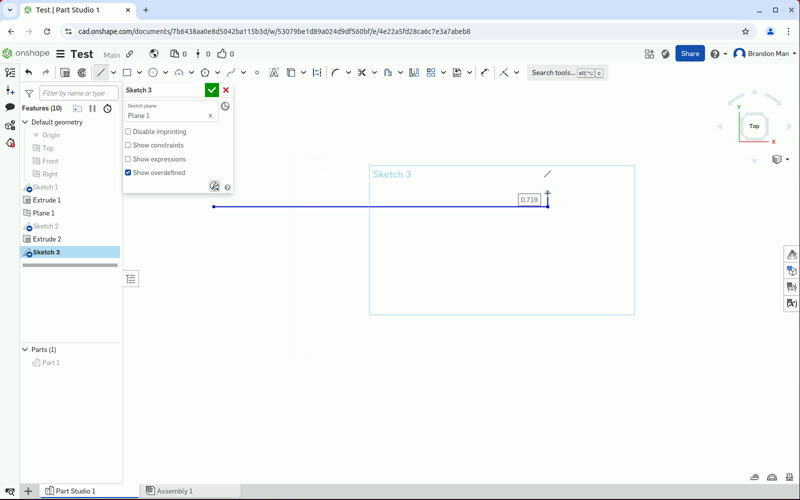
scroll(-6)
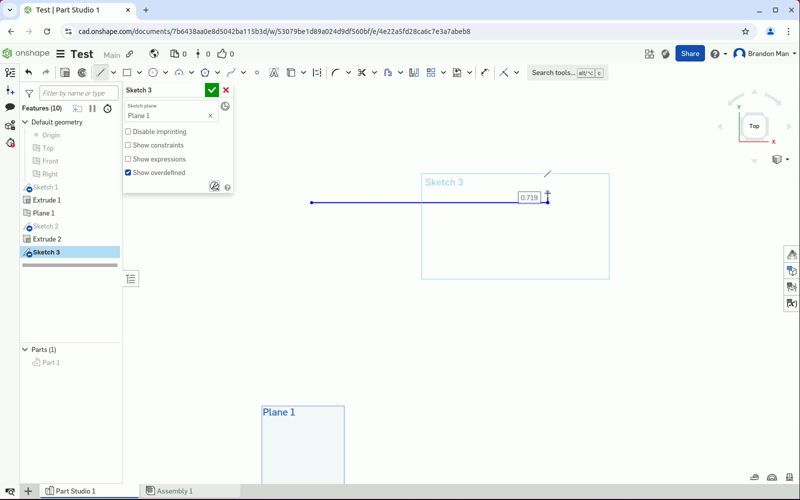
scroll(-6)
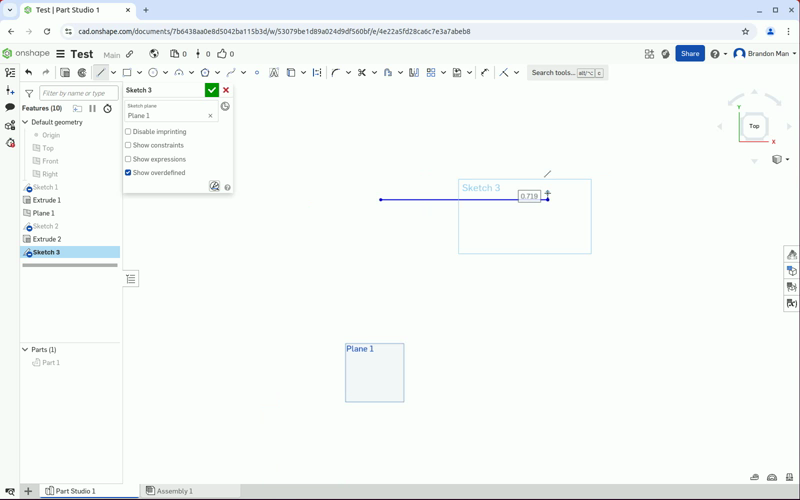
scroll(-6)
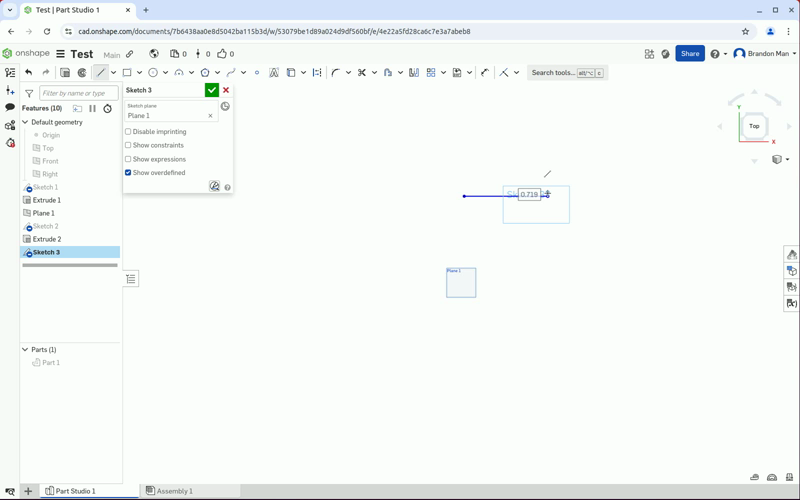
key_up(shift)
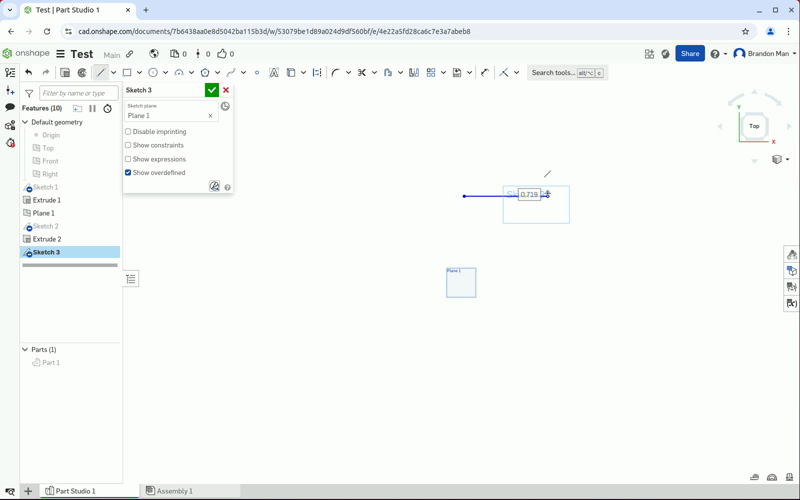
key_down(shift)
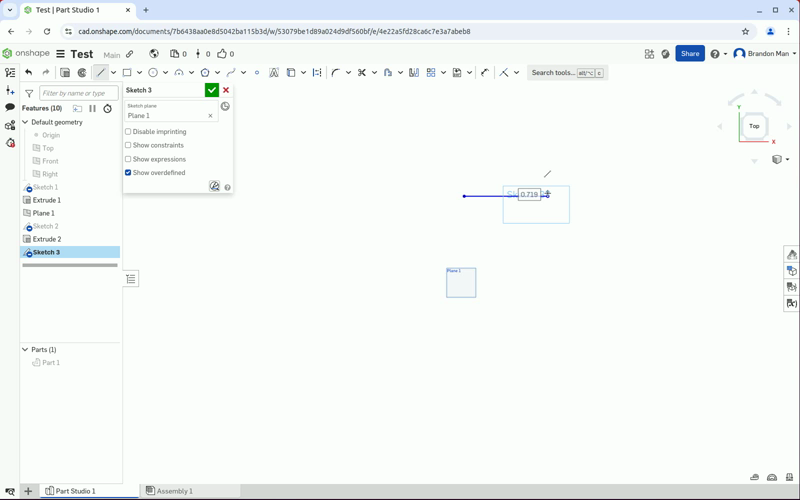
mouse_move(464, 192)
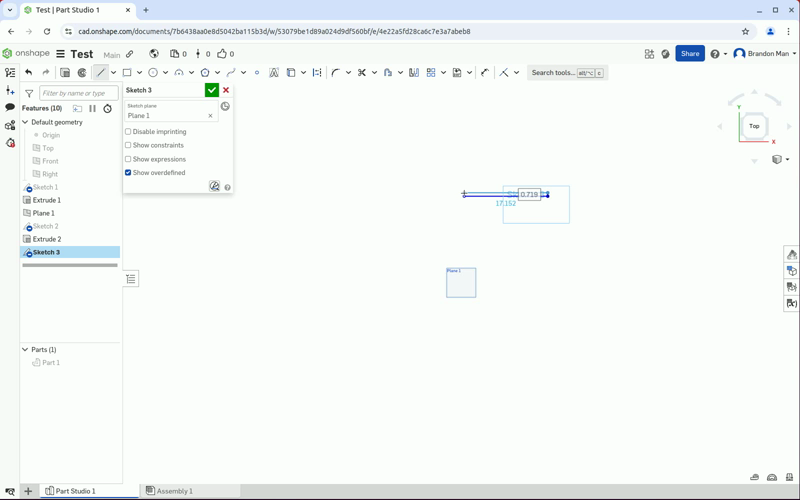
scroll(6)
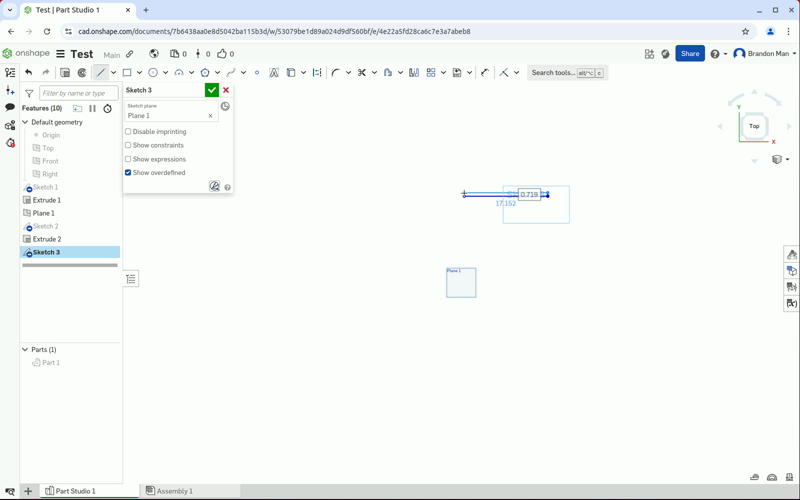
scroll(6)
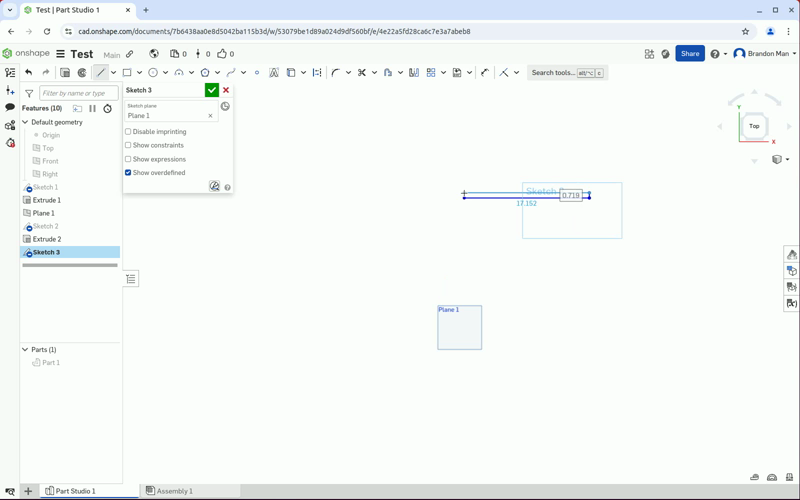
scroll(6)
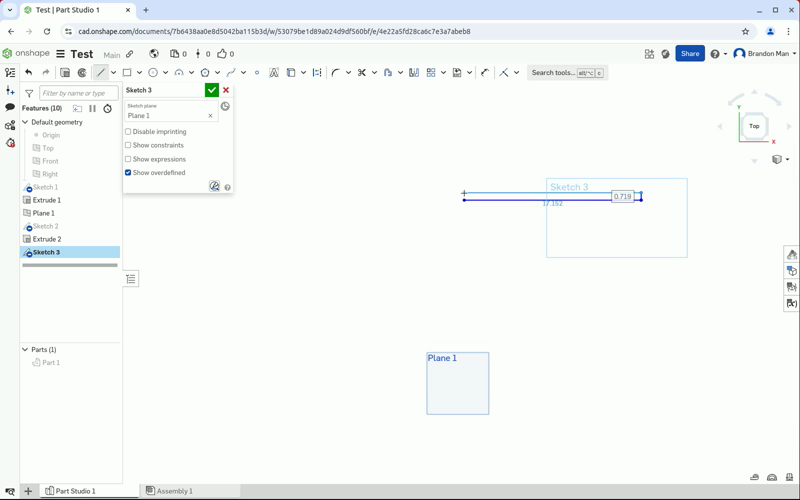
scroll(6)
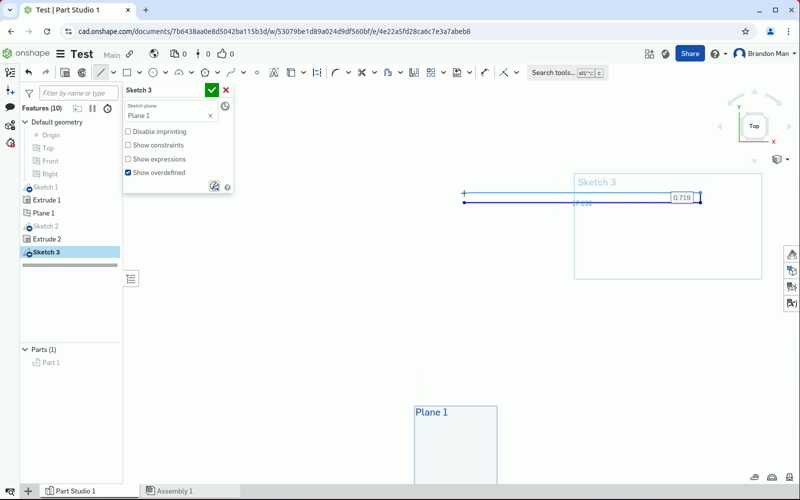
scroll(6)
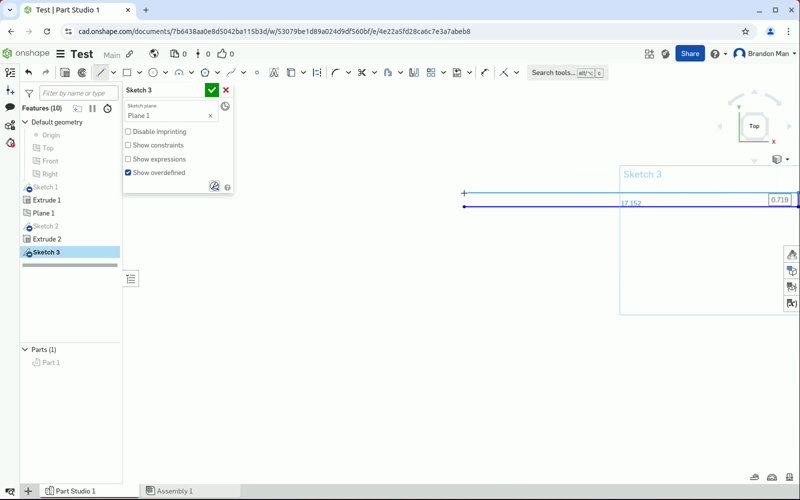
scroll(6)
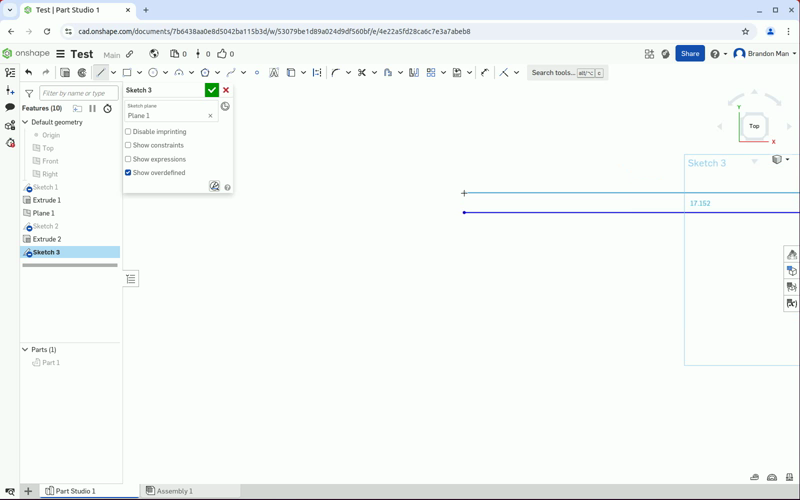
scroll(6)
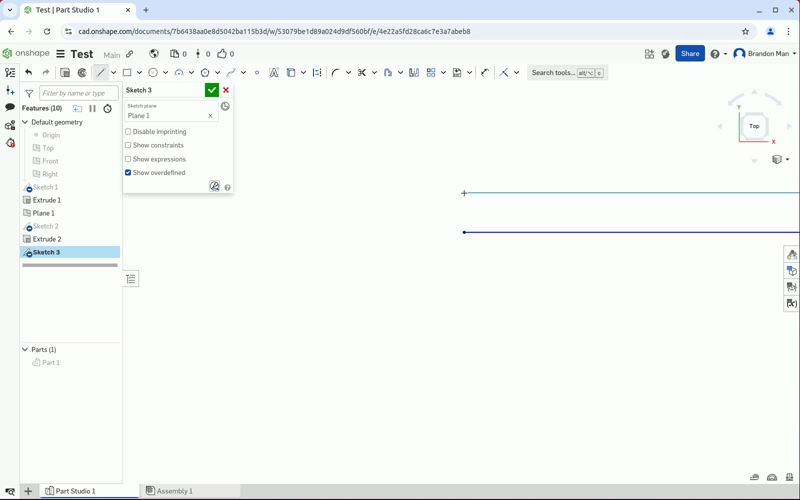
click(464, 192)
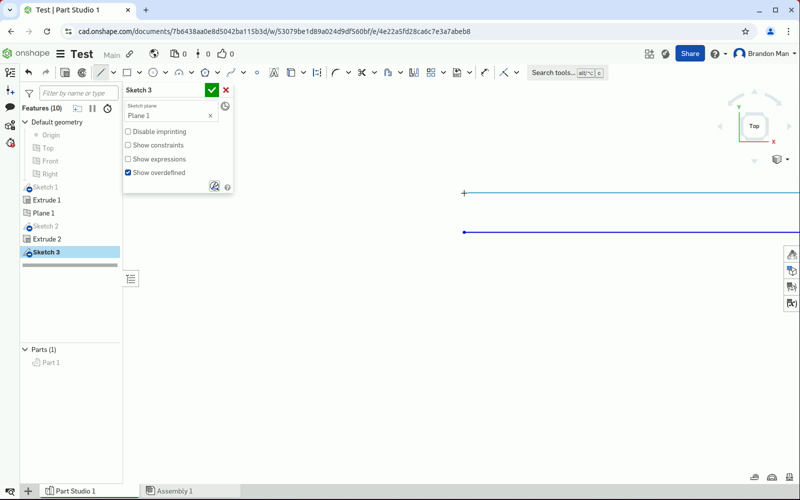
scroll(-6)
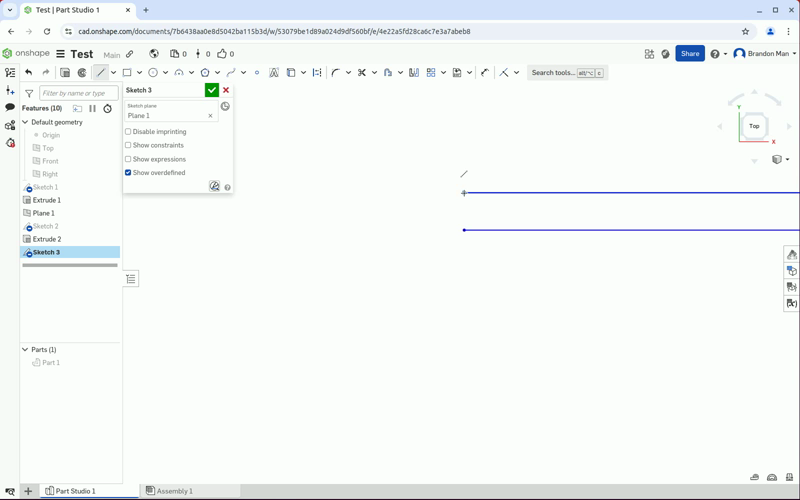
scroll(-6)
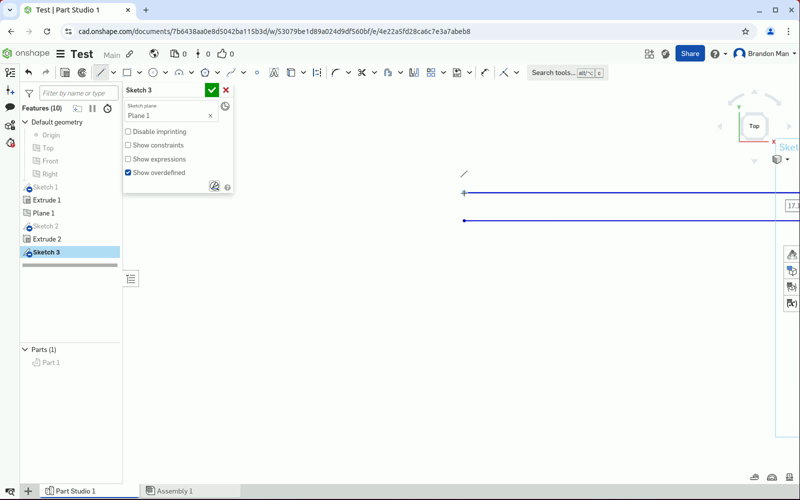
scroll(-6)
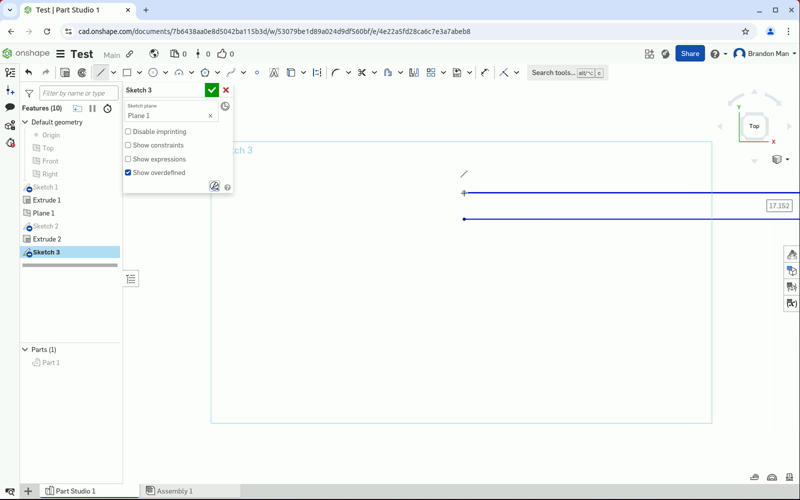
scroll(-6)
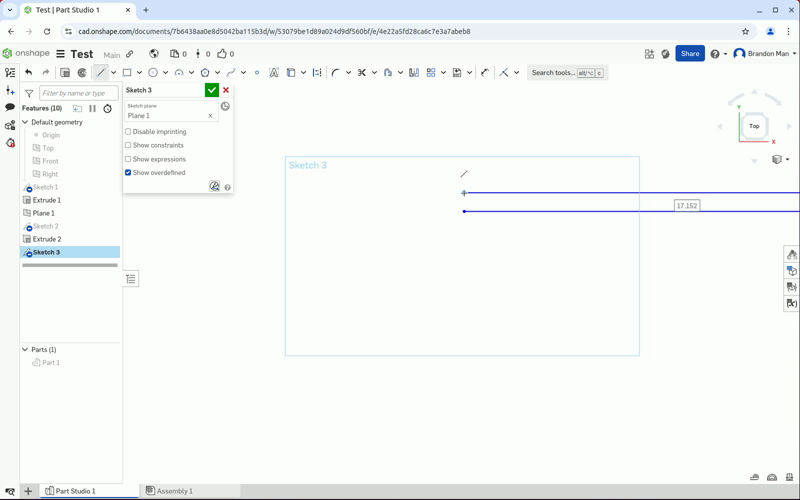
scroll(-6)
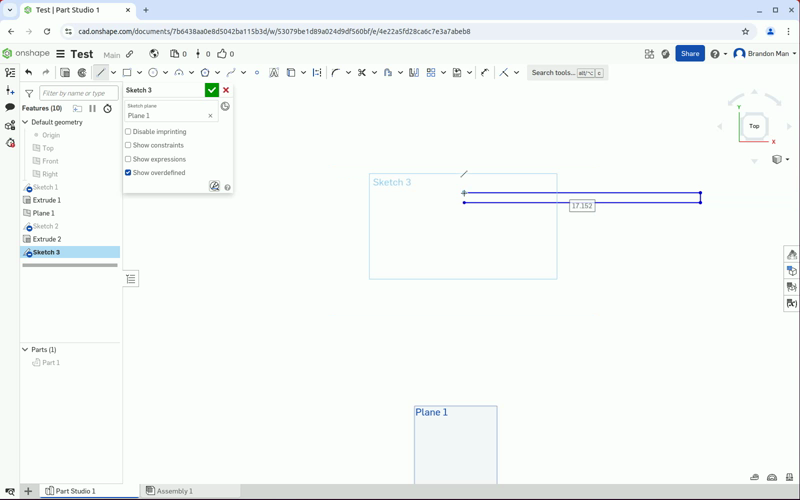
scroll(-6)
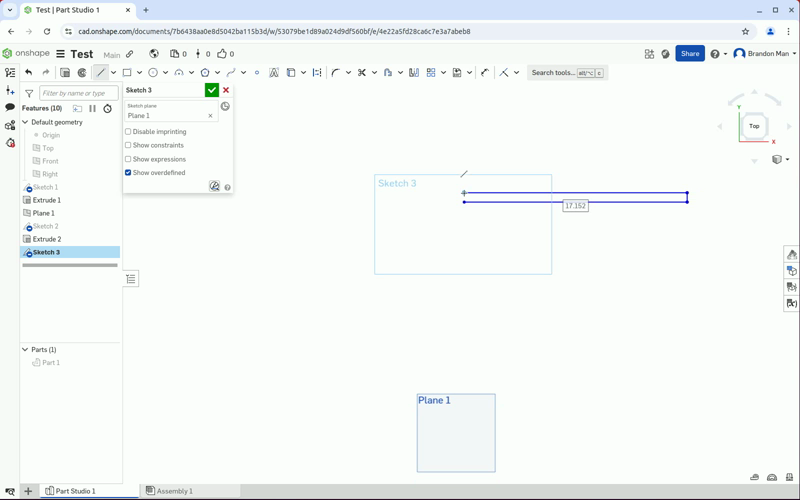
scroll(-6)
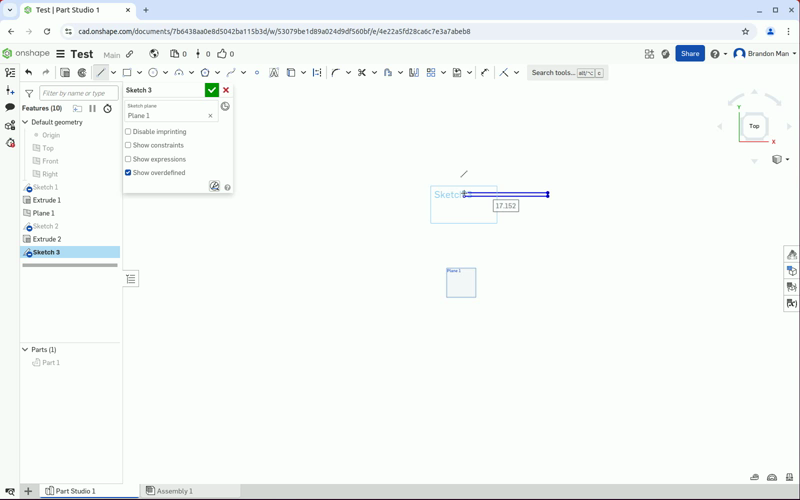
key_up(shift)
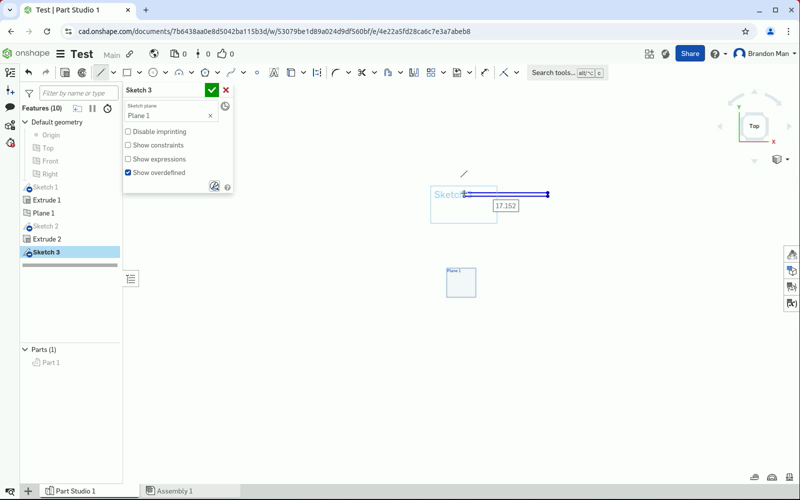
mouse_move(494, 192)
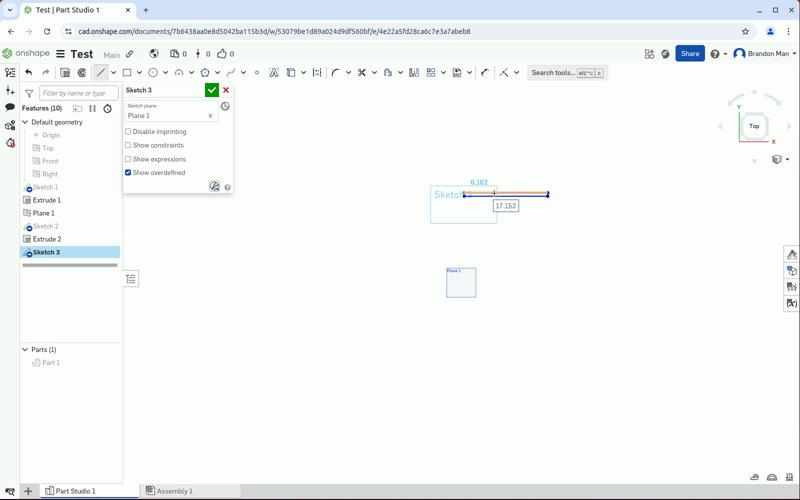
key_down(shift)
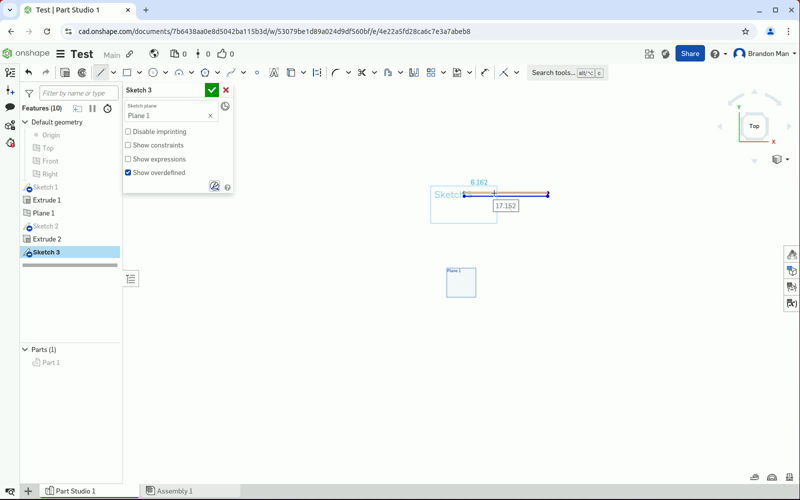
mouse_move(464, 196)
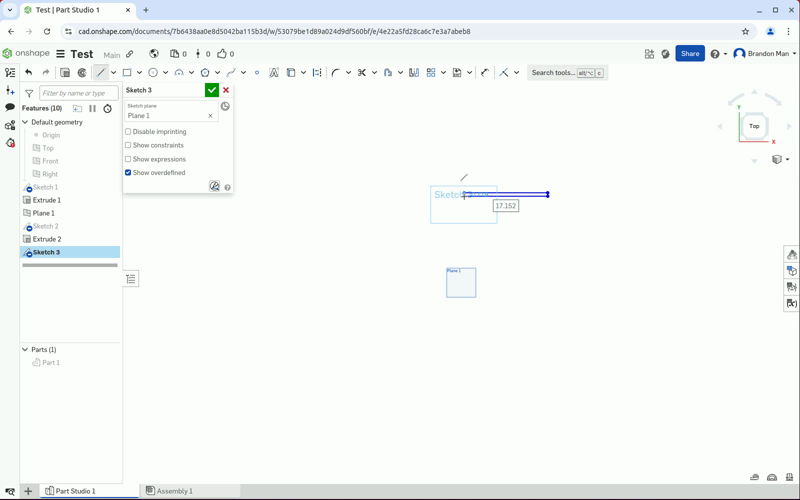
scroll(6)
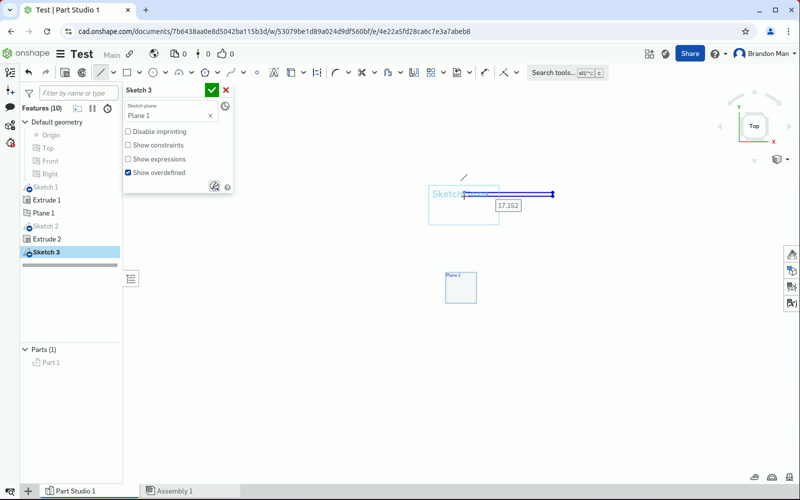
scroll(6)
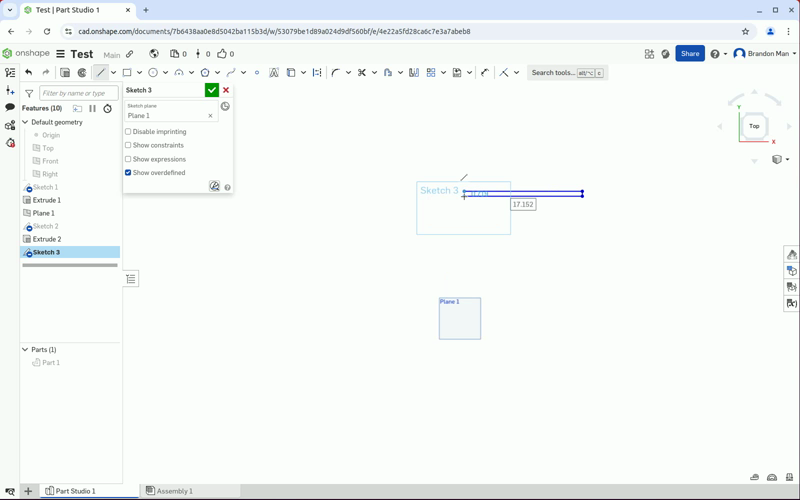
scroll(6)
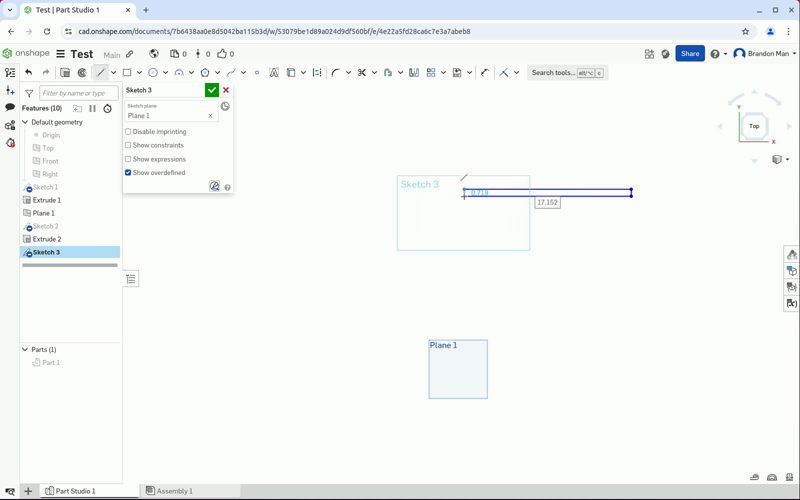
scroll(6)
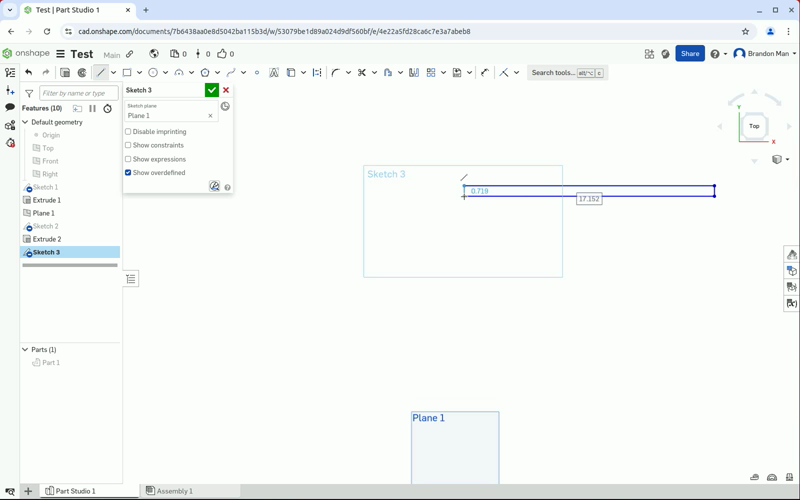
scroll(6)
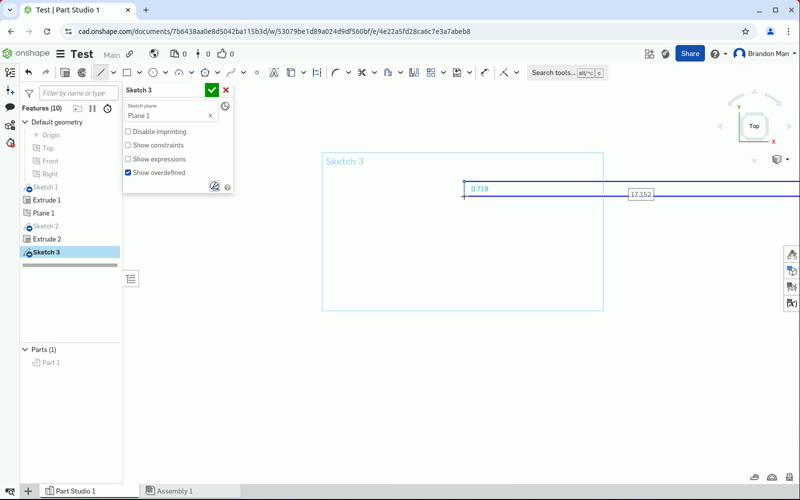
scroll(6)
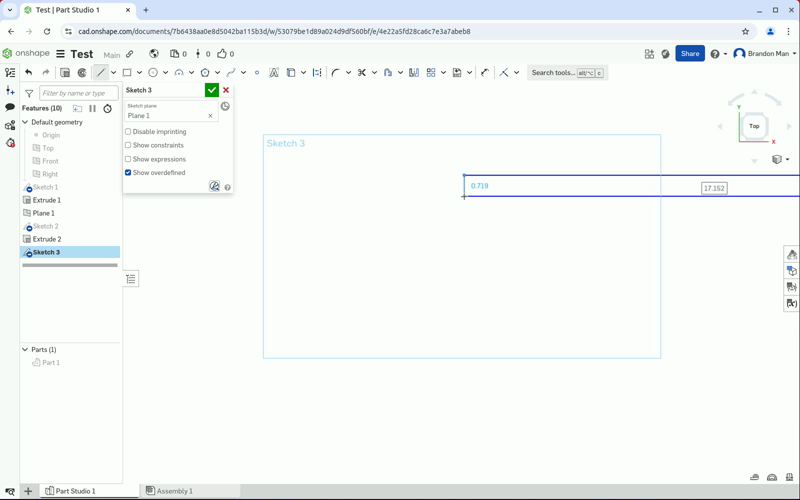
scroll(6)
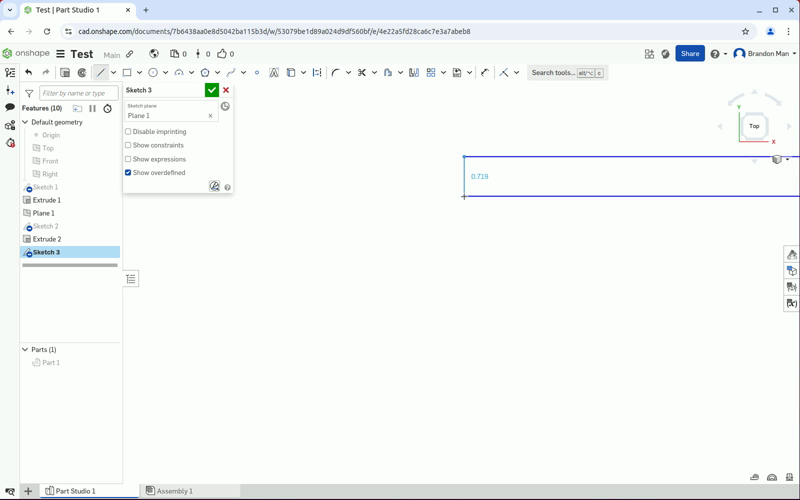
key_up(shift)
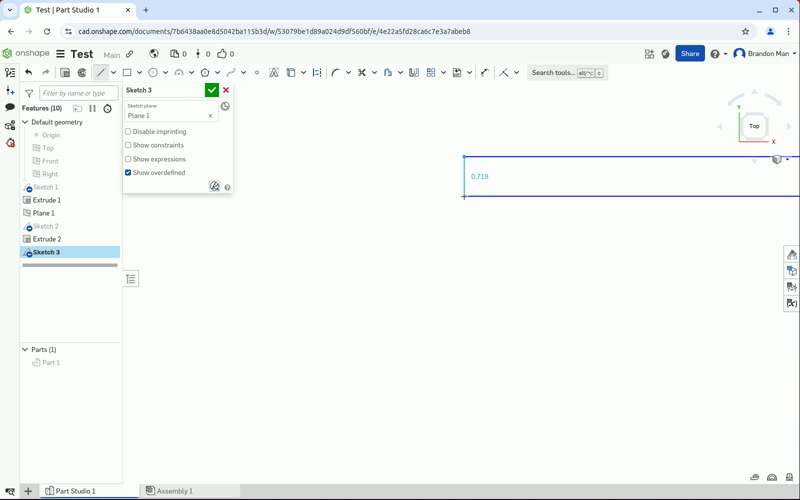
click(464, 196)
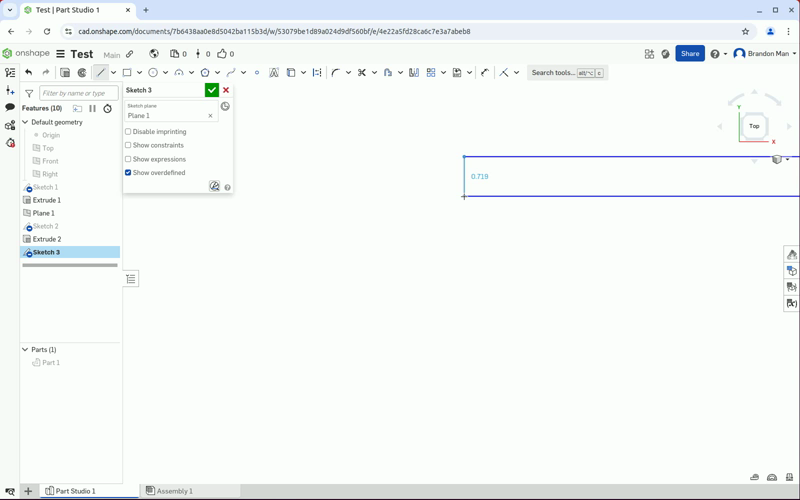
scroll(-6)
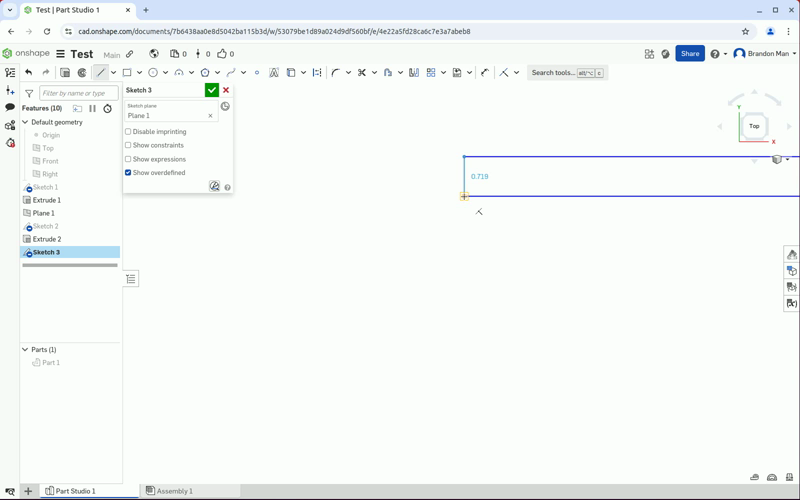
scroll(-6)
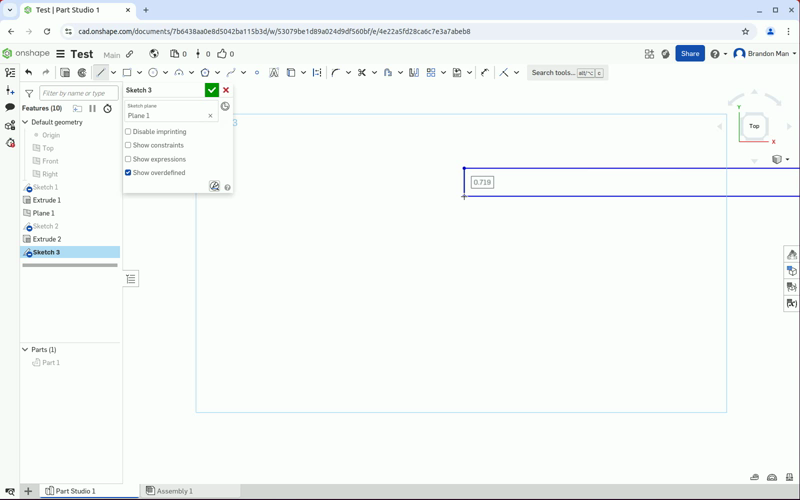
scroll(-6)
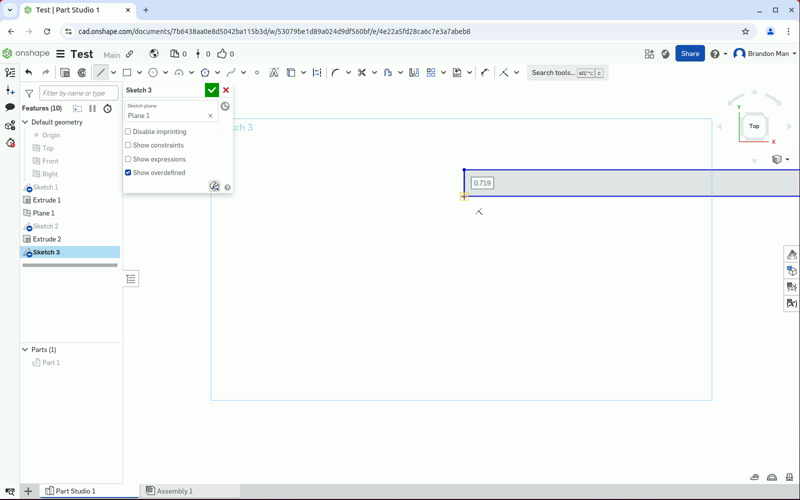
scroll(-6)
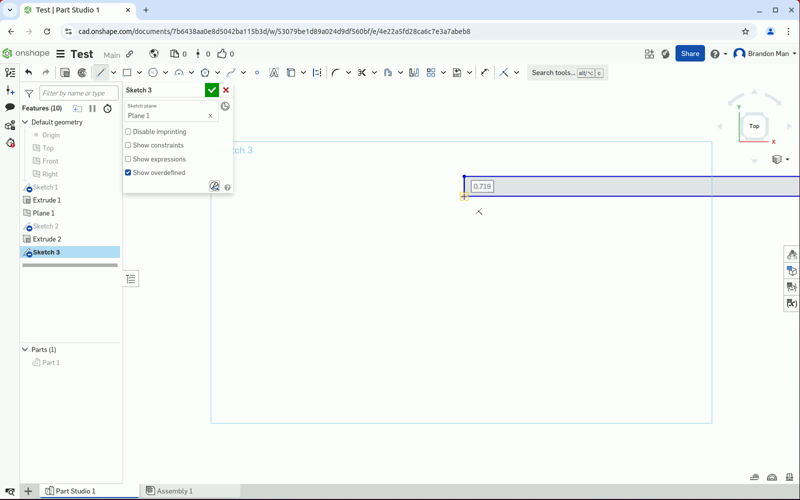
scroll(-6)
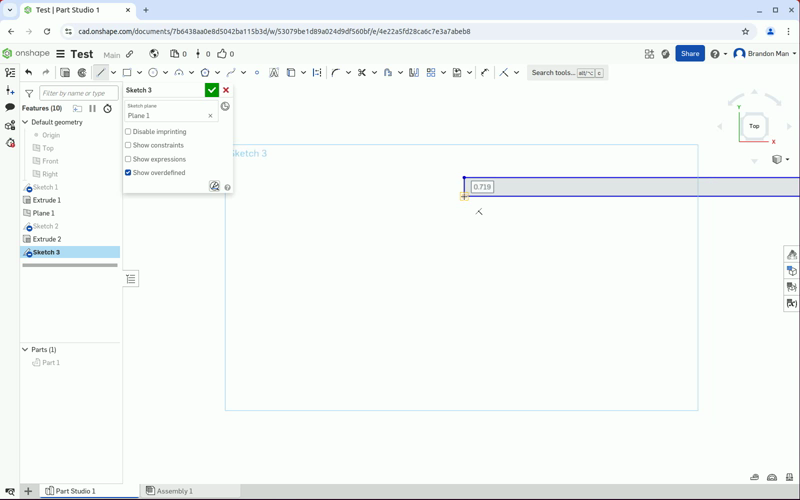
scroll(-6)
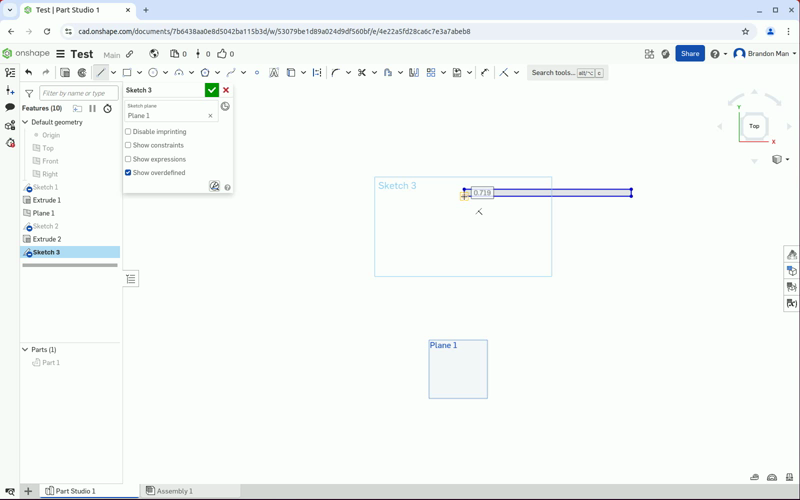
scroll(-6)
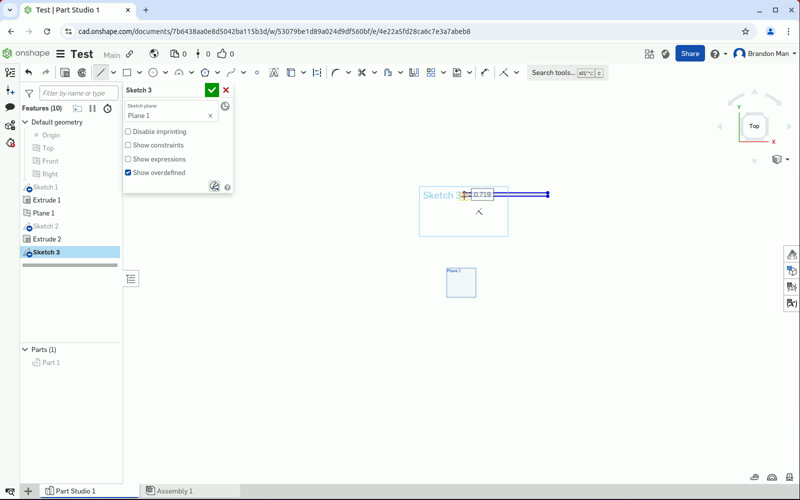
key(esc)
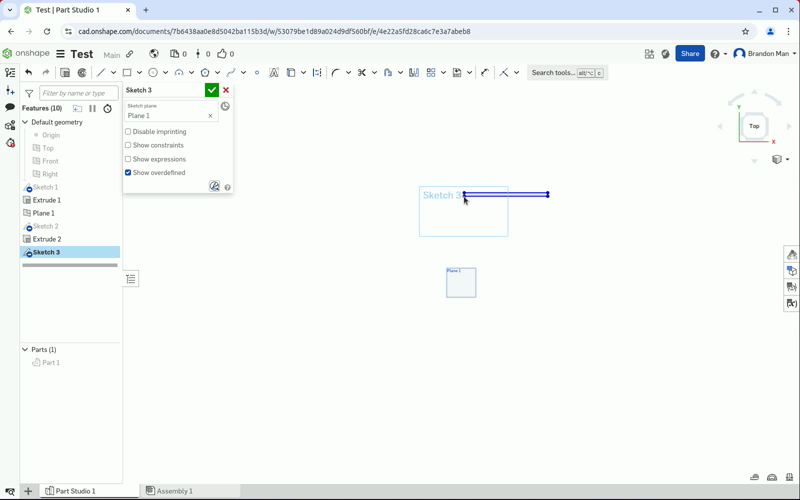
mouse_move(546, 195)
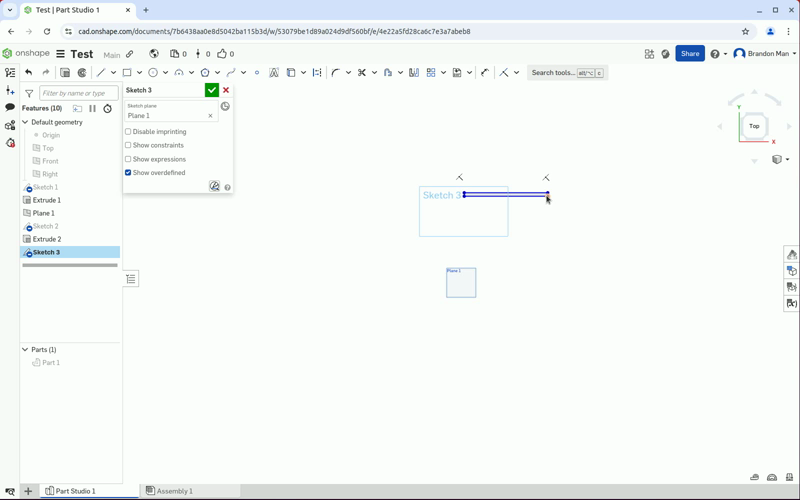
scroll(6)
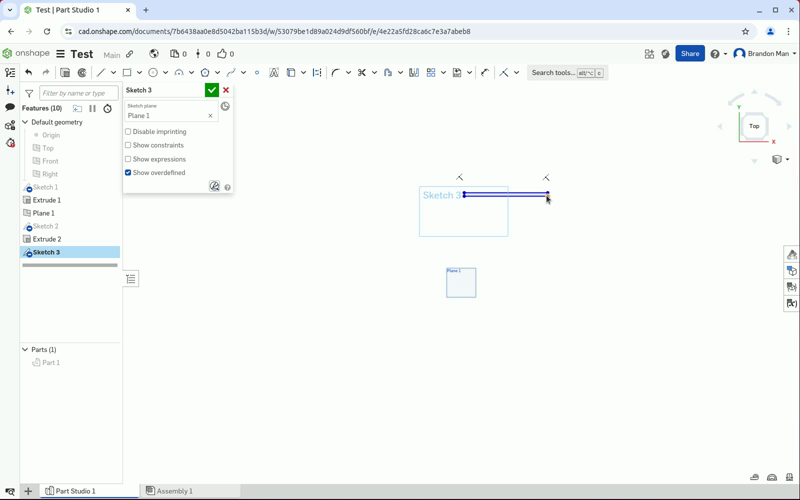
scroll(6)
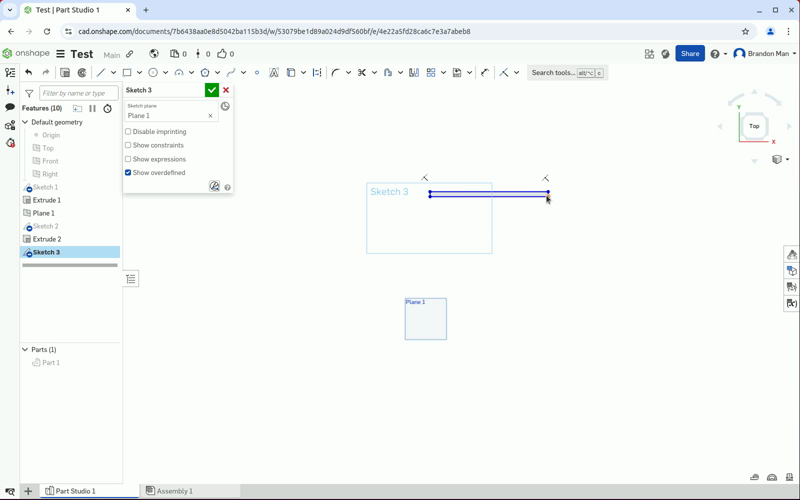
scroll(6)
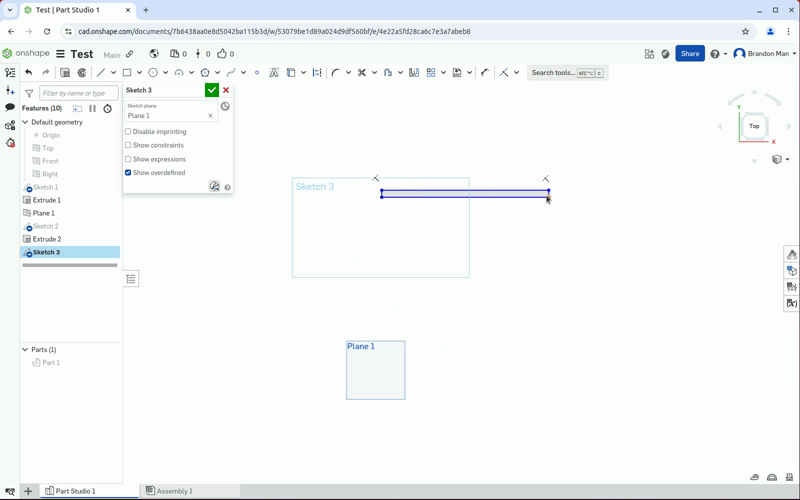
scroll(6)
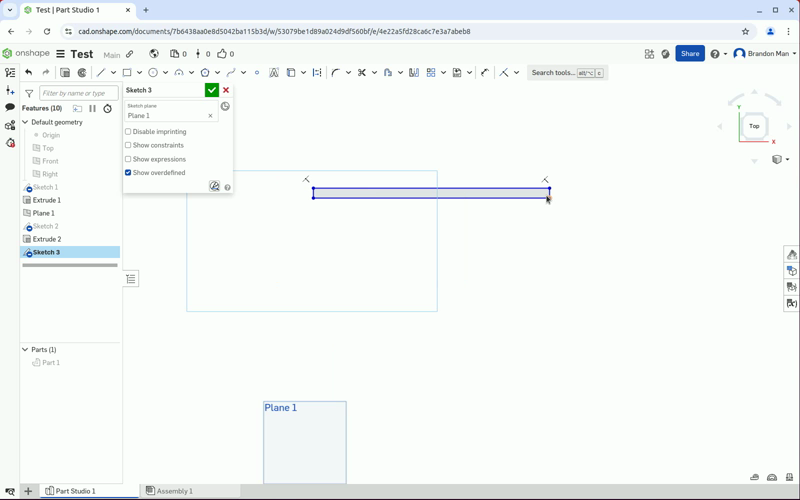
scroll(6)
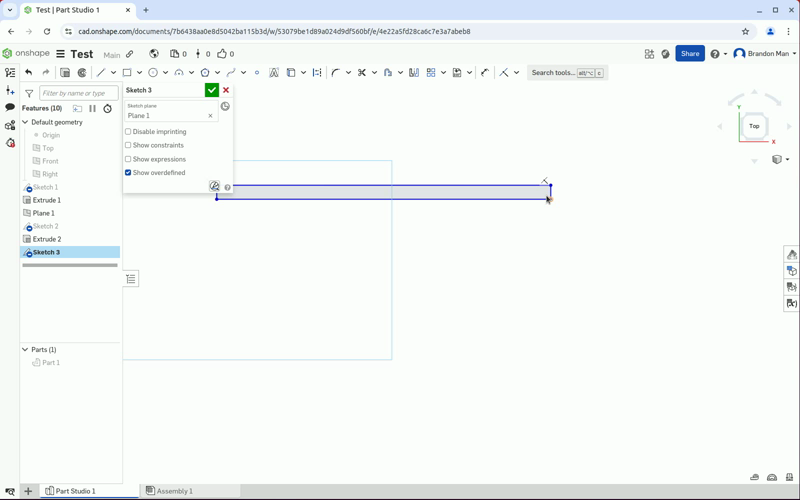
scroll(6)
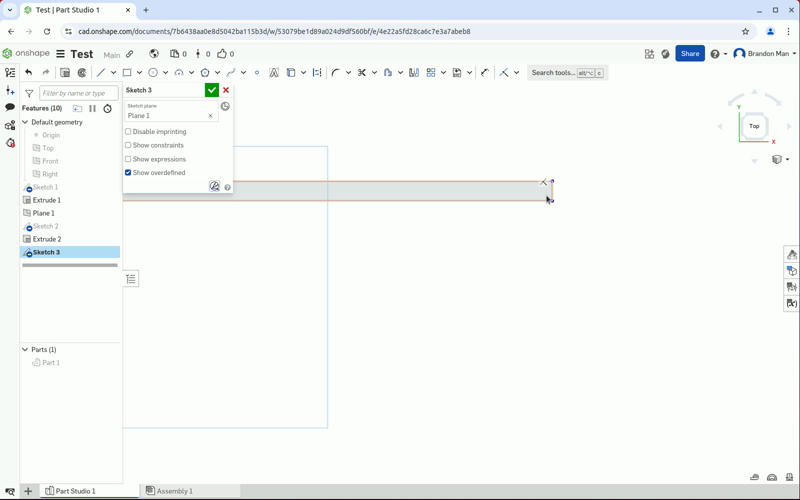
scroll(6)
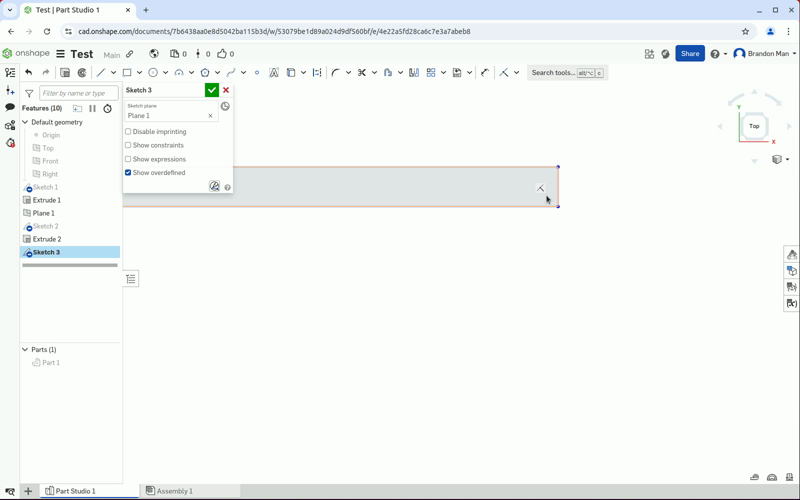
click(546, 195)
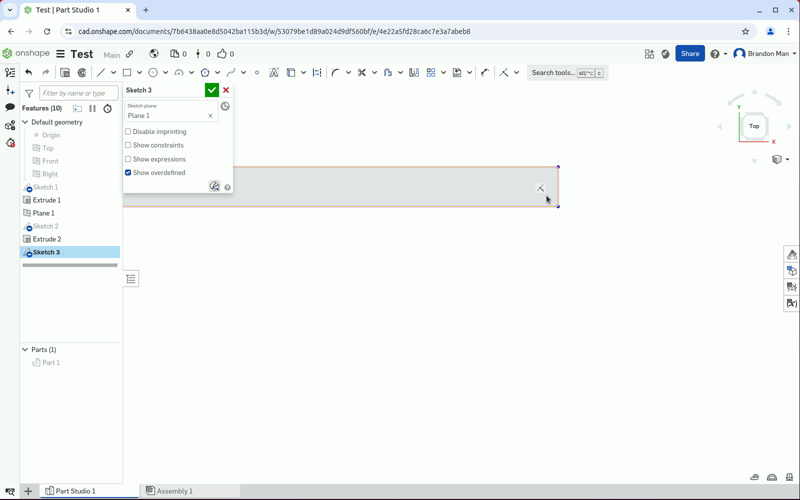
scroll(-6)
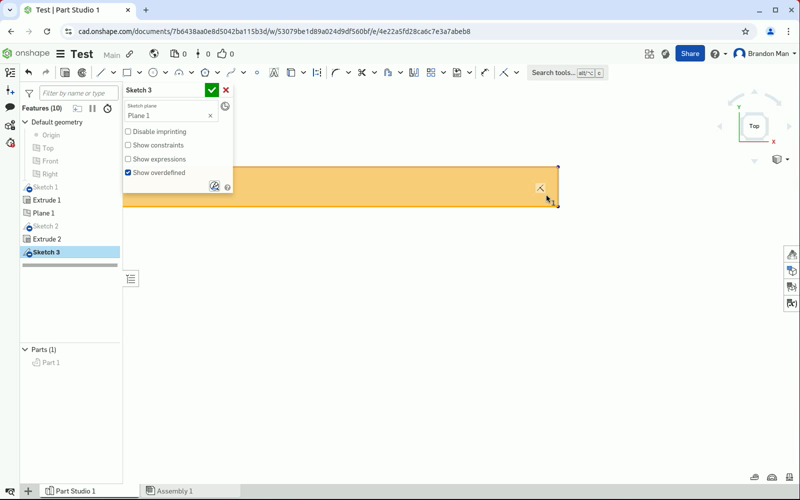
scroll(-6)
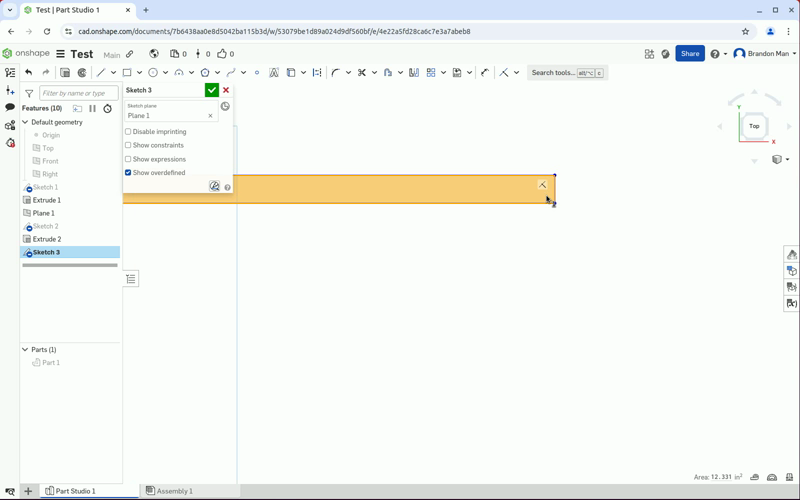
scroll(-6)
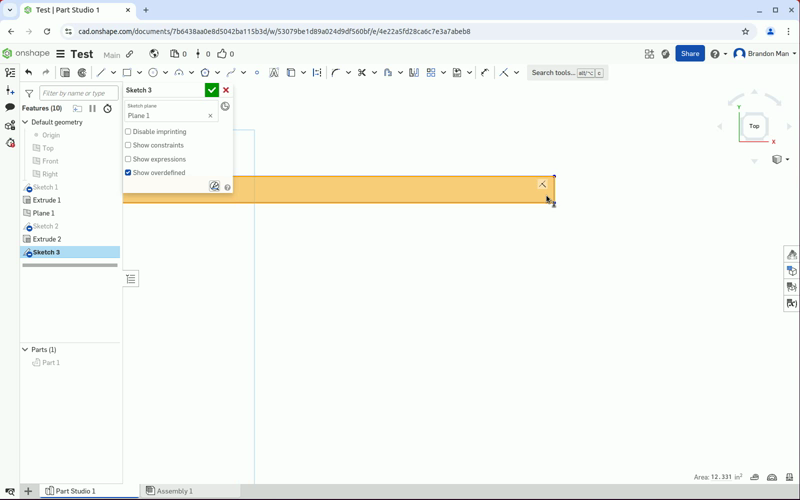
scroll(-6)
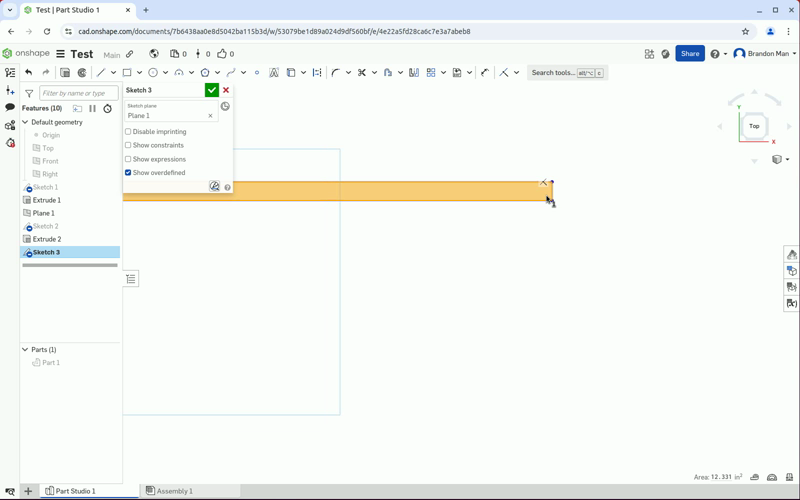
scroll(-6)
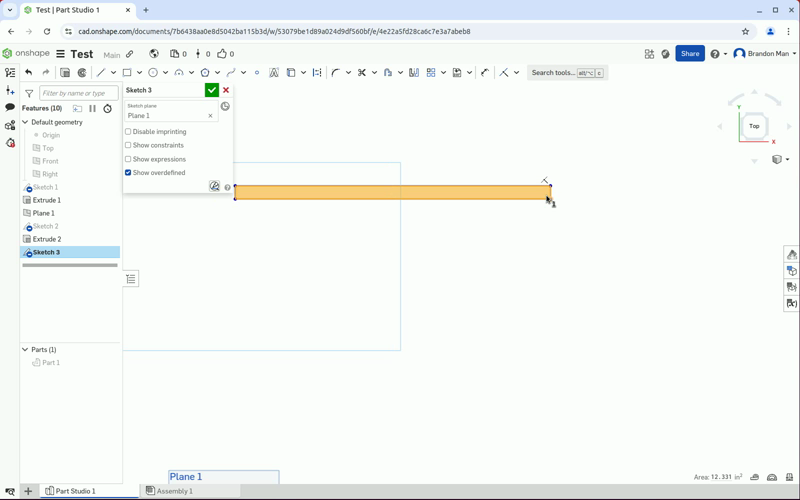
scroll(-6)
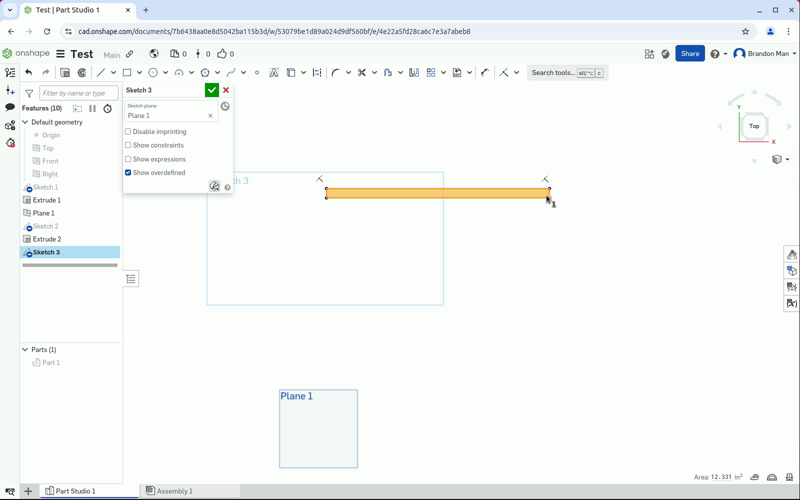
scroll(-6)
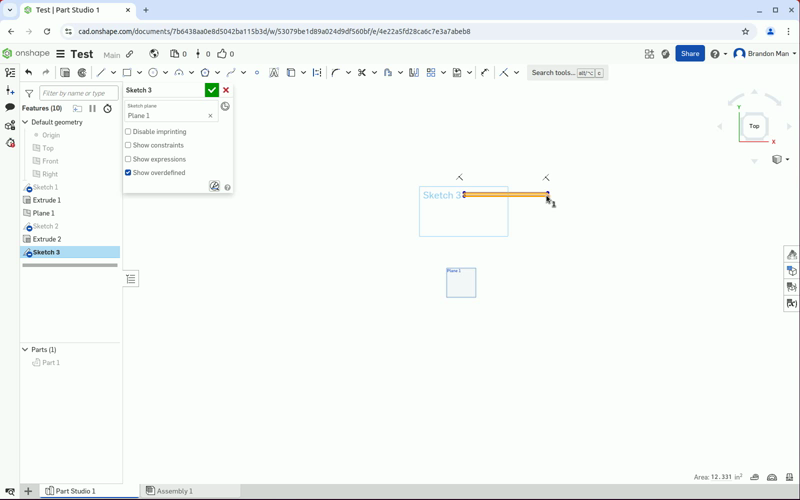
mouse_move(73, 352)
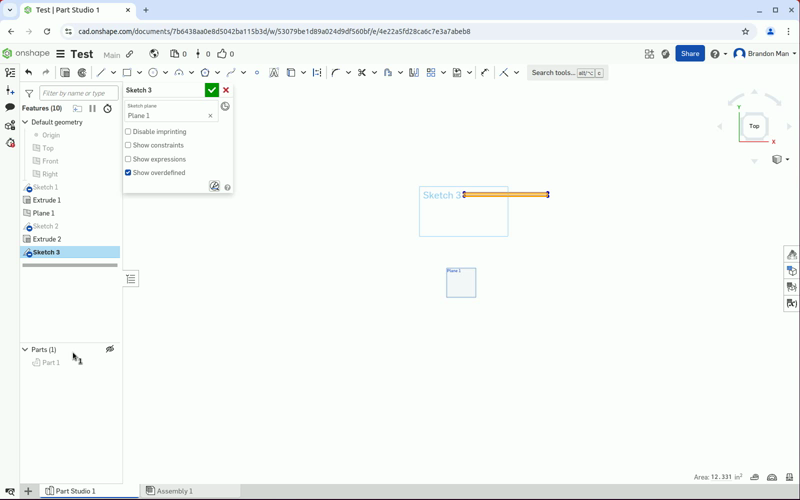
key(shift+y)
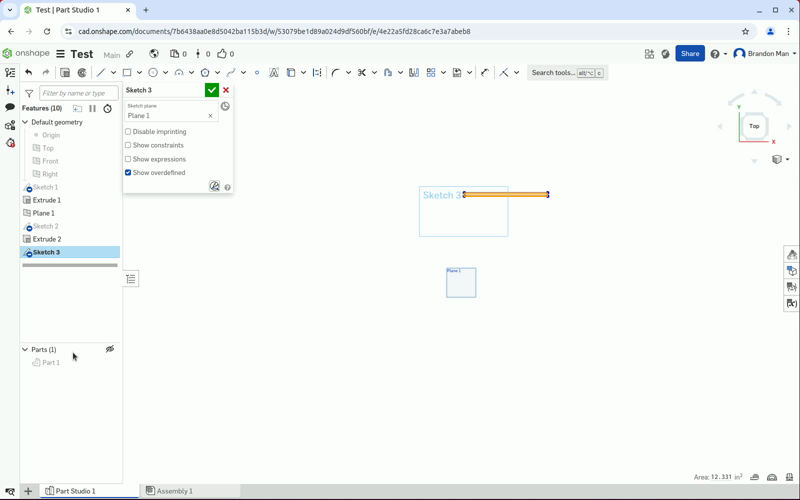
key(shift+e)
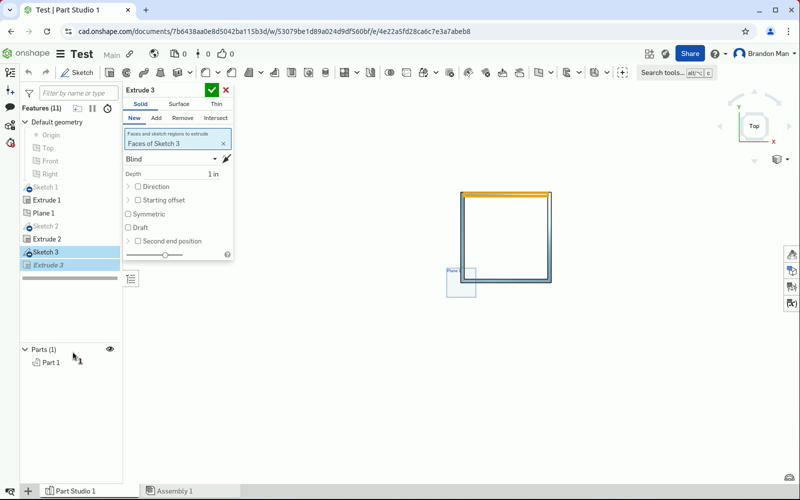
mouse_move(143, 106)
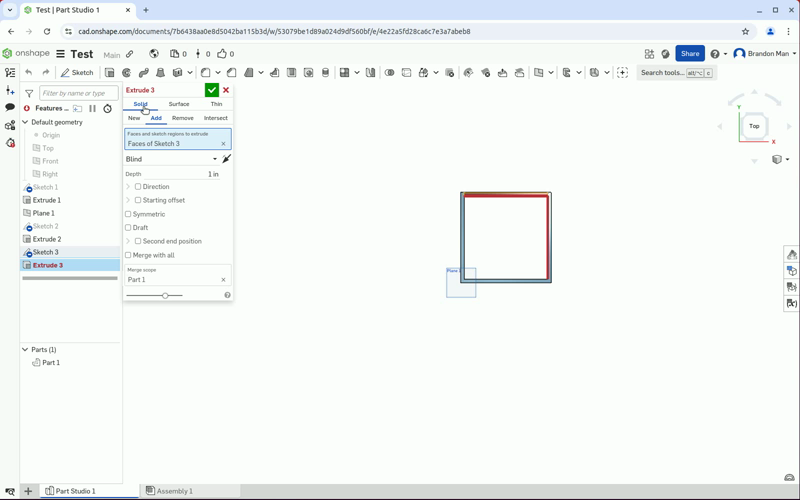
click(143, 106)
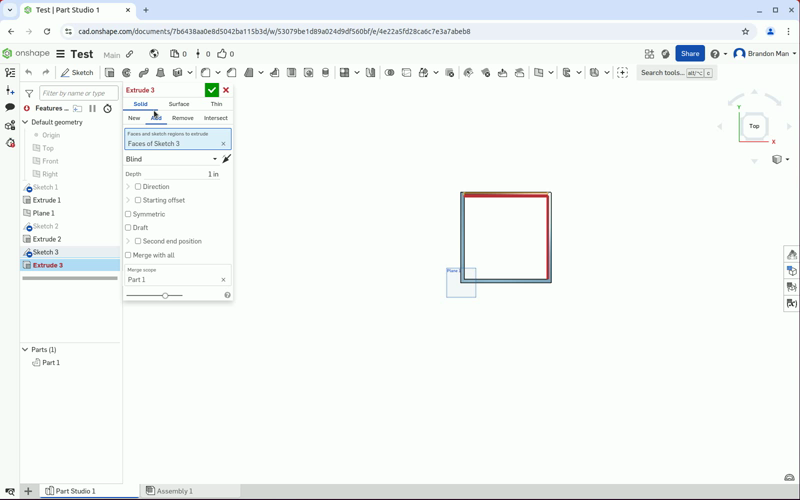
mouse_move(186, 120)
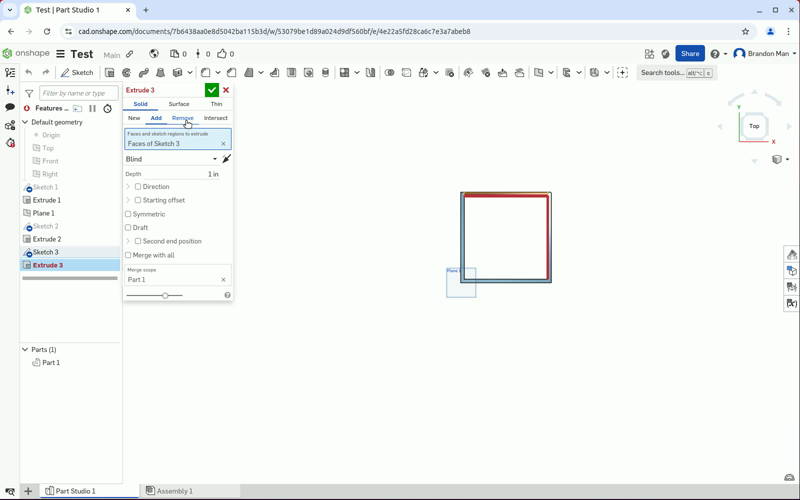
click(186, 120)
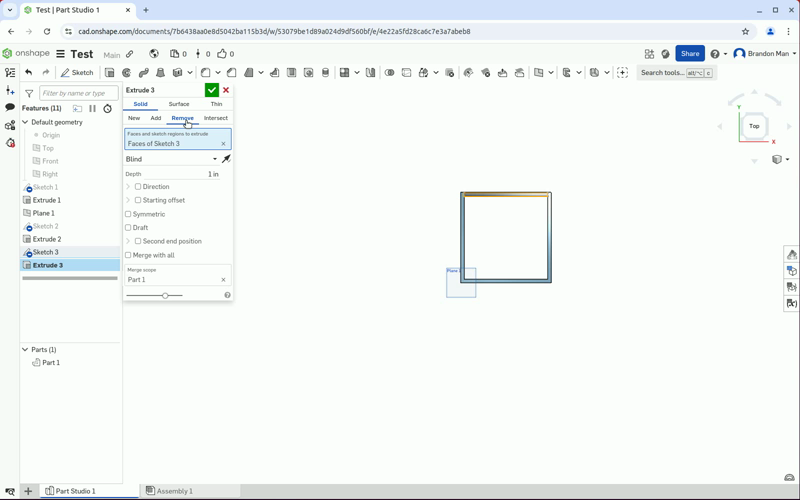
key(tab, 4)
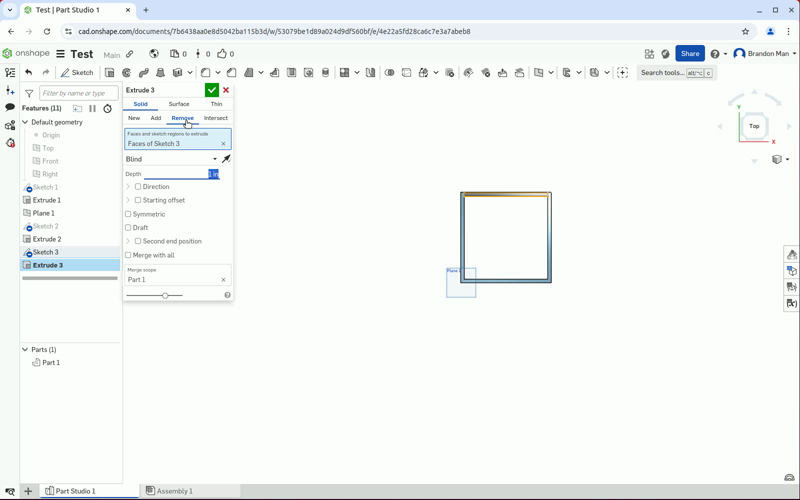
text(0.963)
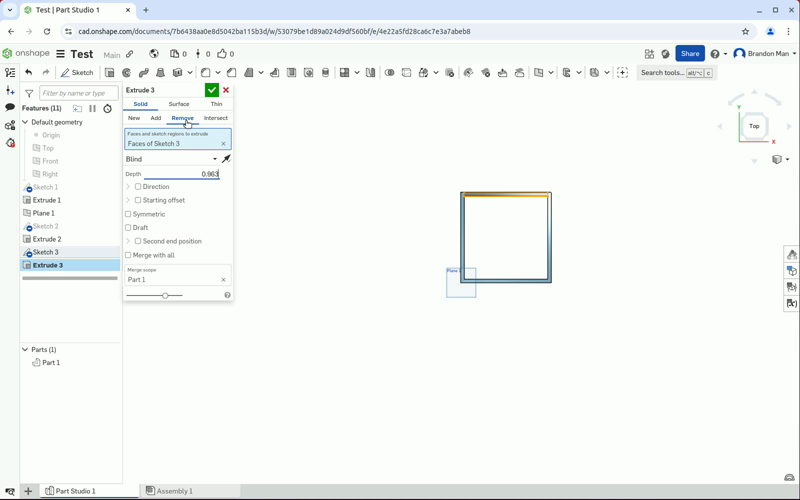
key(tab, 6)
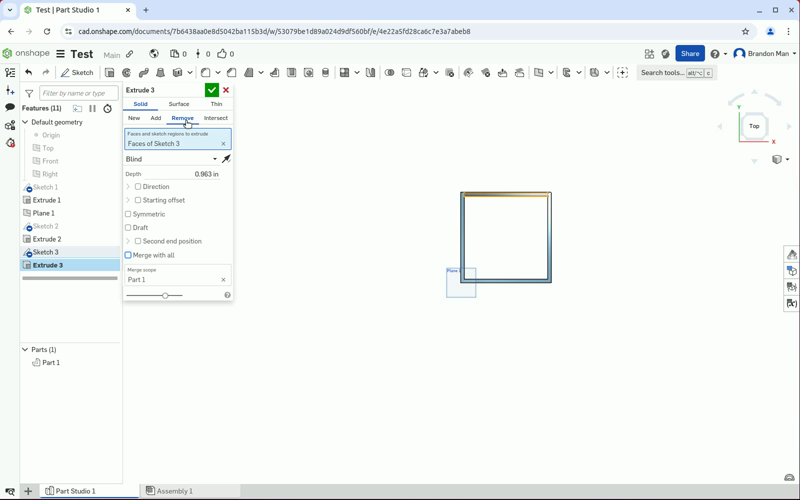
key(space)
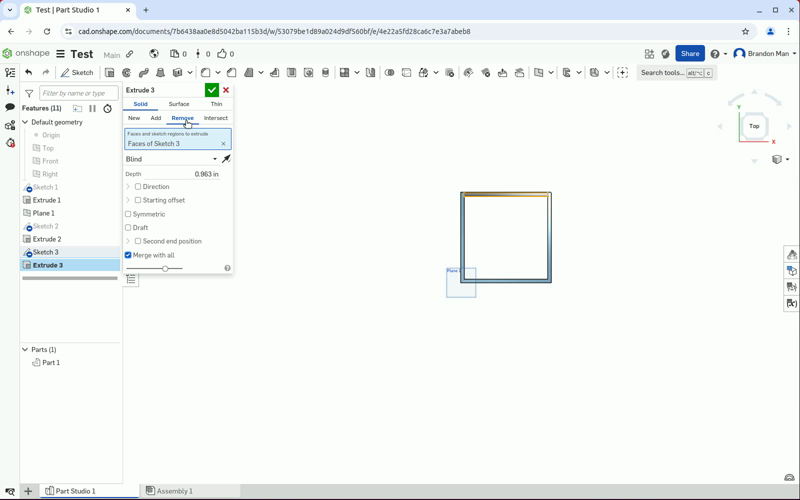
key(enter)
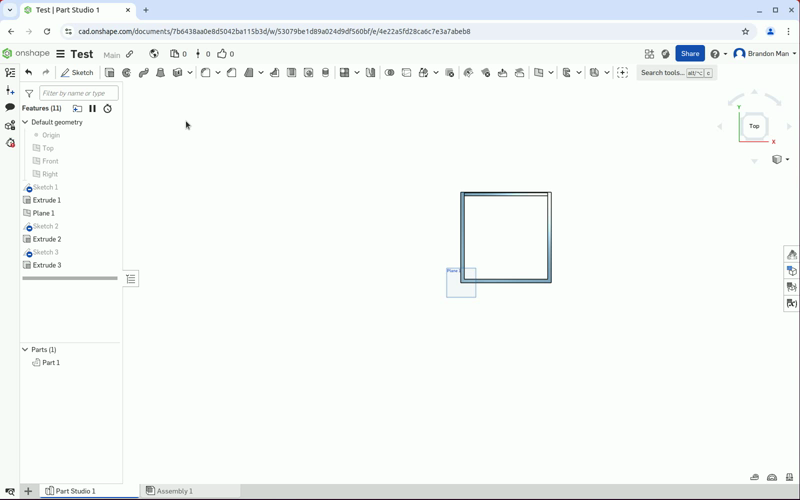
key(shift+h)
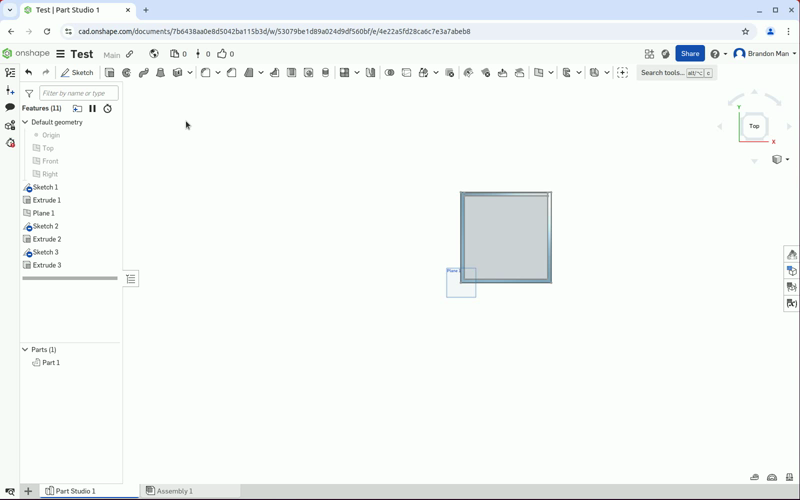
key(shift+h)
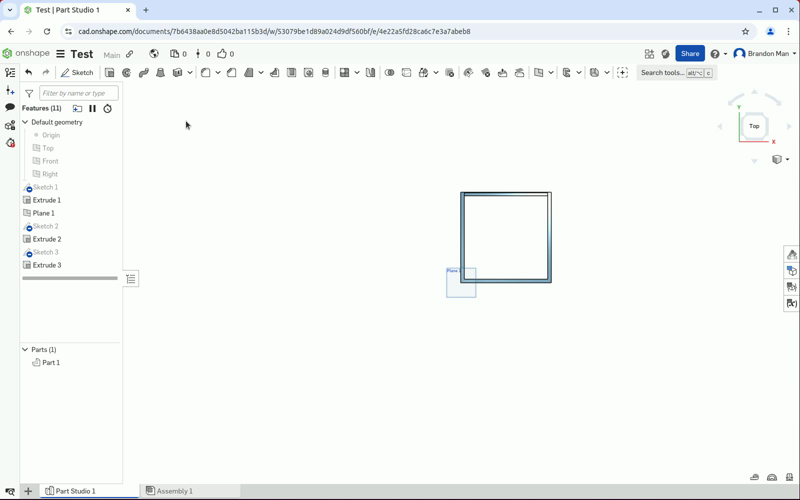
mouse_move(73, 189)
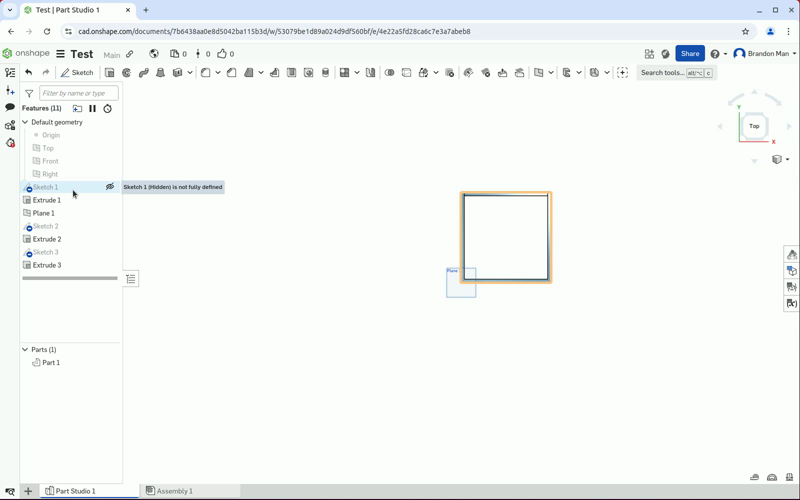
click(73, 189)
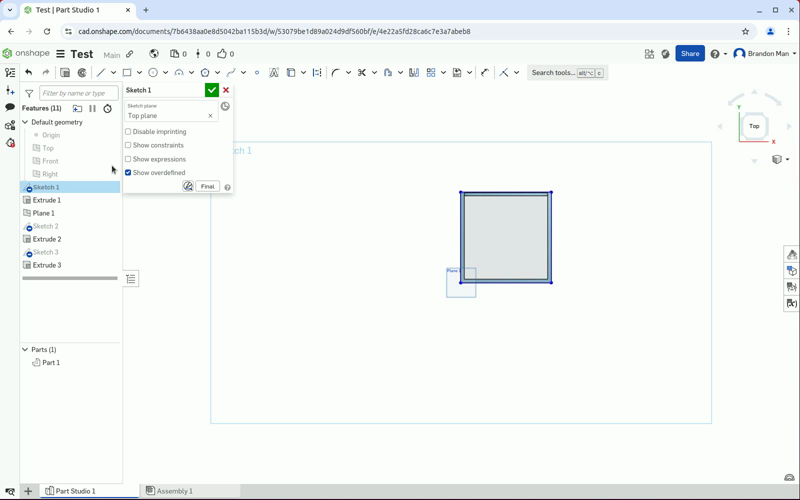
mouse_move(229, 92)
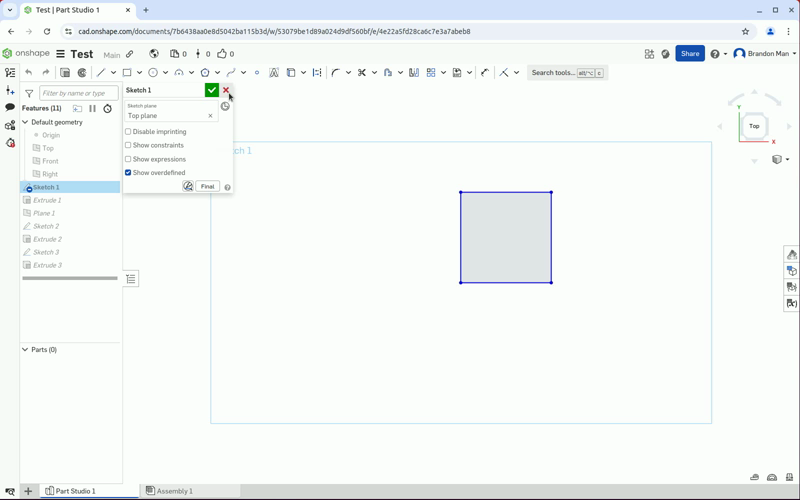
click(229, 92)
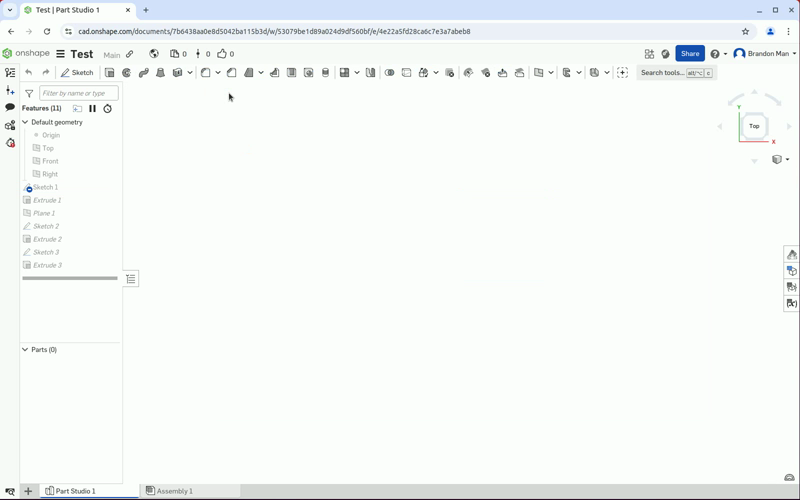
key(shift+s)
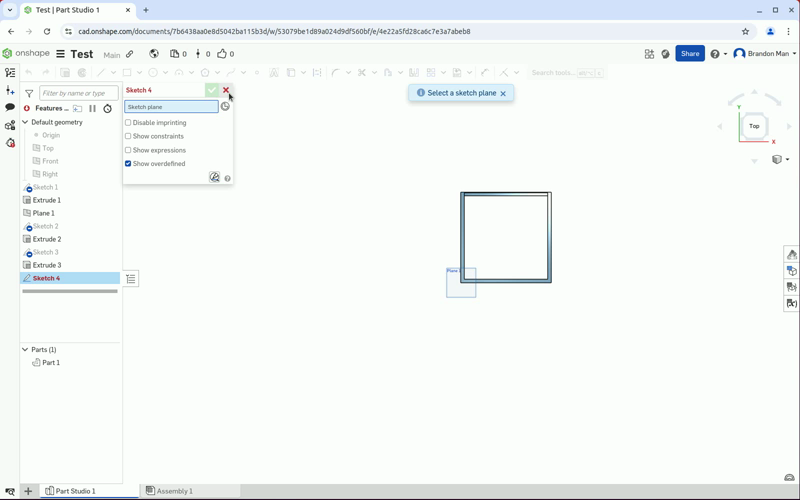
mouse_move(73, 215)
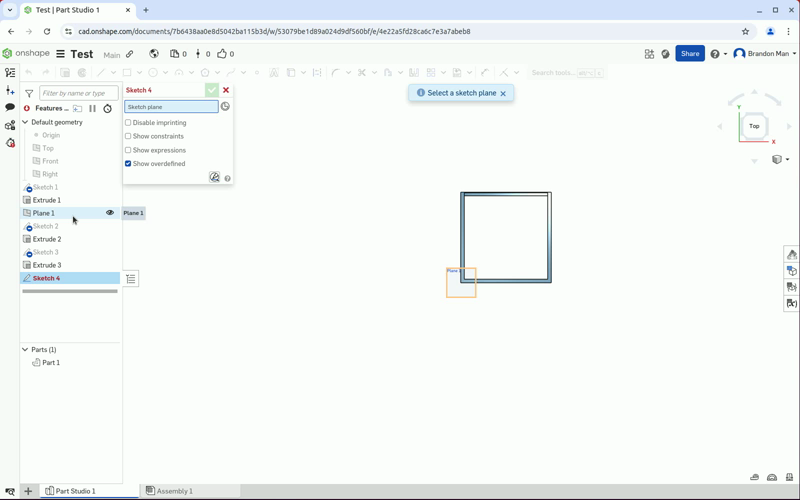
click(73, 215)
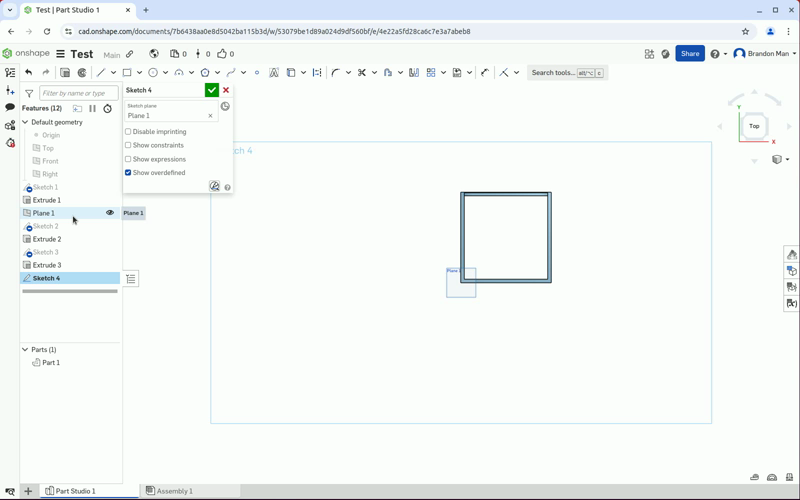
mouse_move(73, 352)
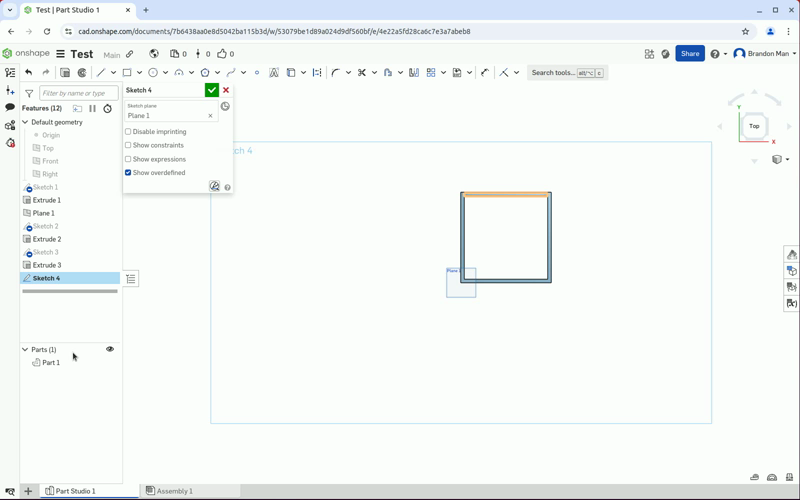
key(y)
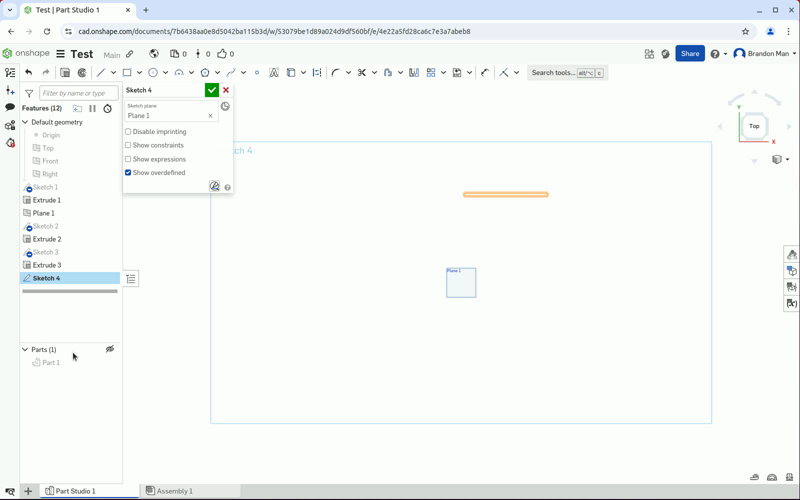
key(l)
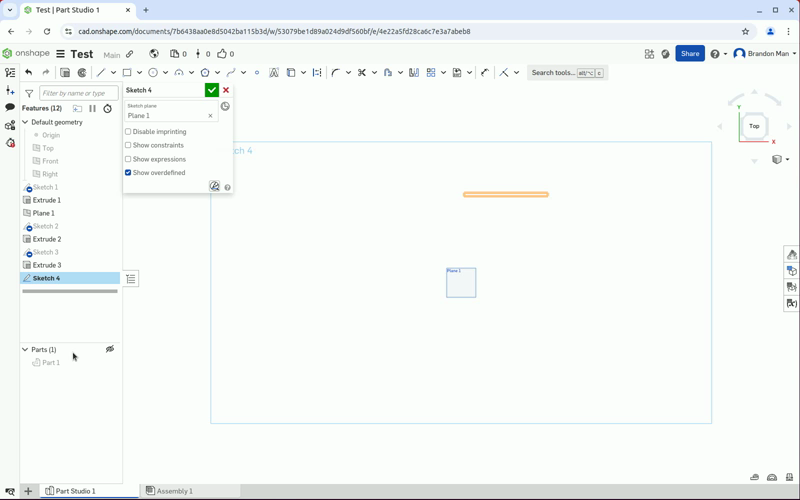
key_down(shift)
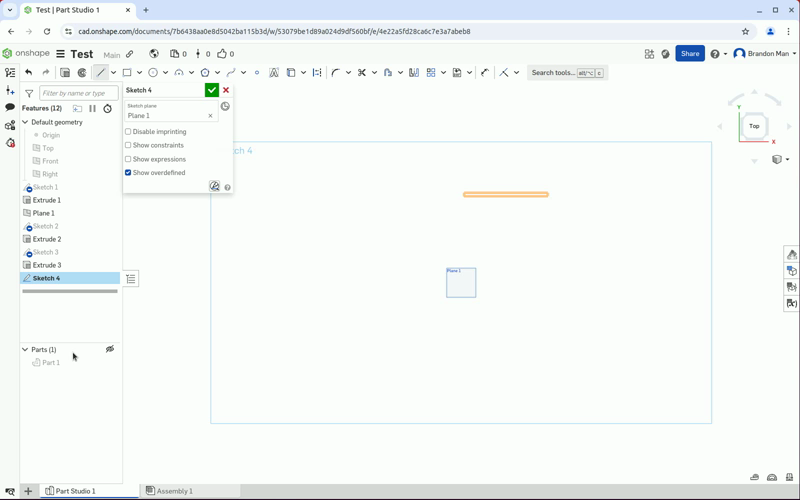
mouse_move(464, 282)
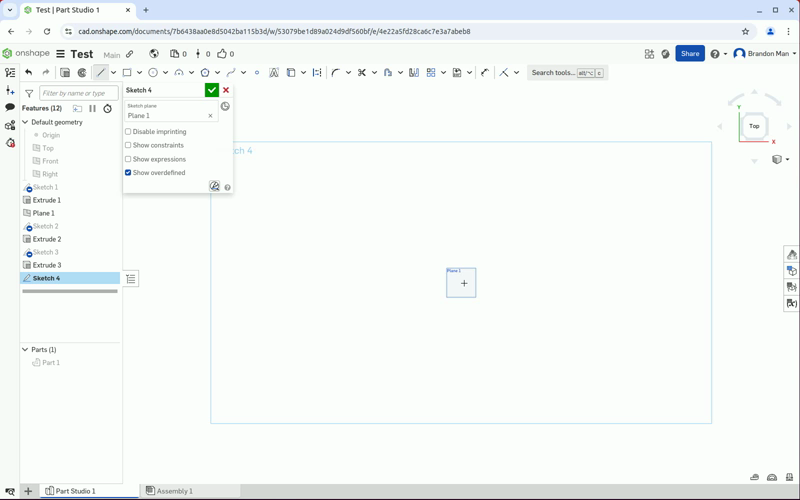
click(464, 282)
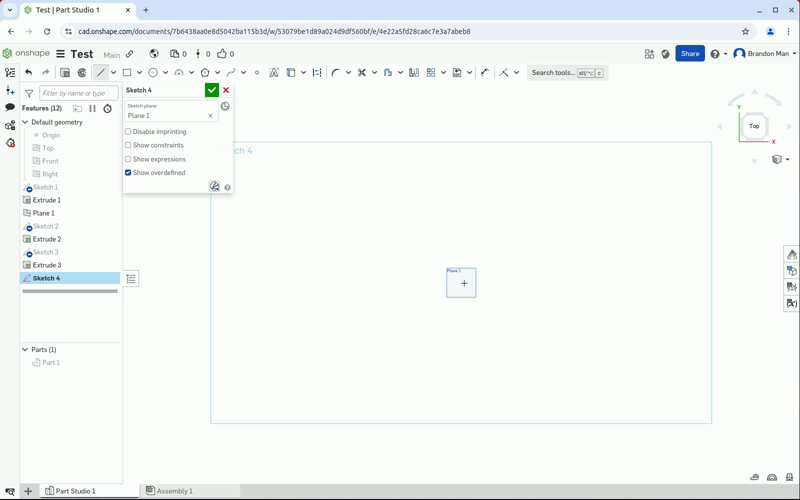
key_up(shift)
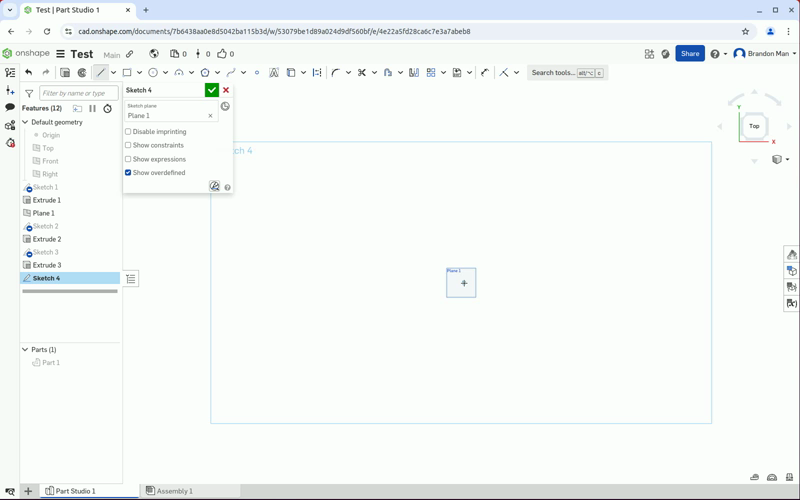
key_down(shift)
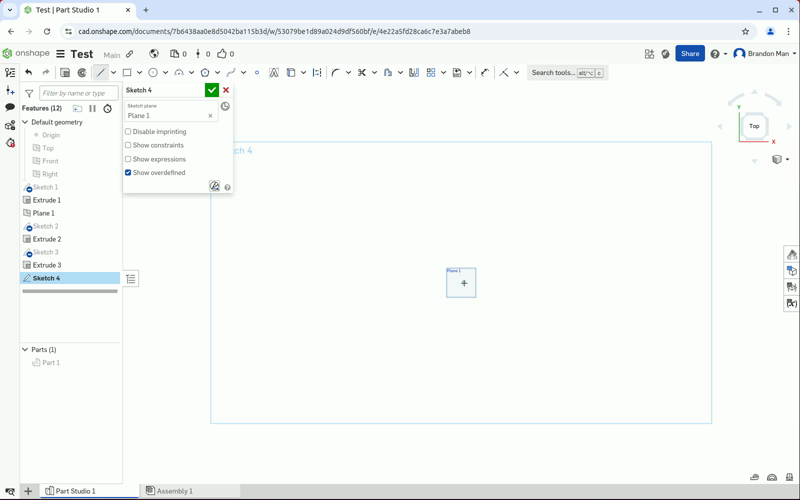
mouse_move(547, 282)
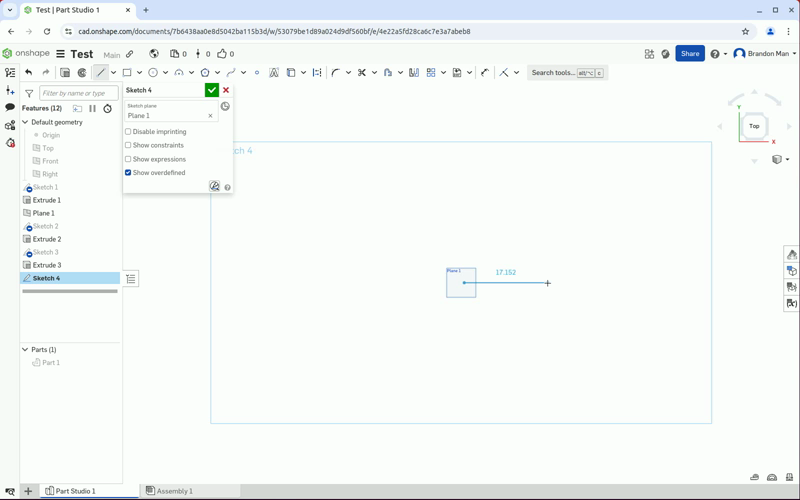
click(547, 282)
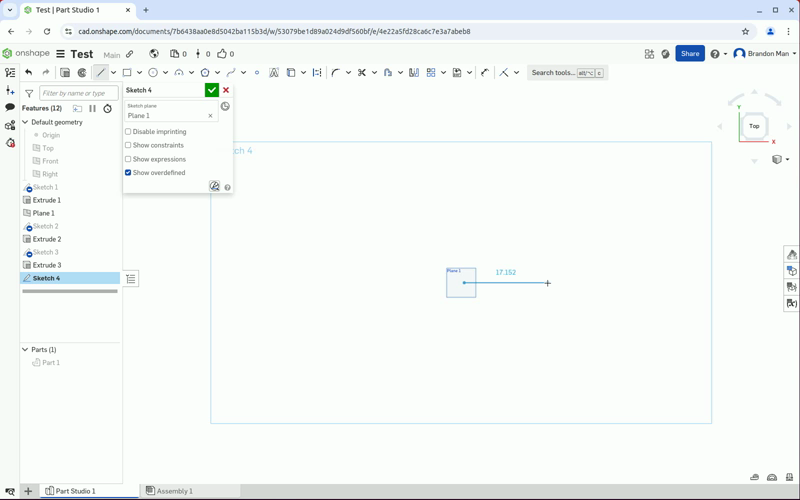
key_up(shift)
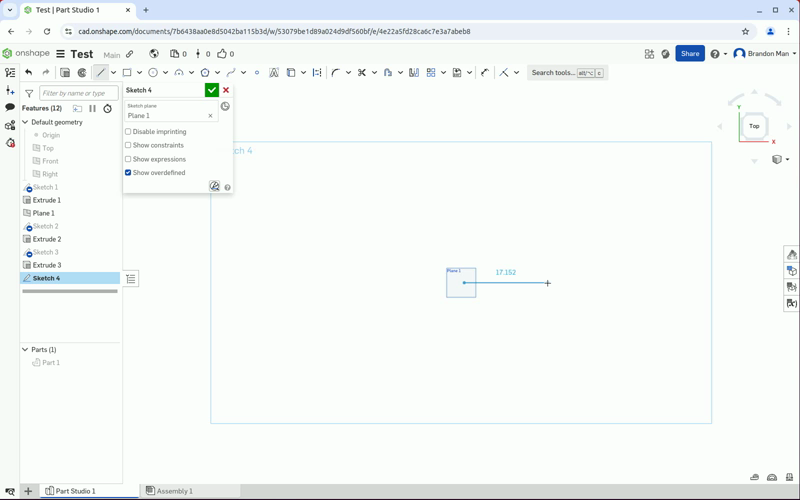
key_down(shift)
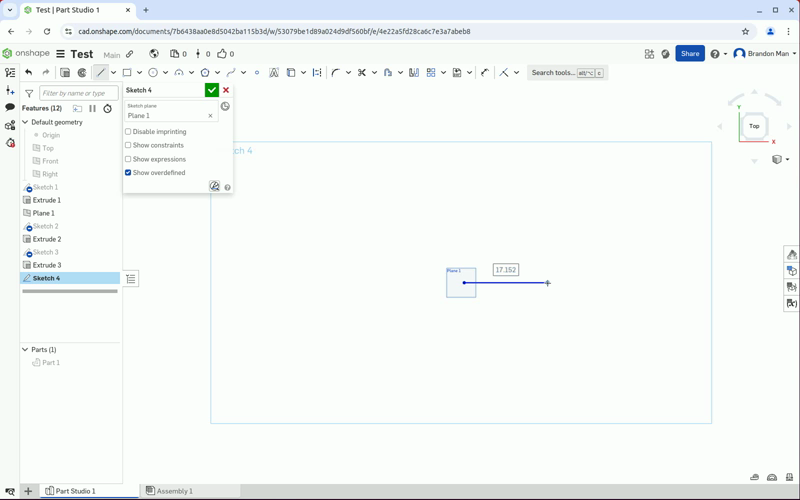
mouse_move(577, 282)
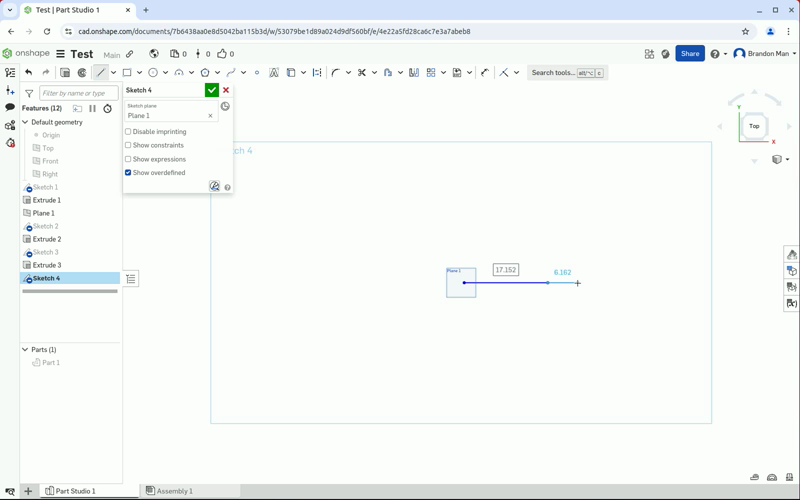
mouse_move(547, 279)
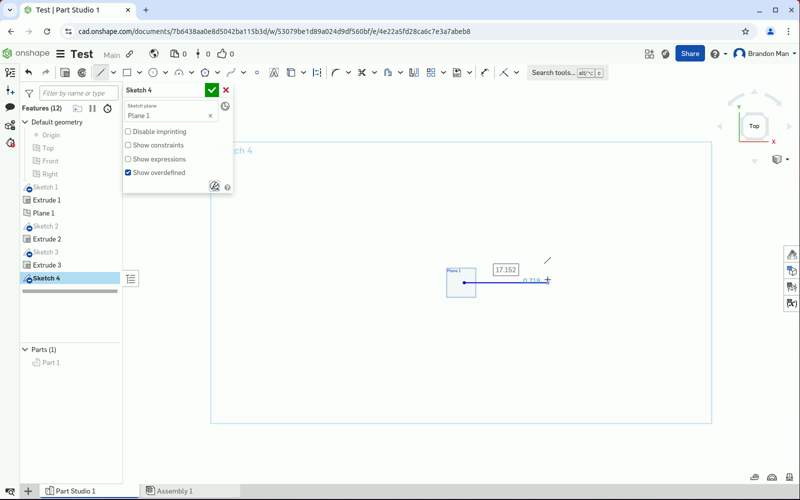
scroll(6)
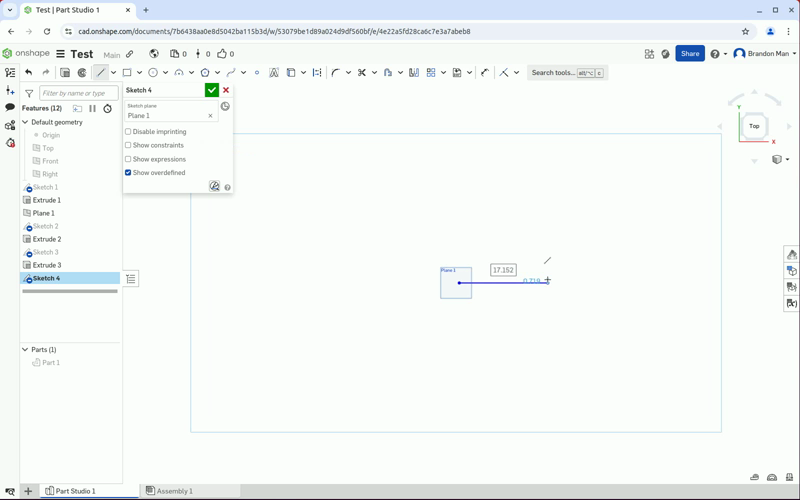
scroll(6)
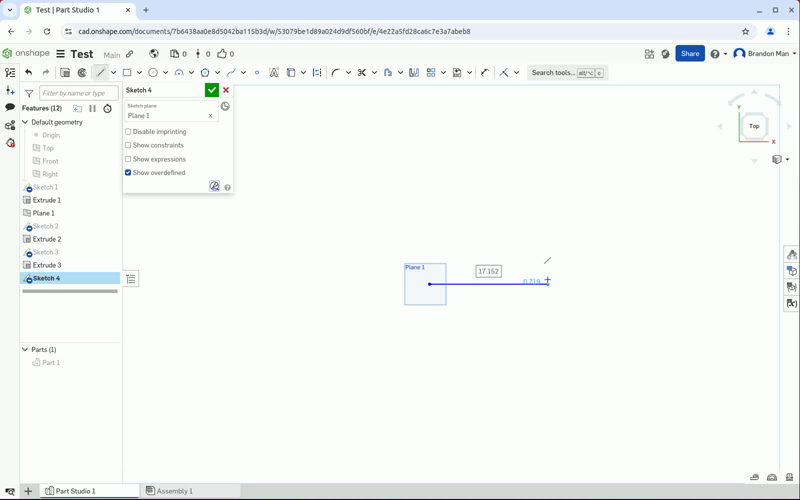
scroll(6)
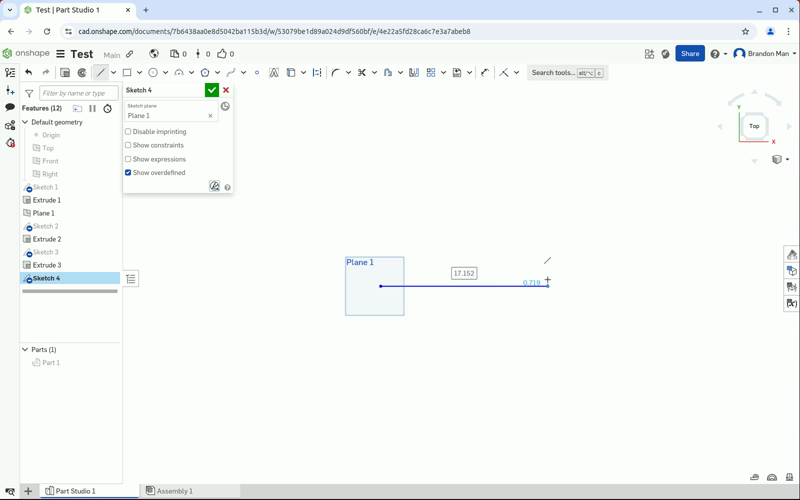
scroll(6)
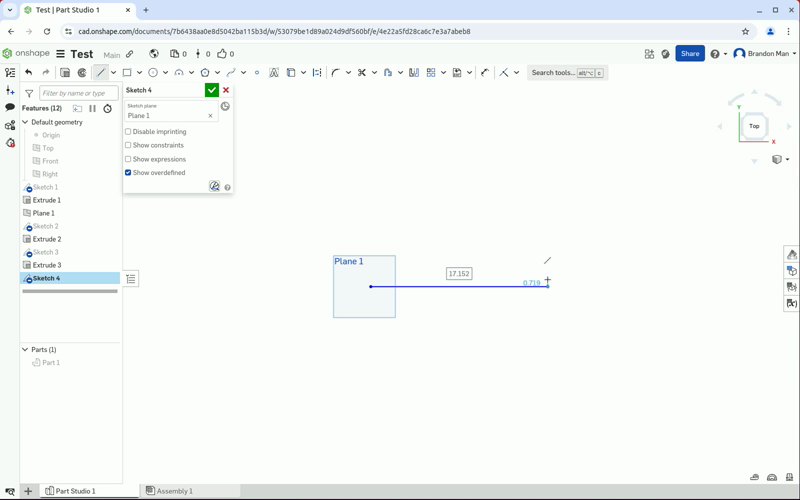
scroll(6)
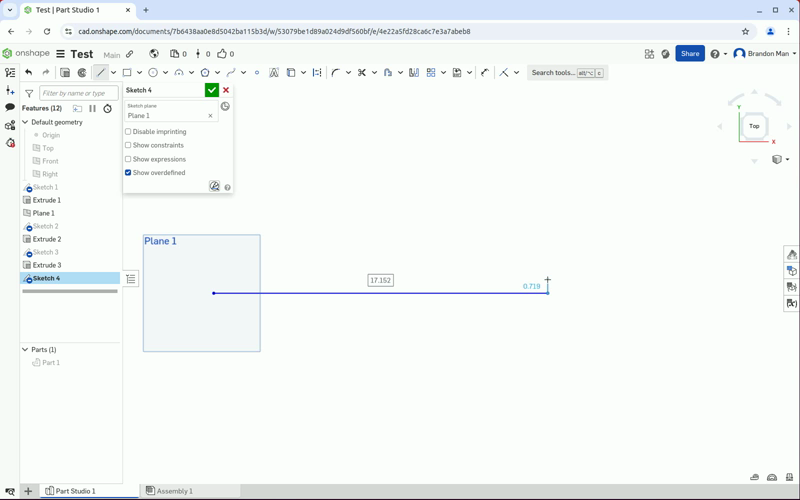
scroll(6)
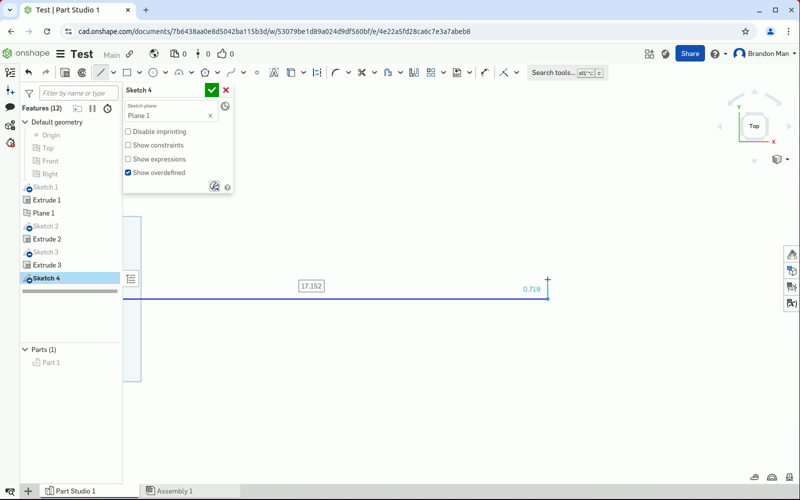
scroll(6)
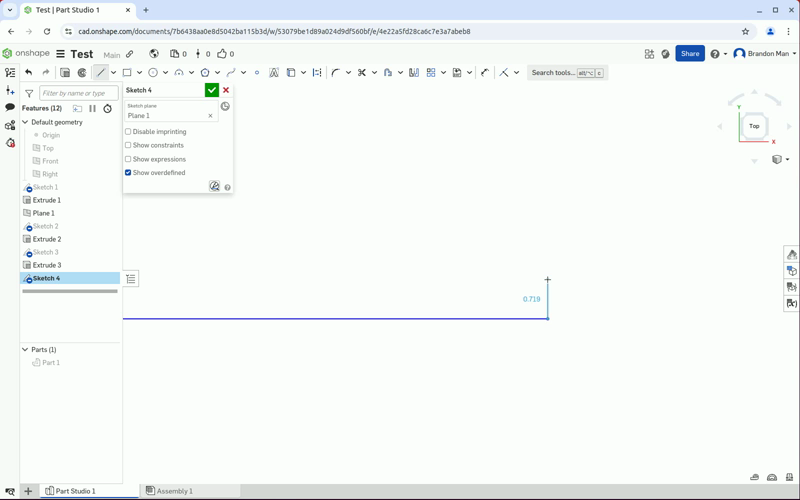
click(547, 279)
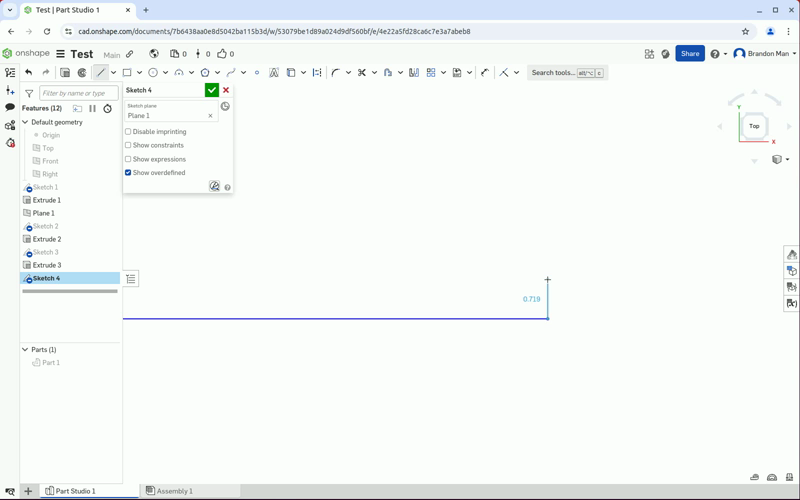
scroll(-6)
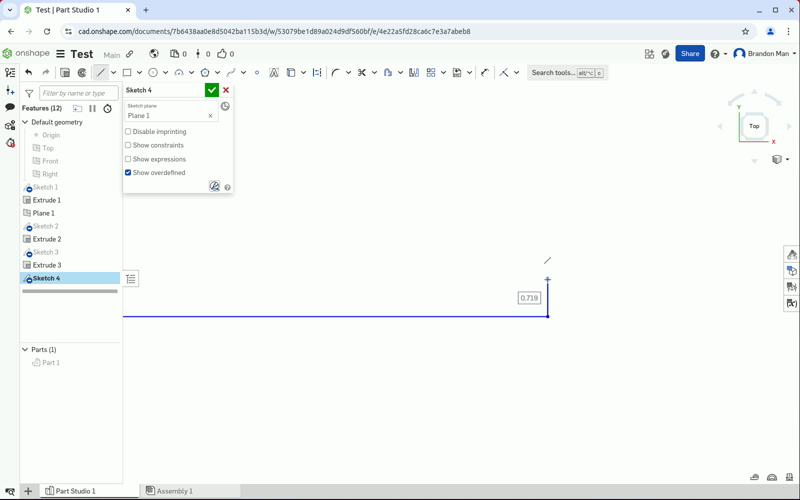
scroll(-6)
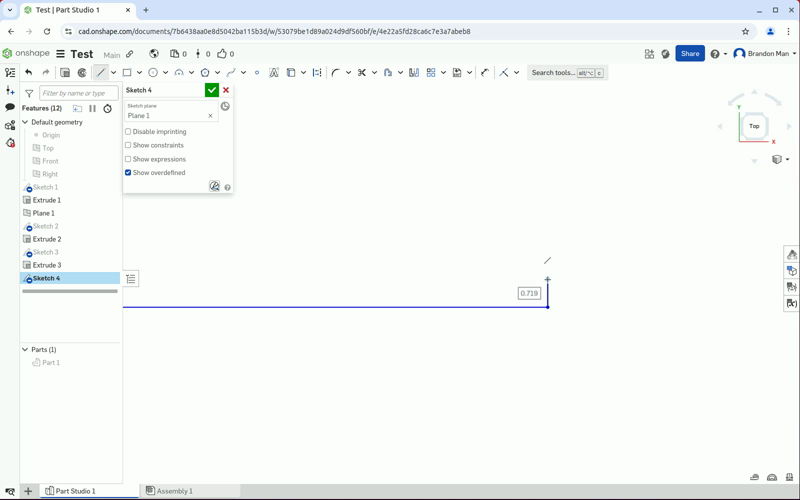
scroll(-6)
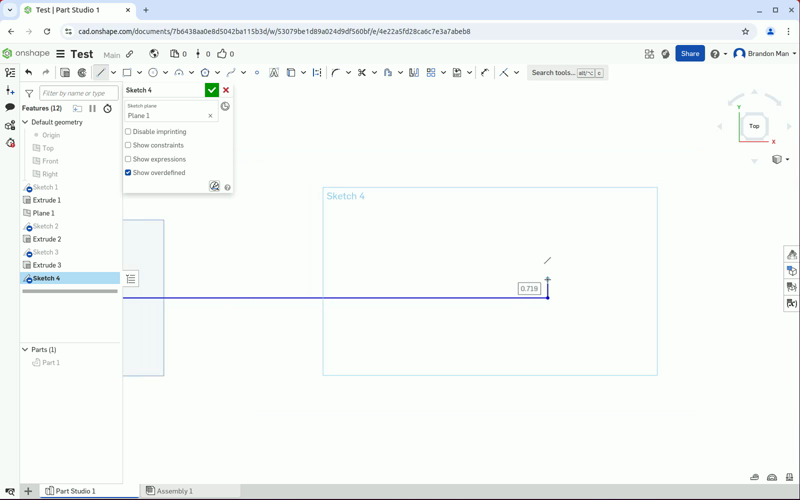
scroll(-6)
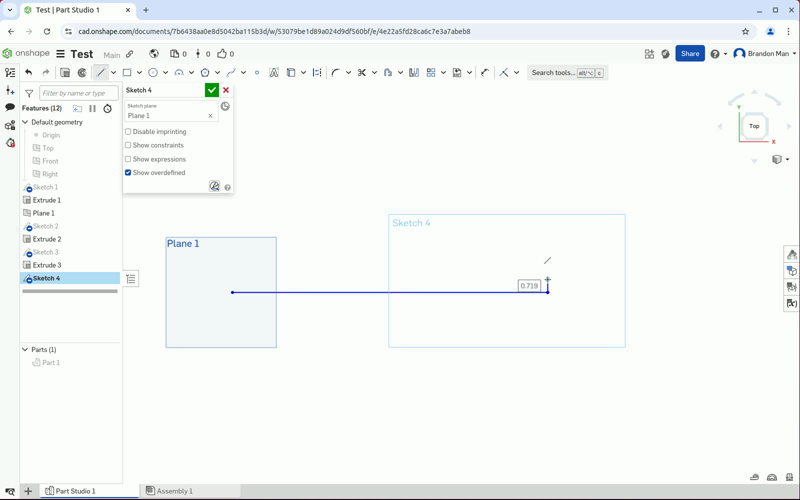
scroll(-6)
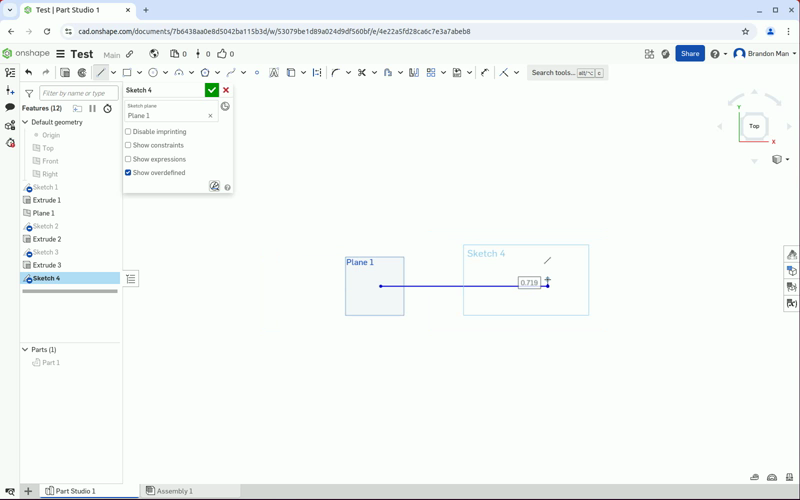
scroll(-6)
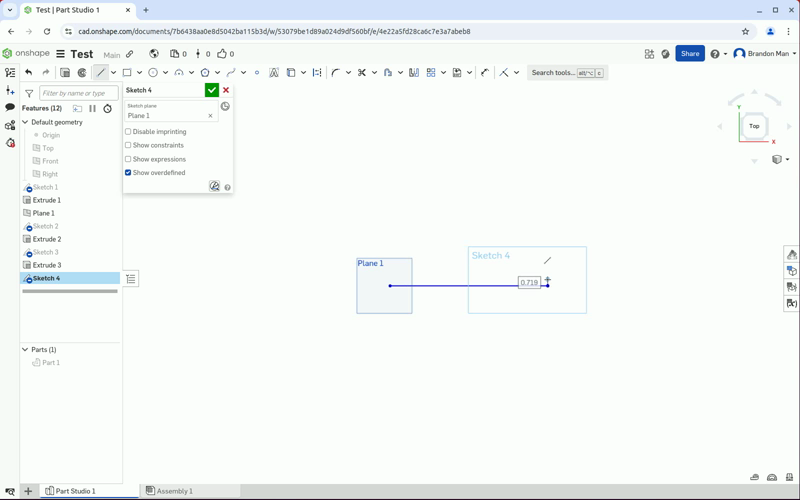
scroll(-6)
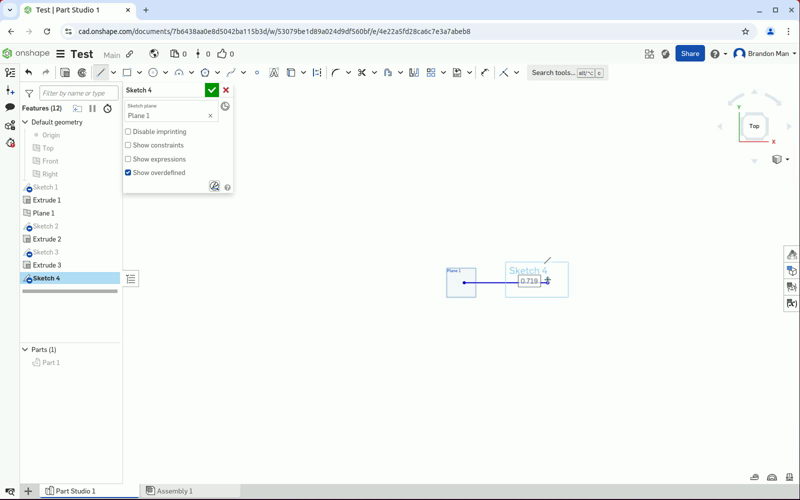
key_up(shift)
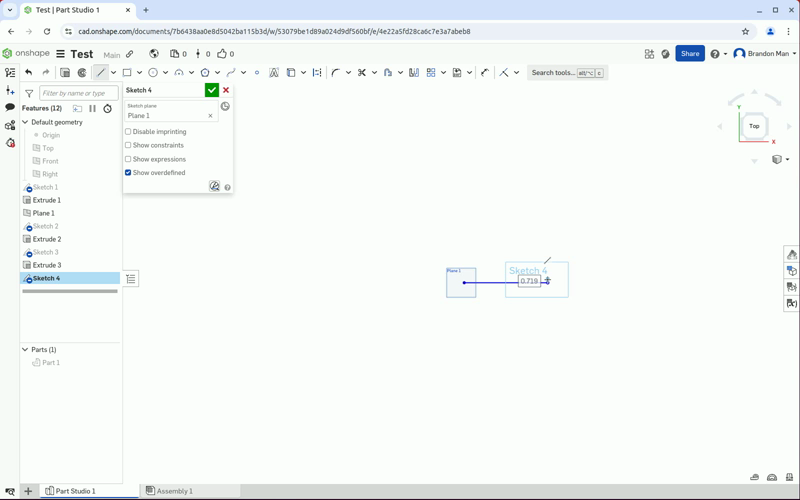
key_down(shift)
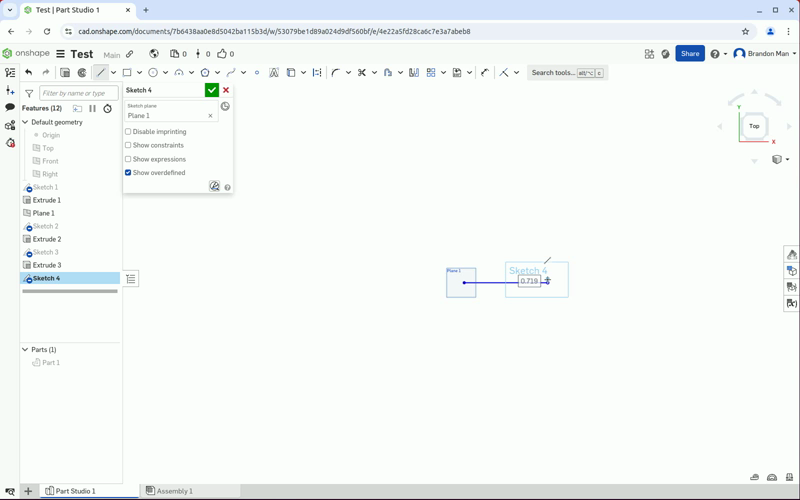
mouse_move(464, 279)
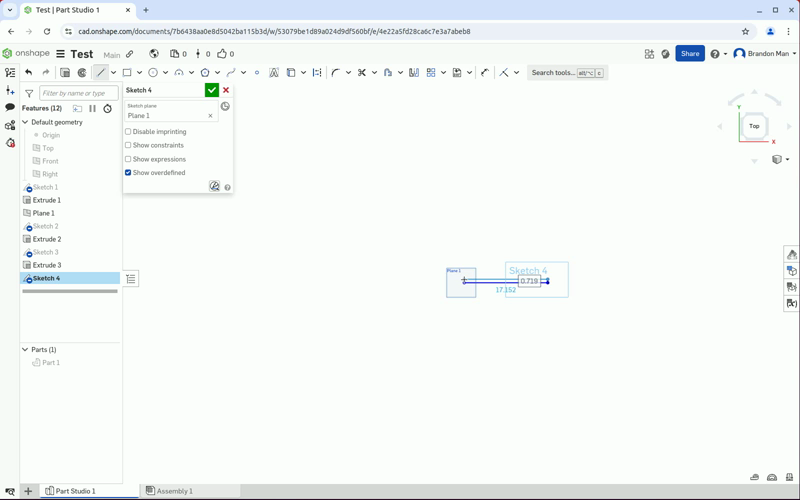
scroll(6)
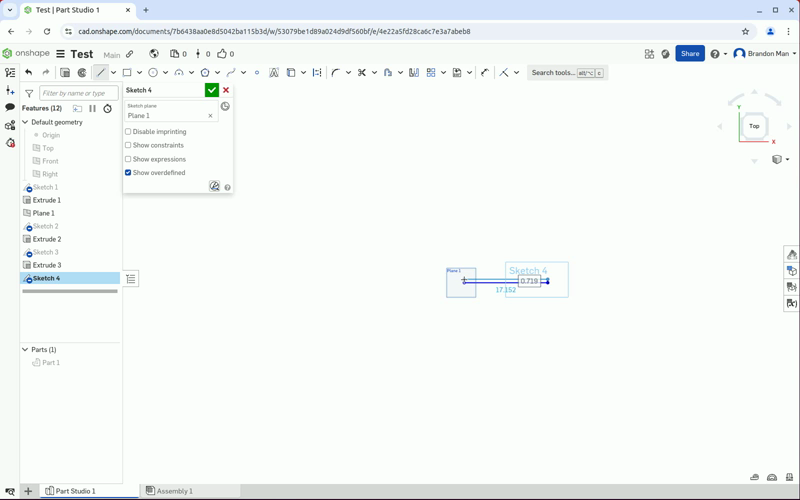
scroll(6)
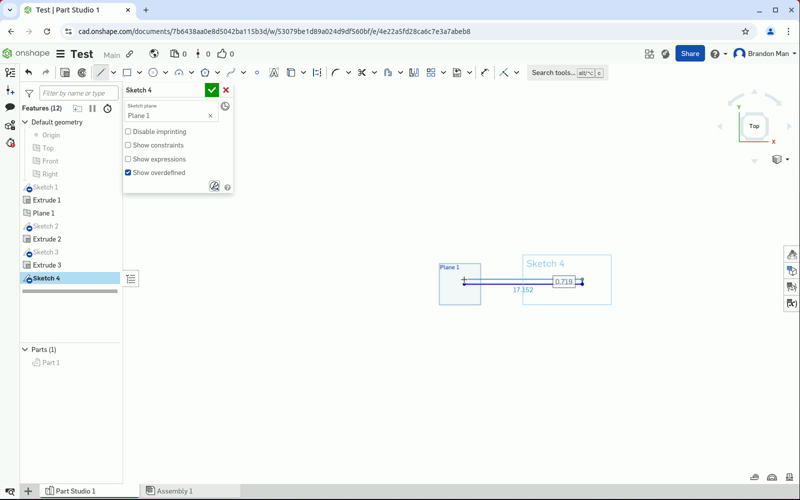
scroll(6)
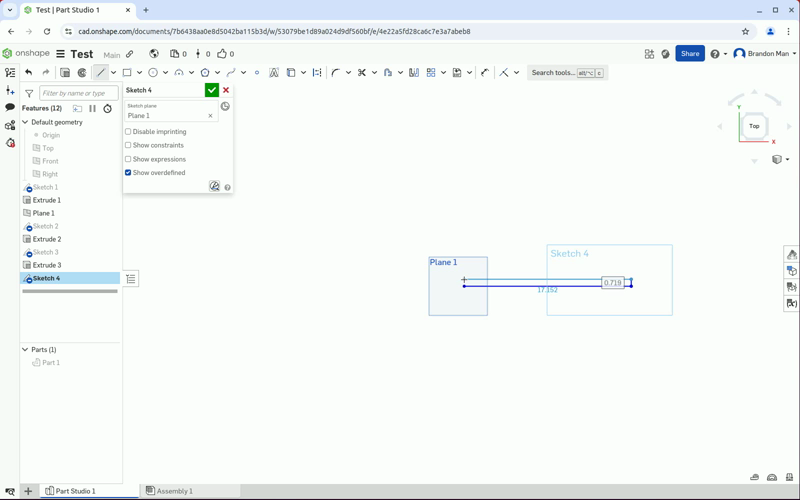
scroll(6)
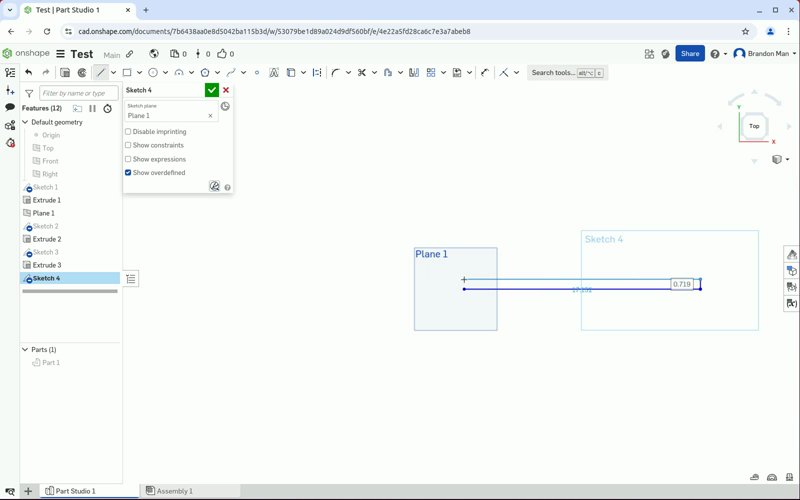
scroll(6)
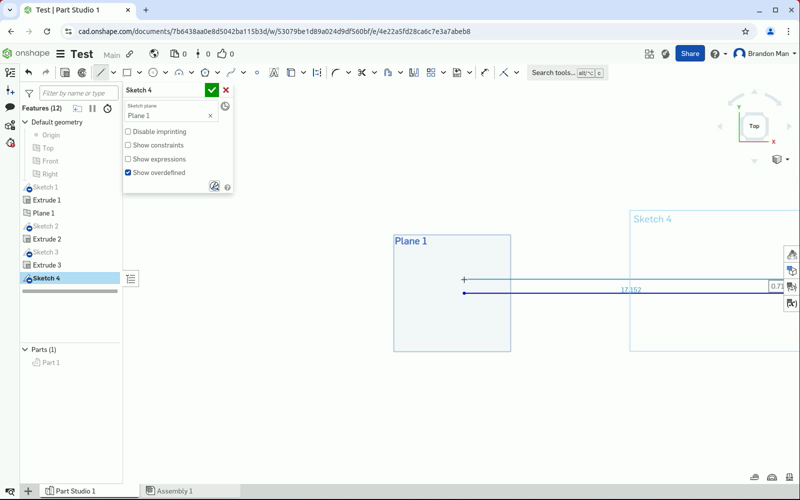
scroll(6)
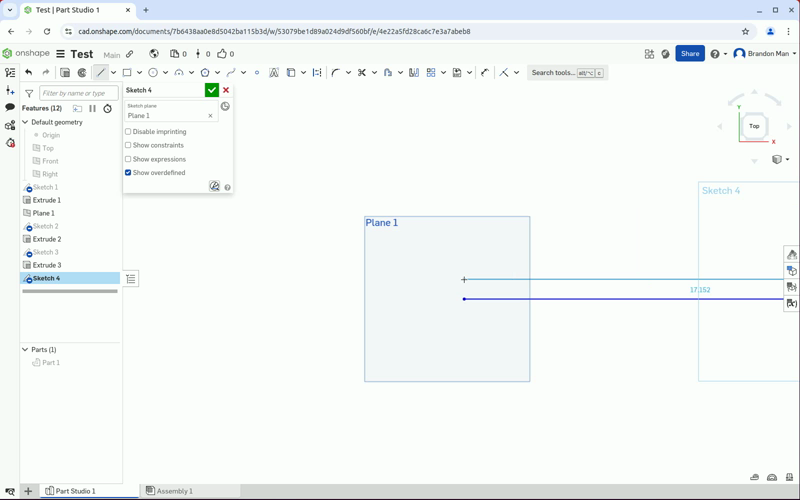
scroll(6)
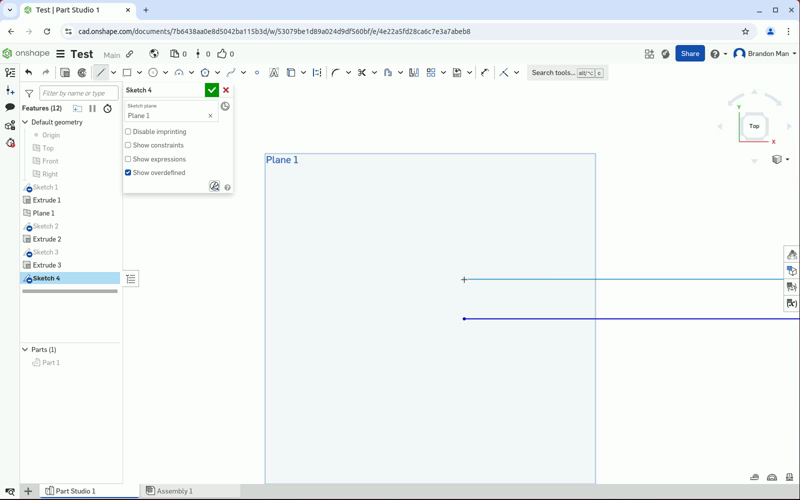
click(464, 279)
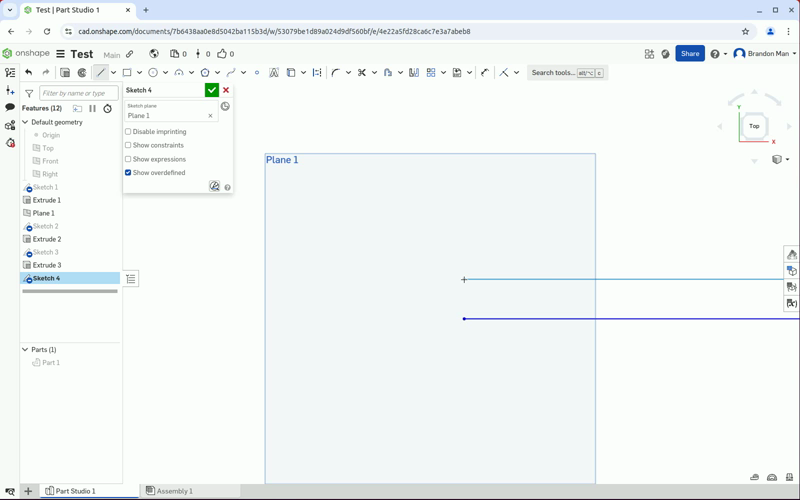
scroll(-6)
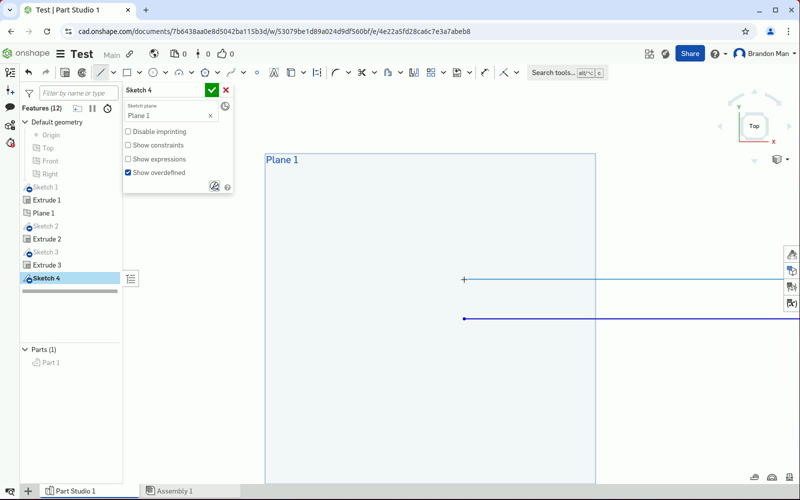
scroll(-6)
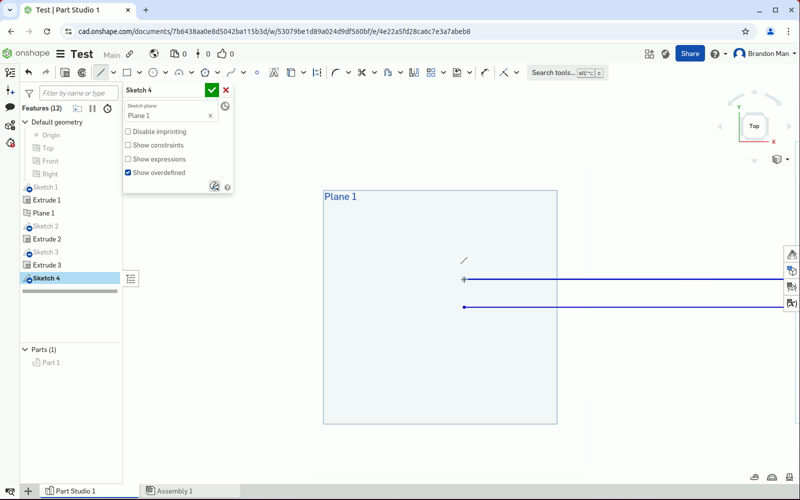
scroll(-6)
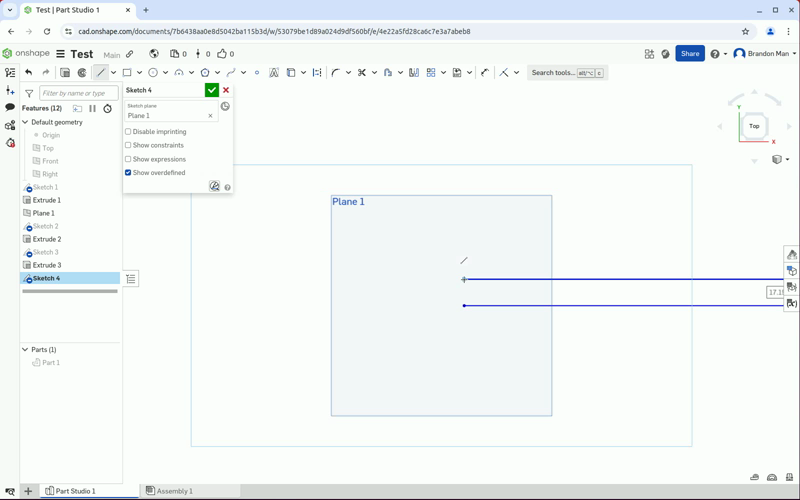
scroll(-6)
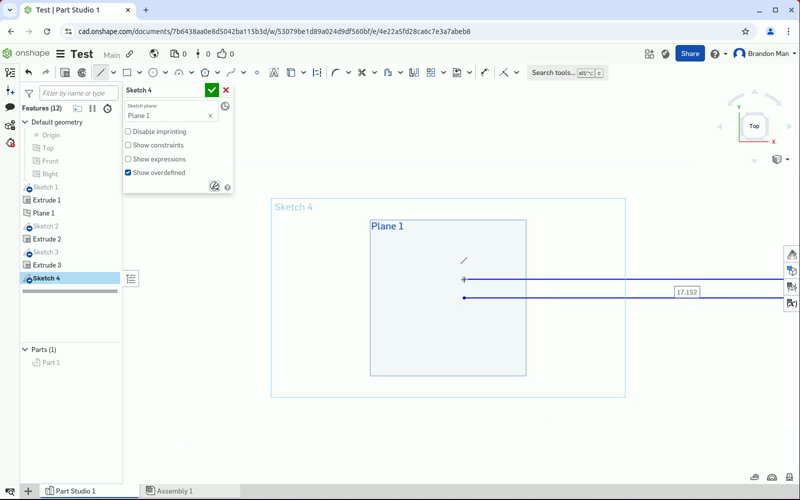
scroll(-6)
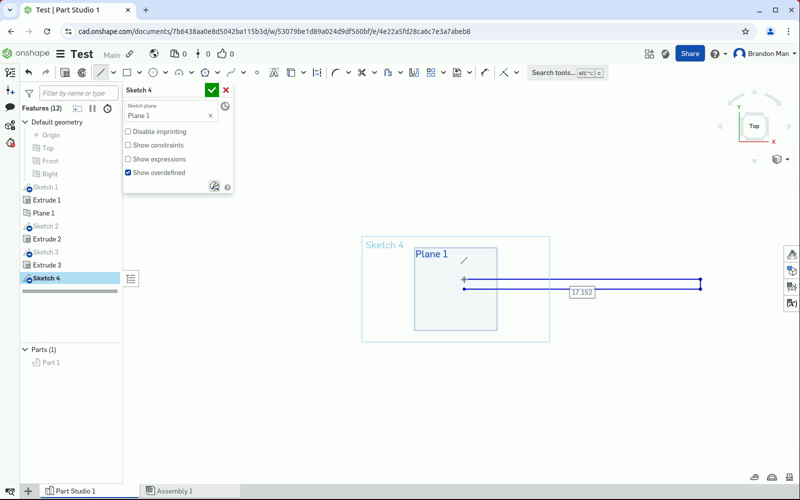
scroll(-6)
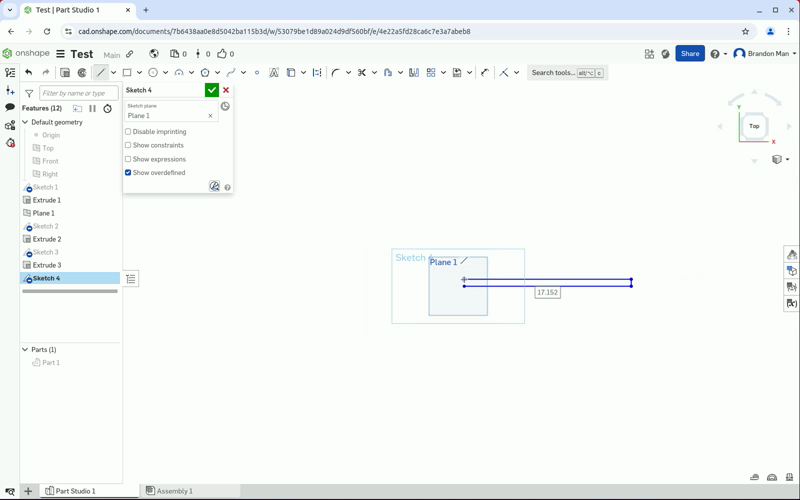
scroll(-6)
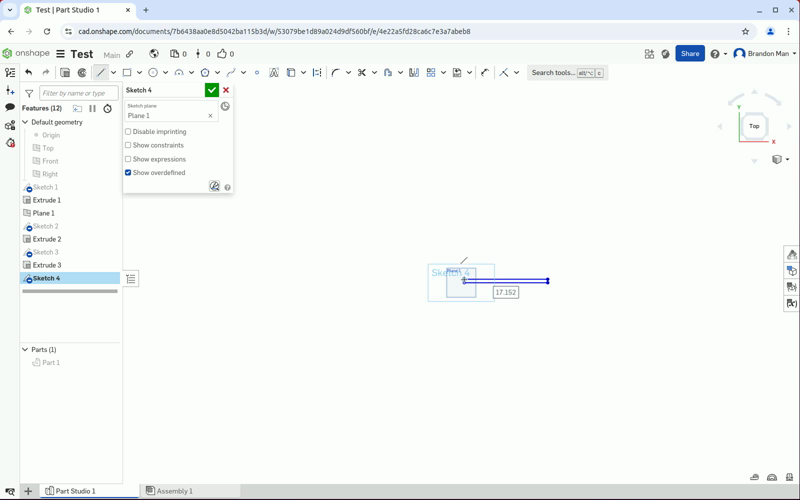
key_up(shift)
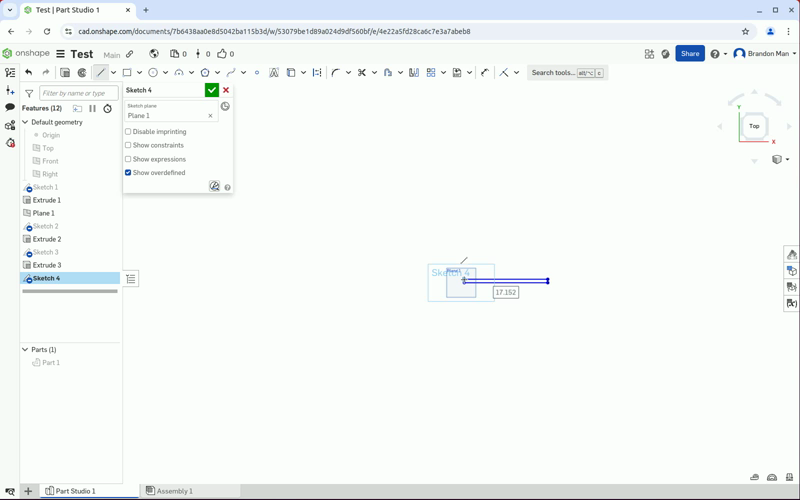
mouse_move(494, 279)
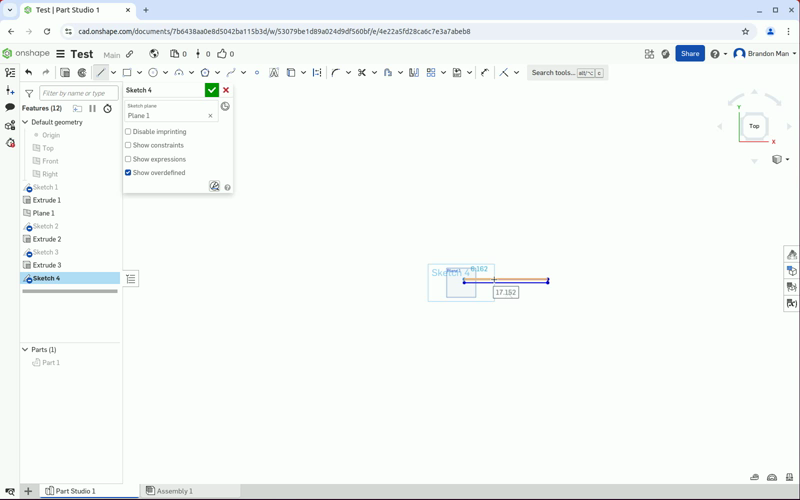
key_down(shift)
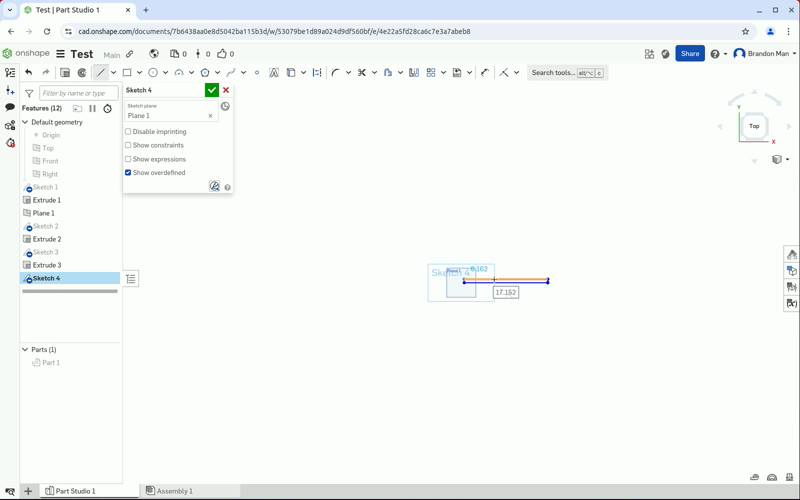
mouse_move(464, 282)
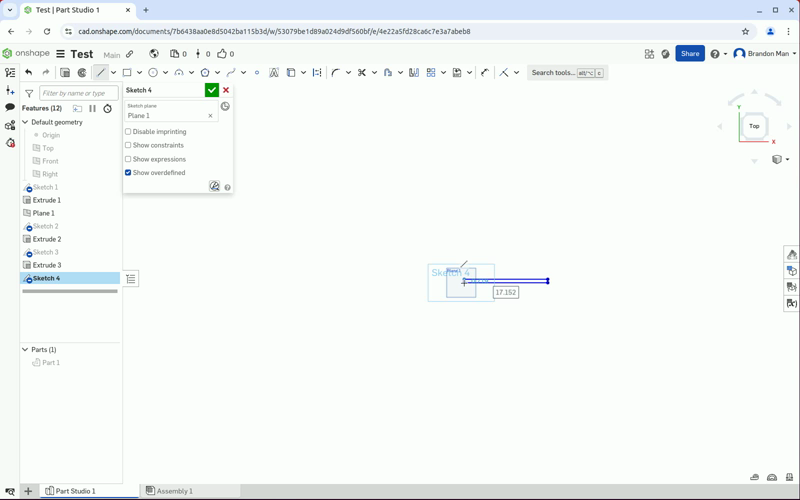
scroll(6)
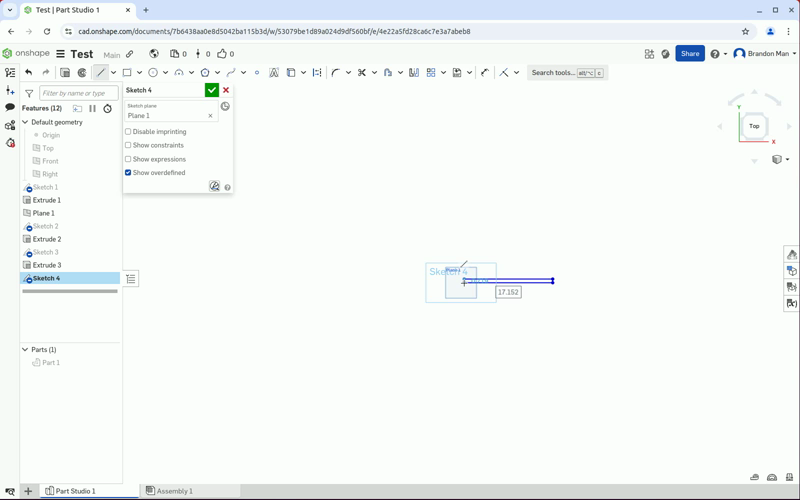
scroll(6)
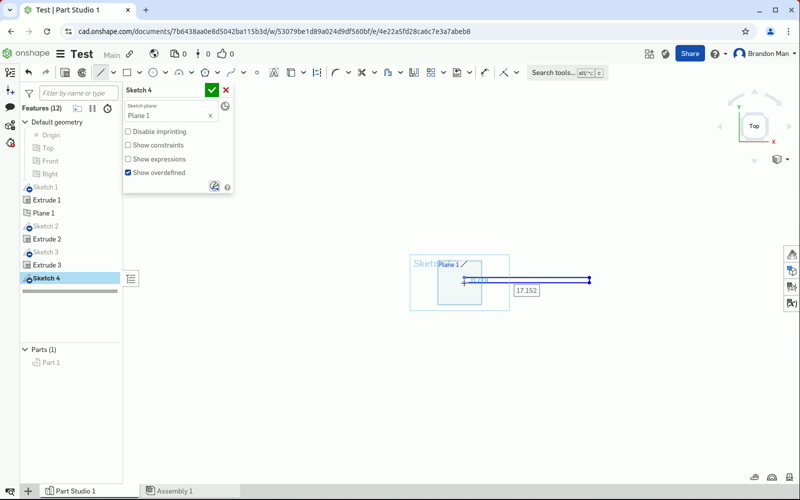
scroll(6)
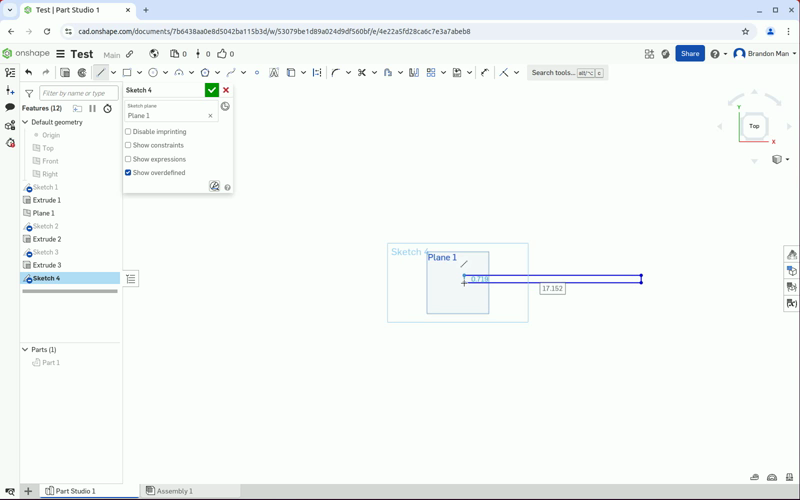
scroll(6)
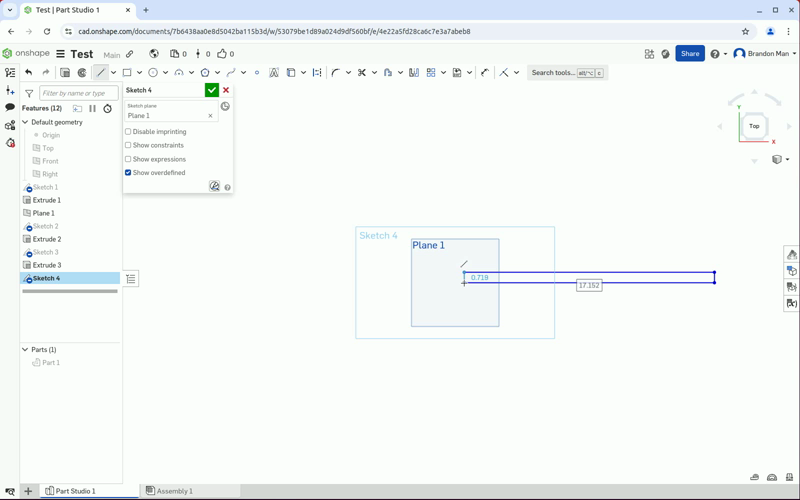
scroll(6)
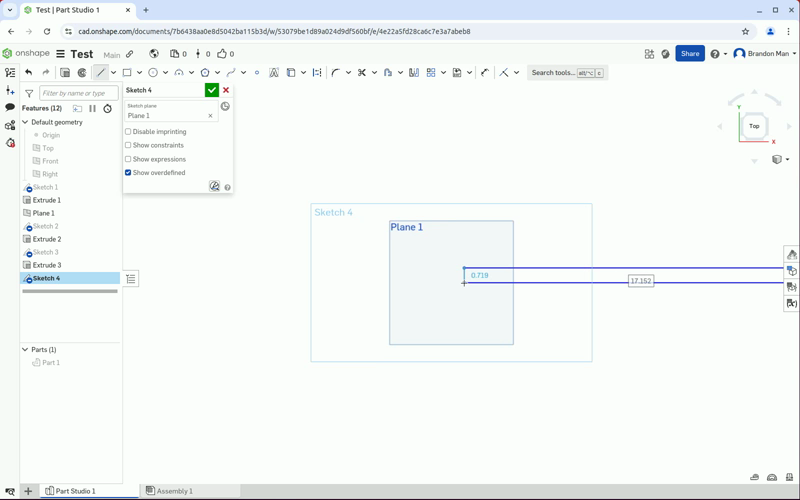
scroll(6)
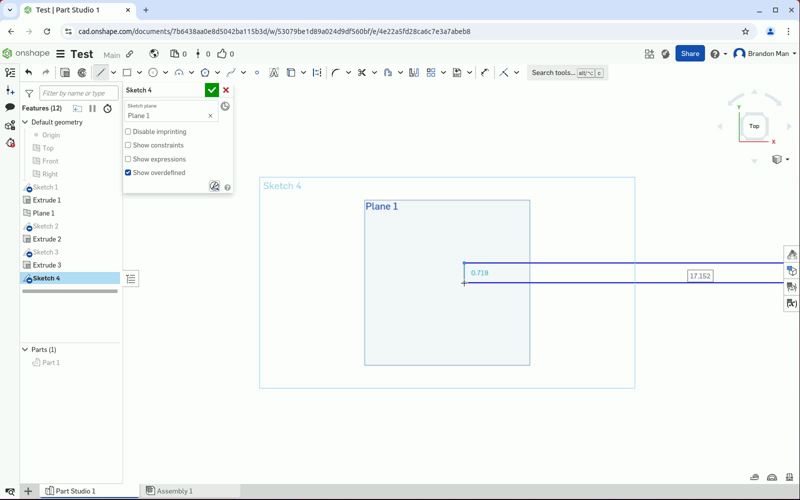
scroll(6)
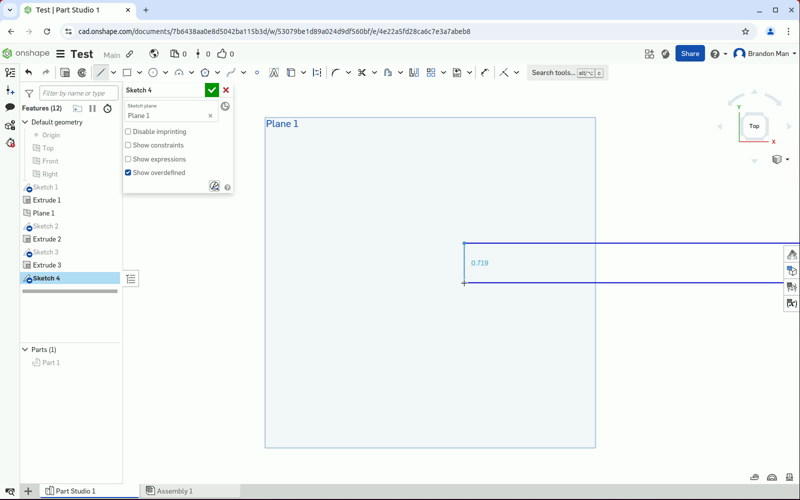
key_up(shift)
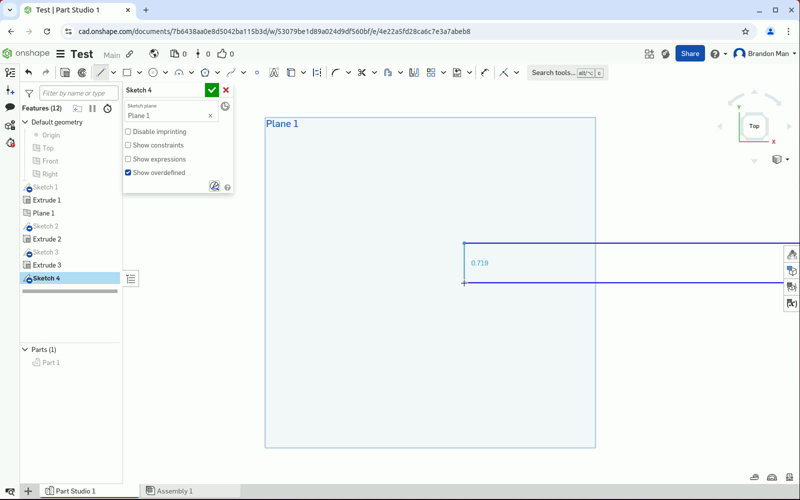
click(464, 282)
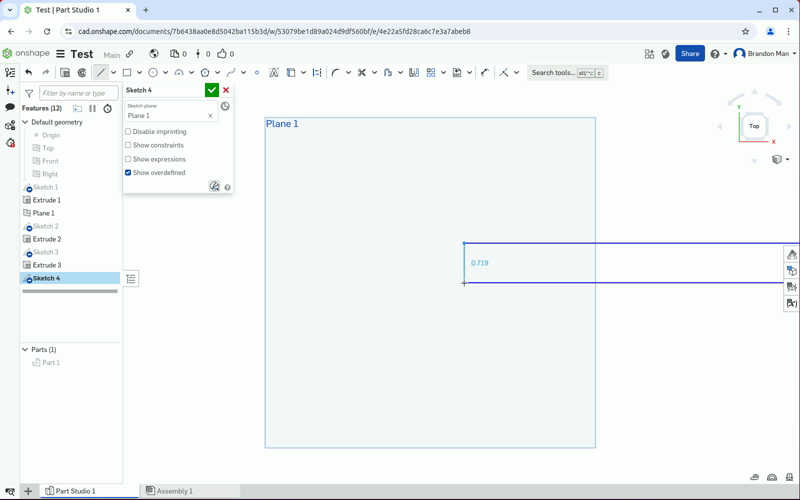
scroll(-6)
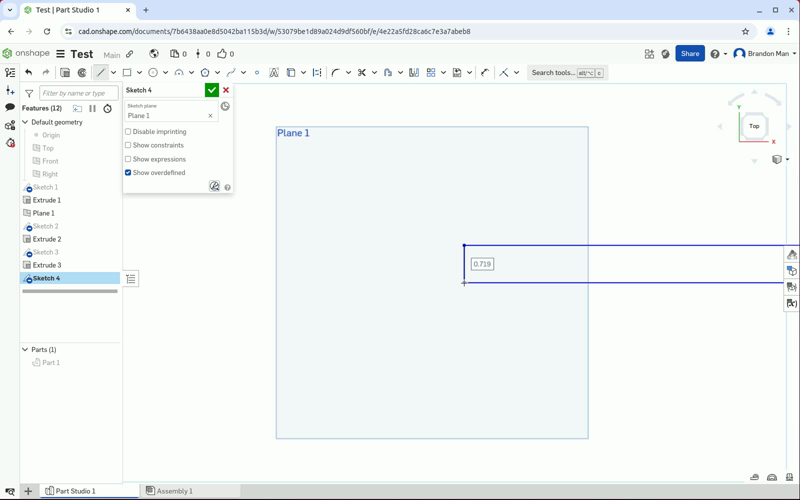
scroll(-6)
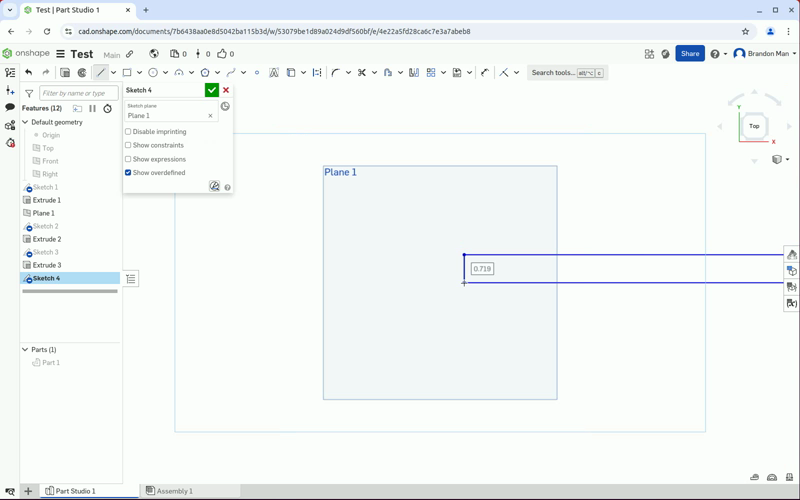
scroll(-6)
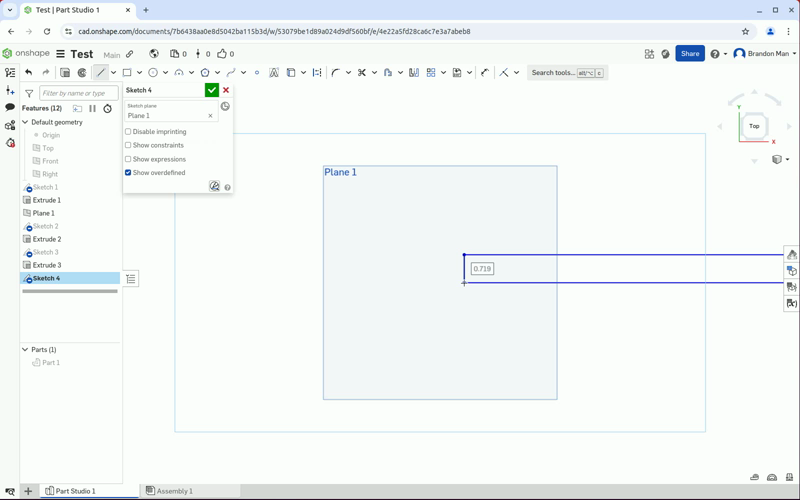
scroll(-6)
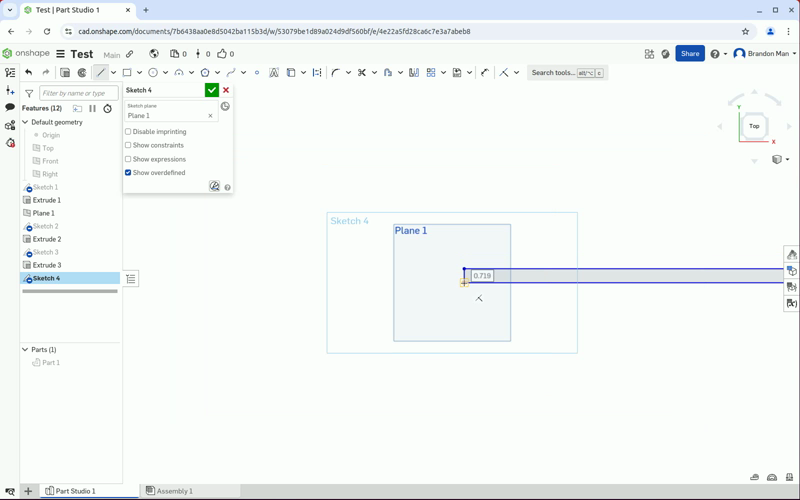
scroll(-6)
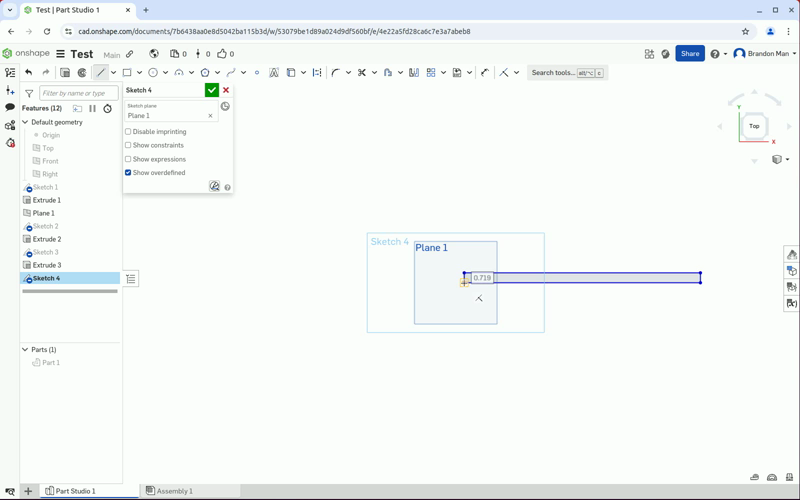
scroll(-6)
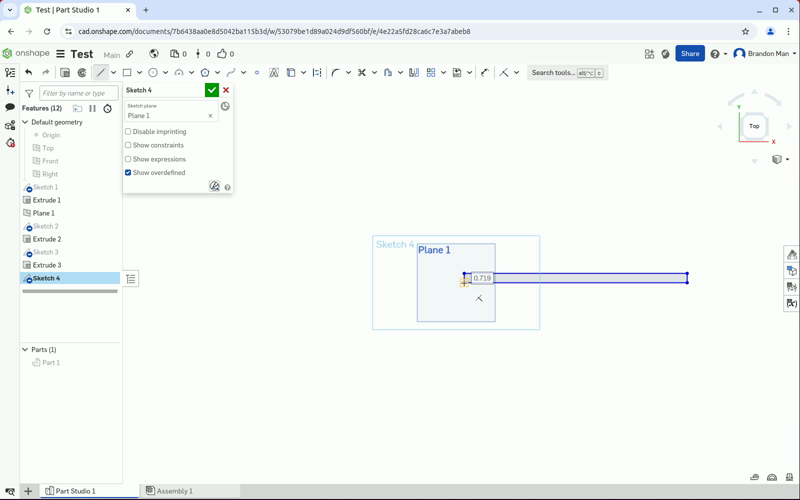
scroll(-6)
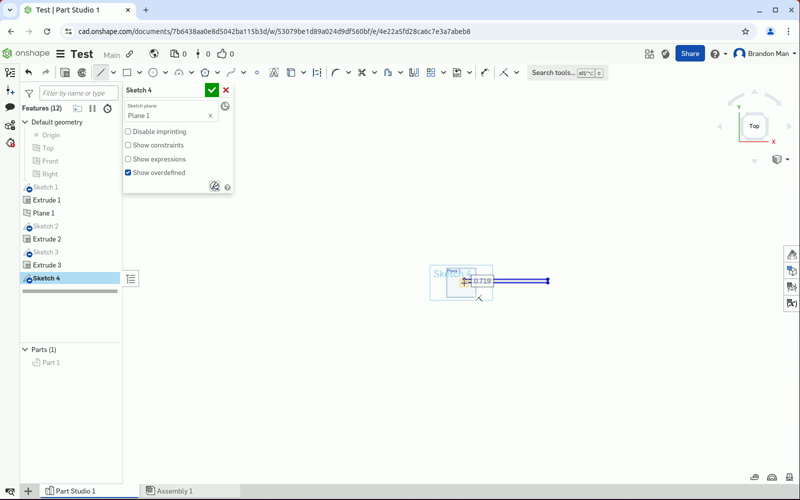
key(esc)
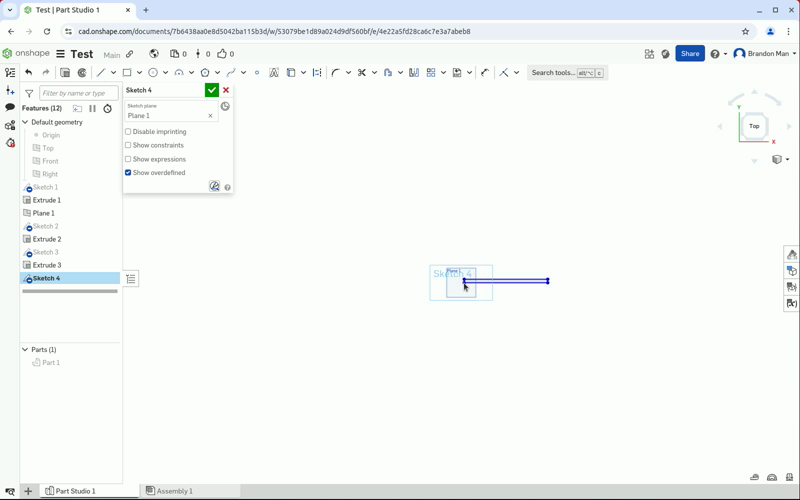
mouse_move(478, 280)
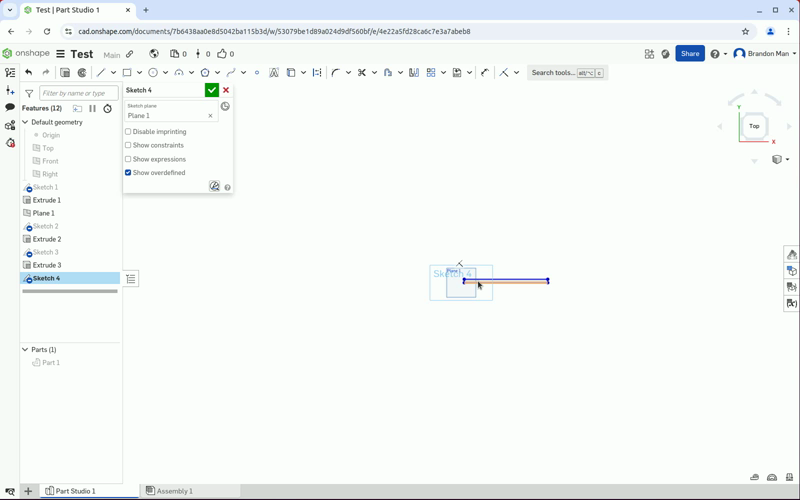
scroll(6)
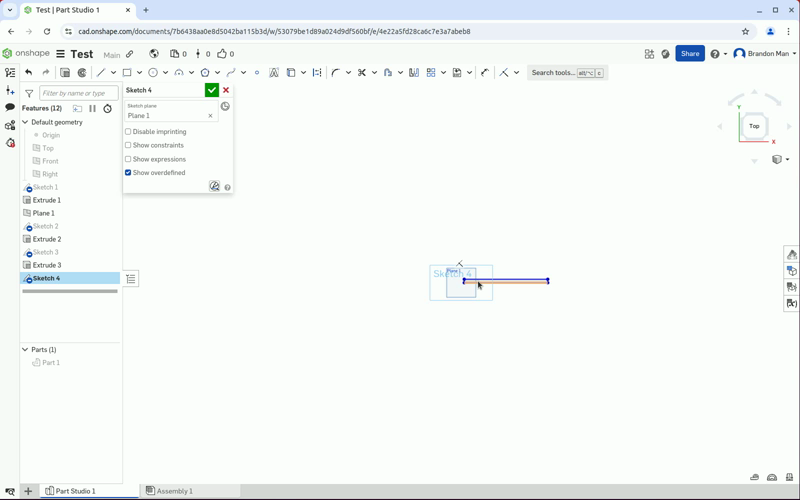
scroll(6)
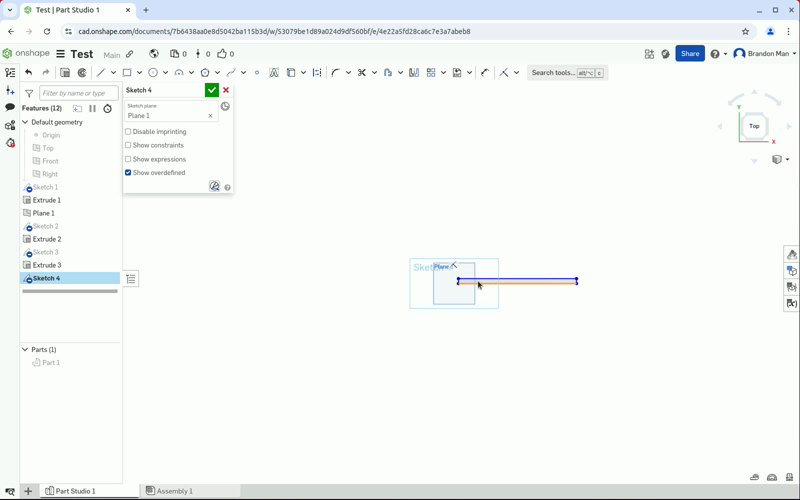
scroll(6)
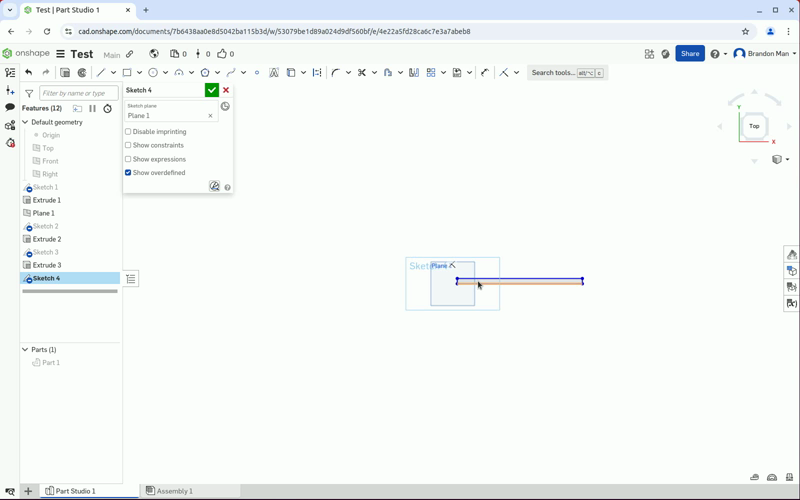
scroll(6)
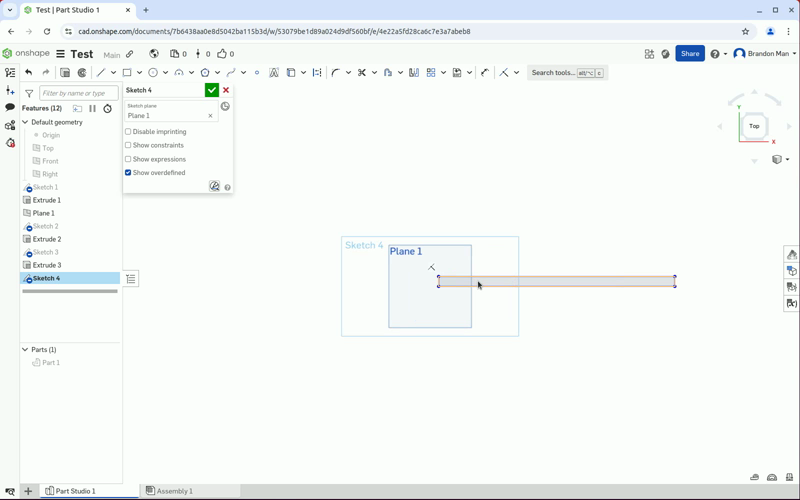
scroll(6)
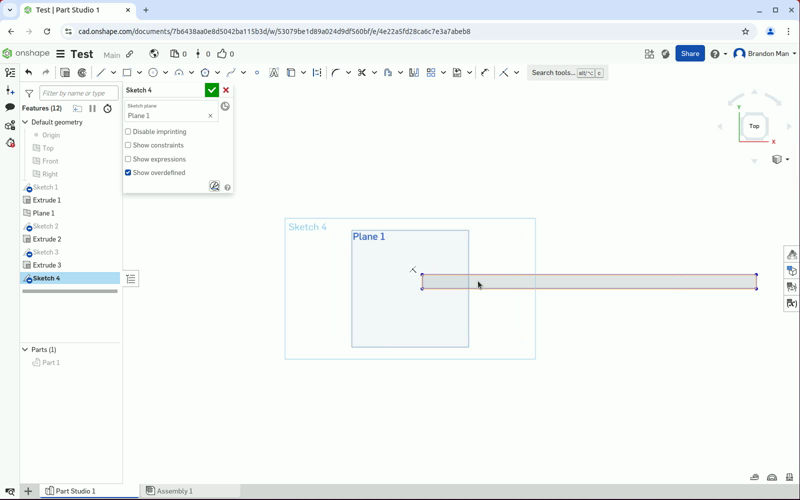
scroll(6)
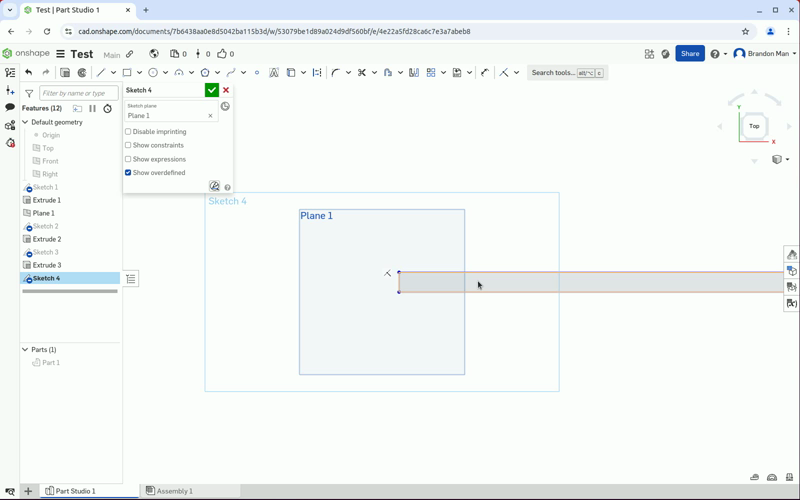
scroll(6)
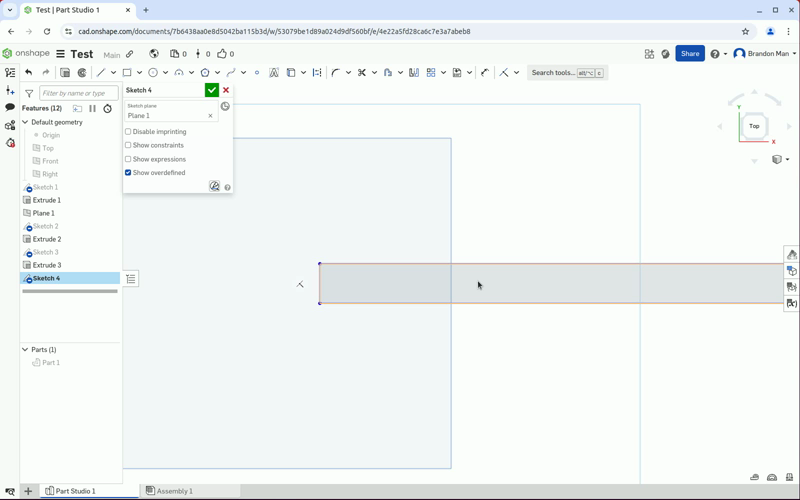
click(478, 280)
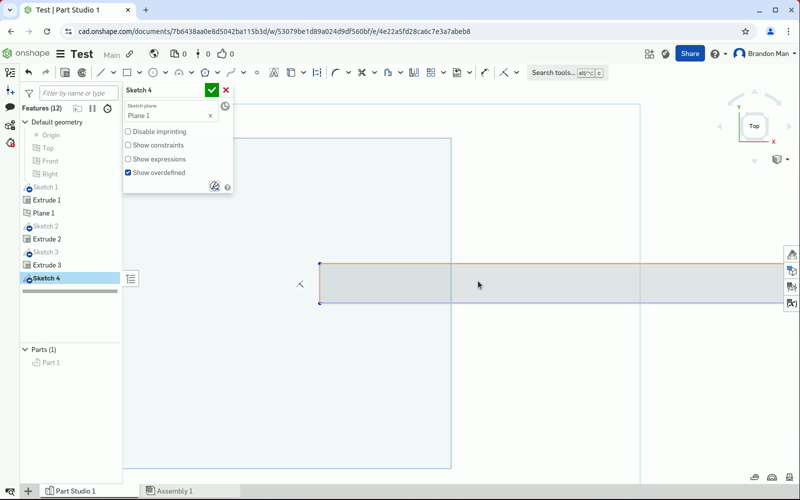
scroll(-6)
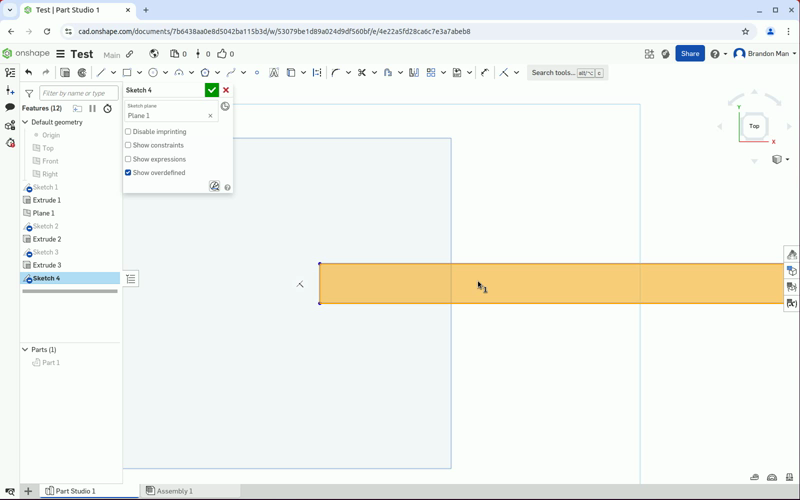
scroll(-6)
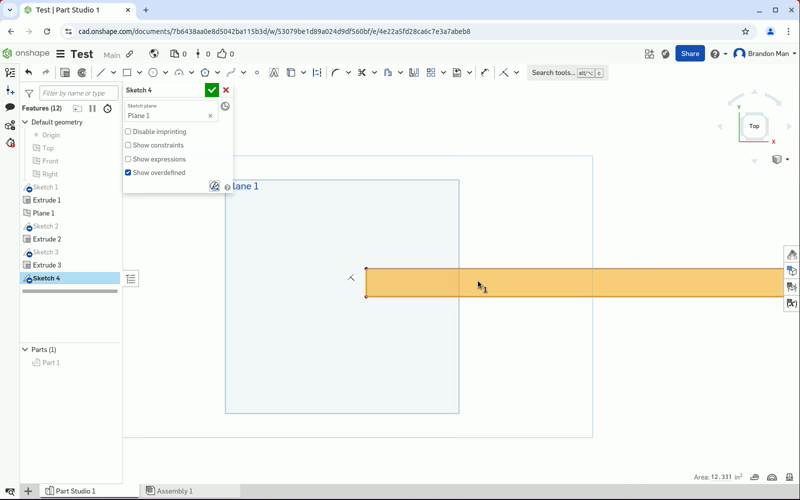
scroll(-6)
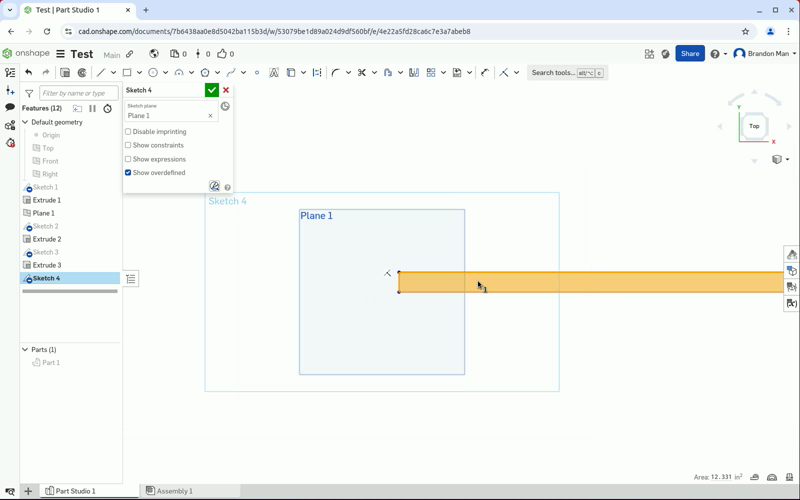
scroll(-6)
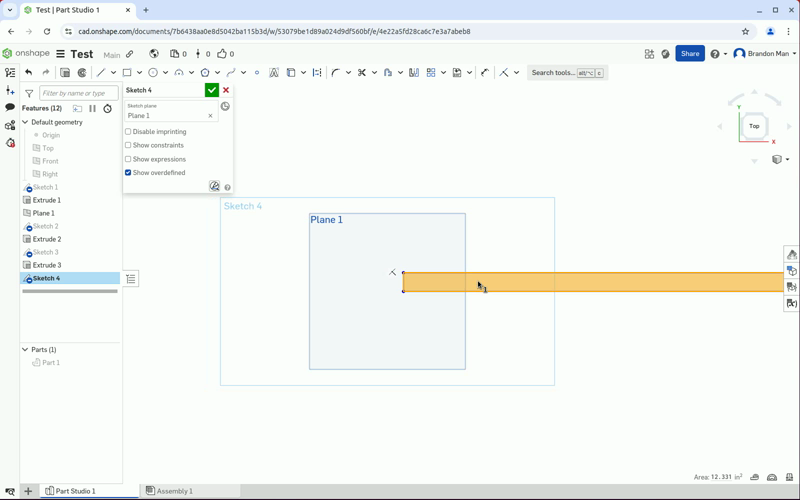
scroll(-6)
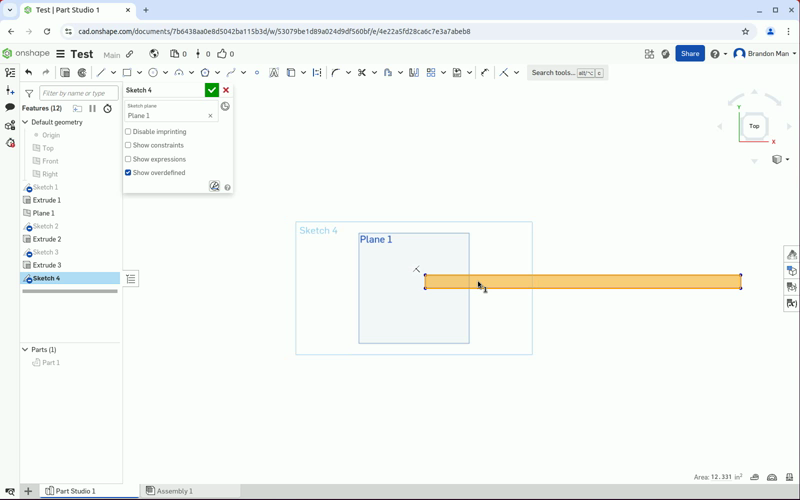
scroll(-6)
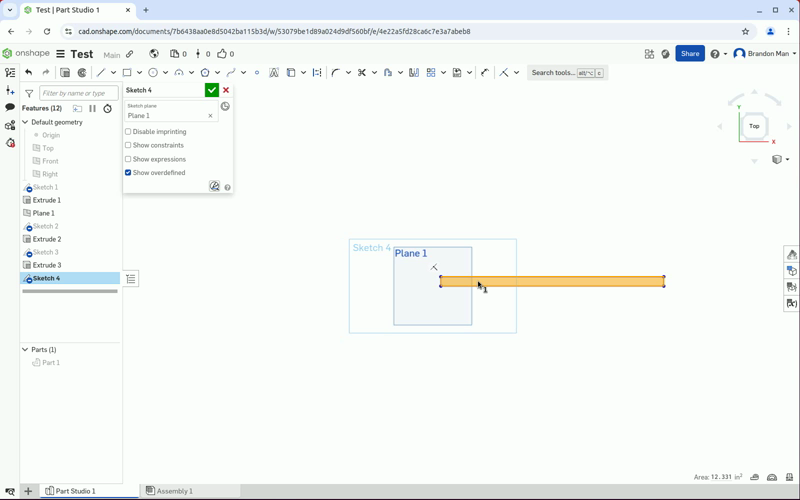
scroll(-6)
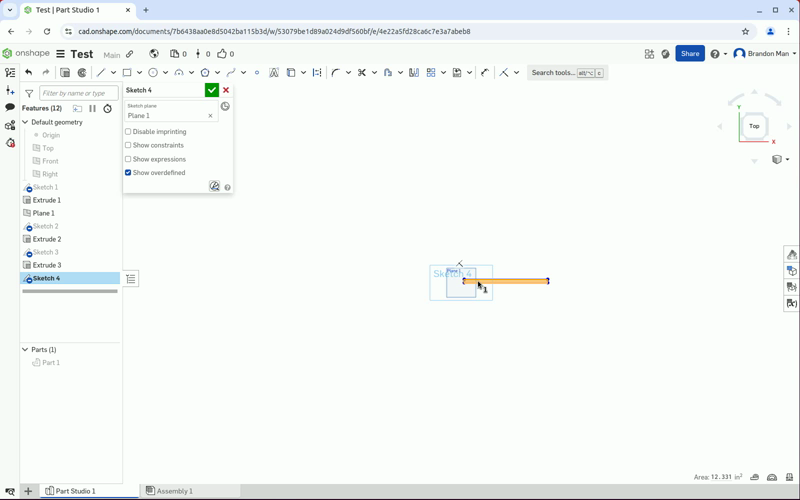
mouse_move(73, 352)
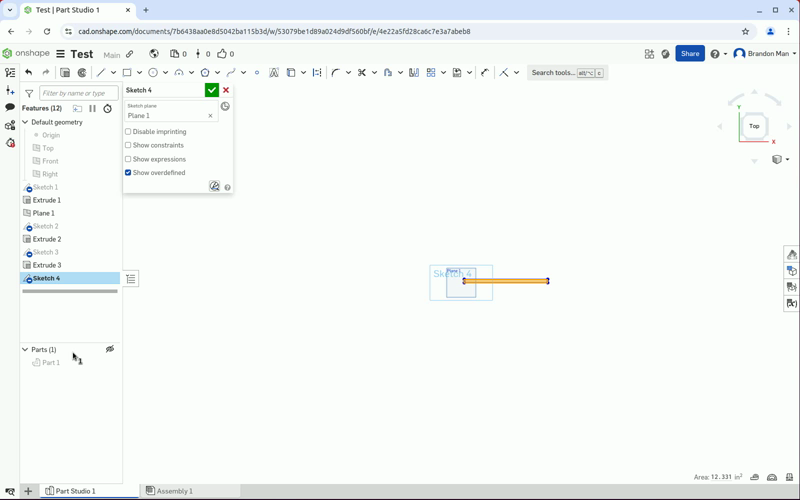
key(shift+y)
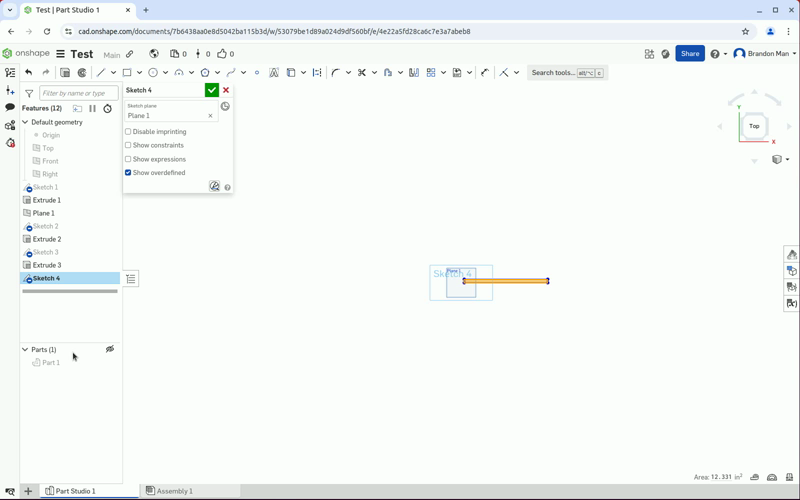
key(shift+e)
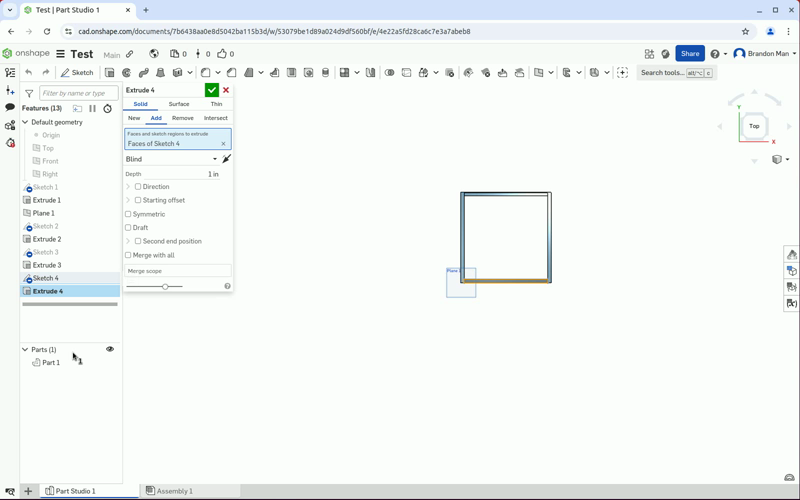
mouse_move(143, 106)
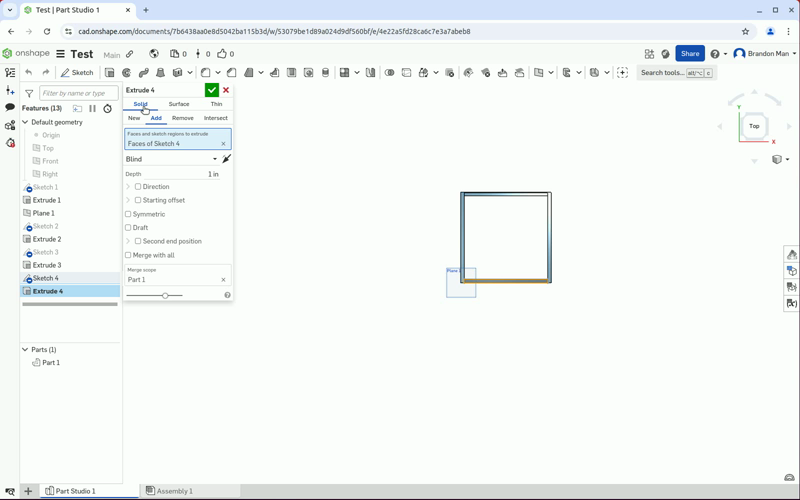
click(143, 106)
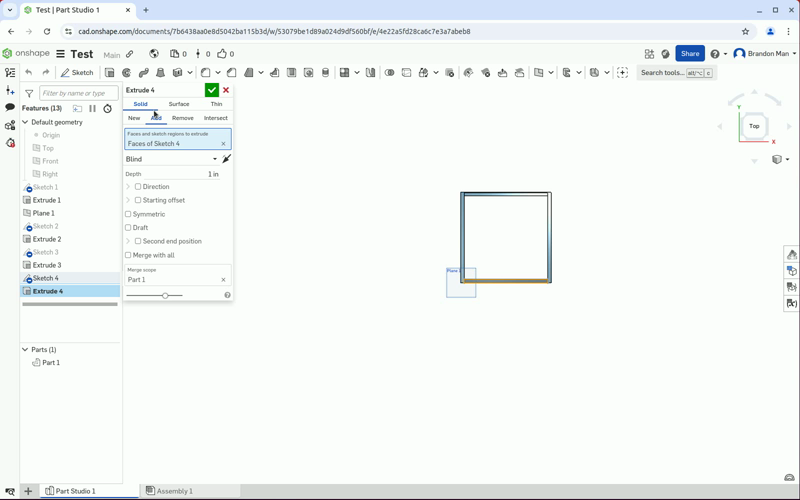
mouse_move(186, 120)
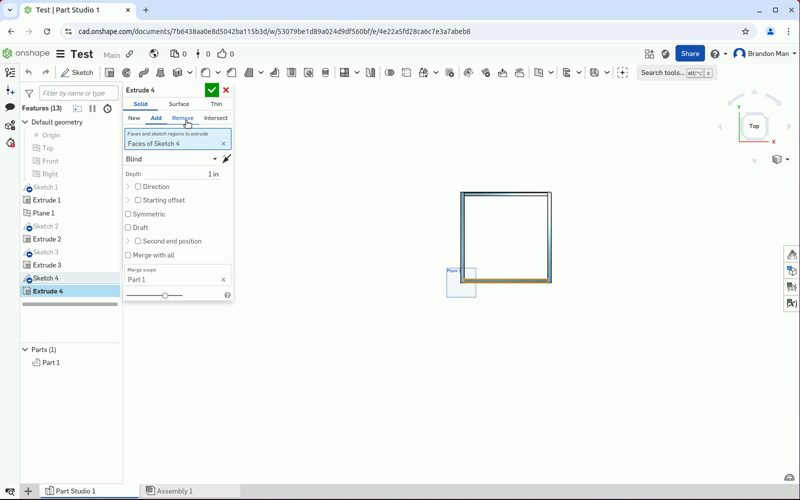
click(186, 120)
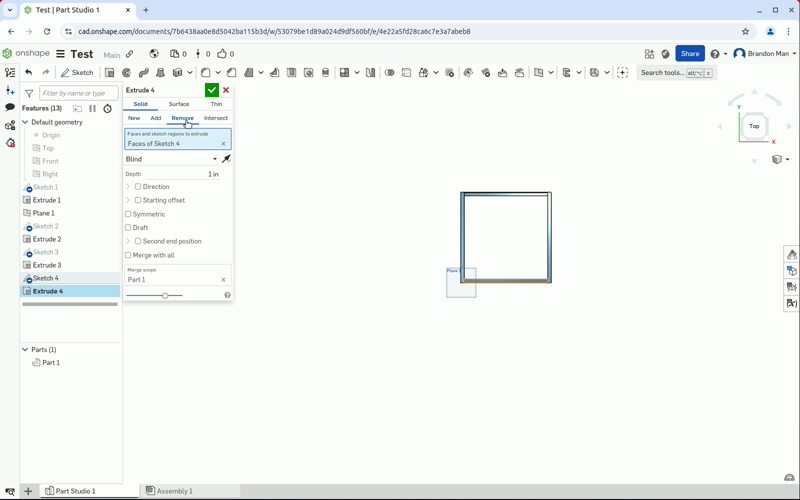
key(tab, 4)
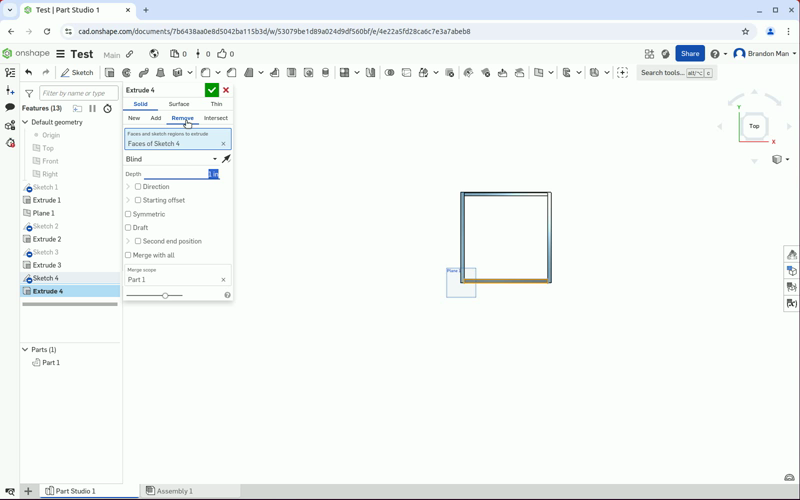
text(0.963)
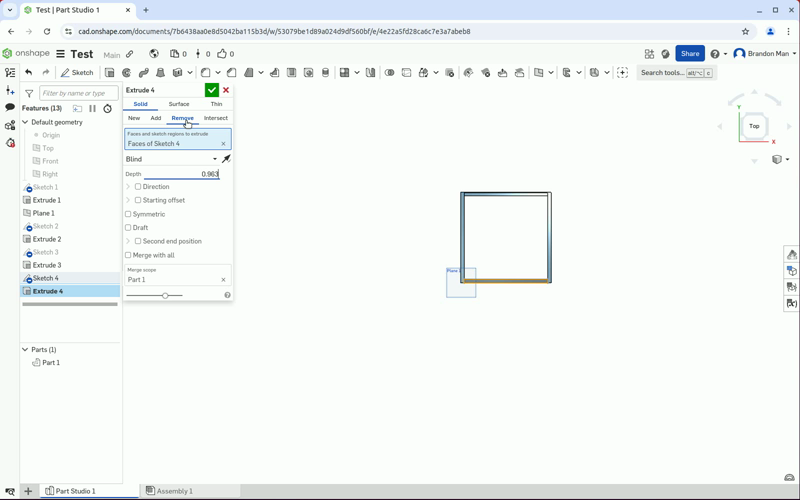
key(tab, 6)
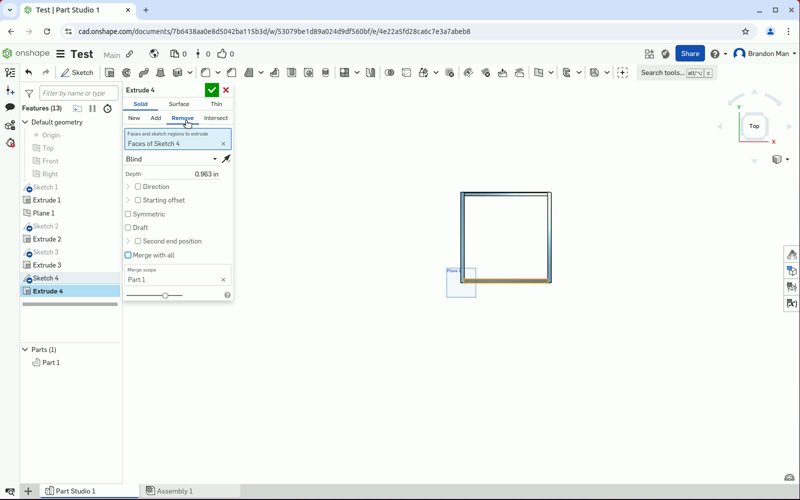
key(space)
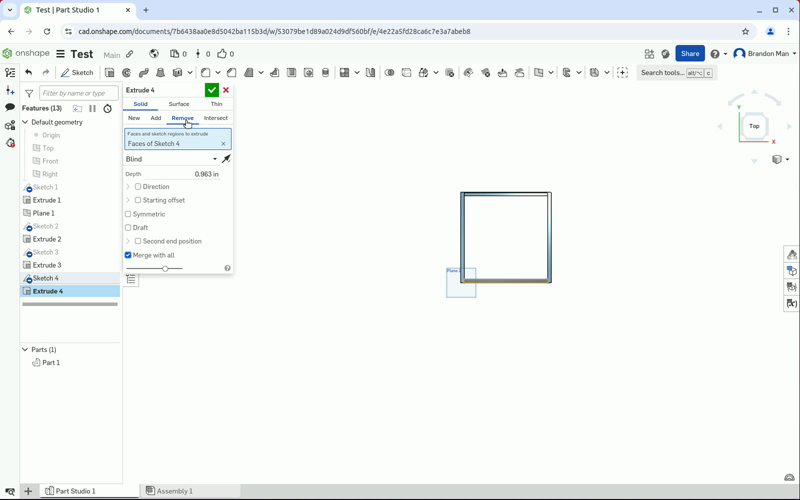
key(enter)
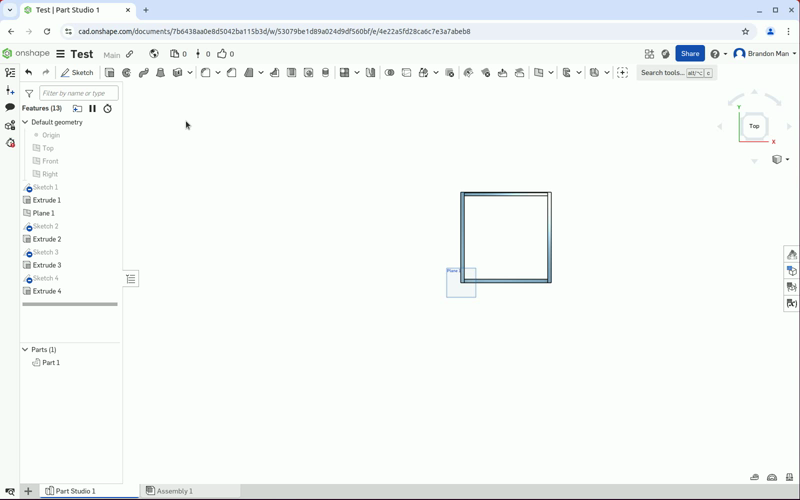
key(shift+h)
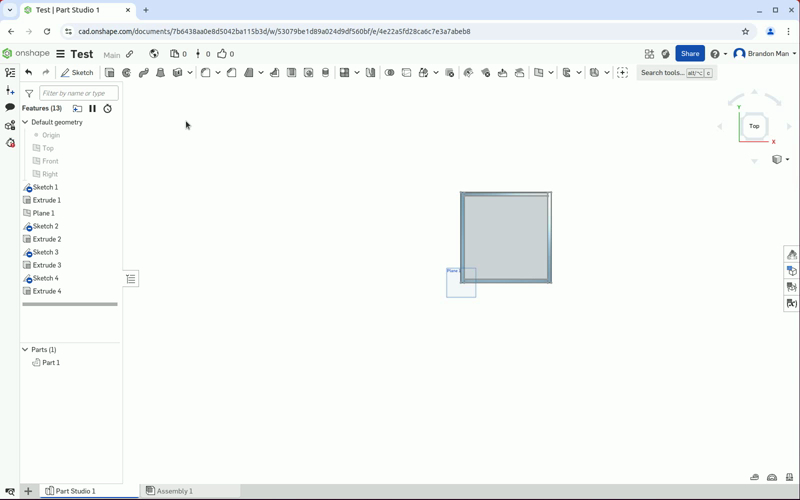
key(shift+h)
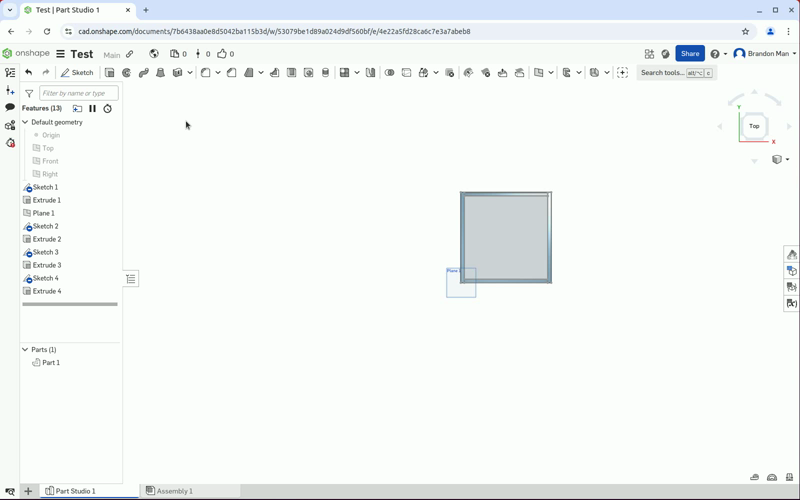
key(shift+7)
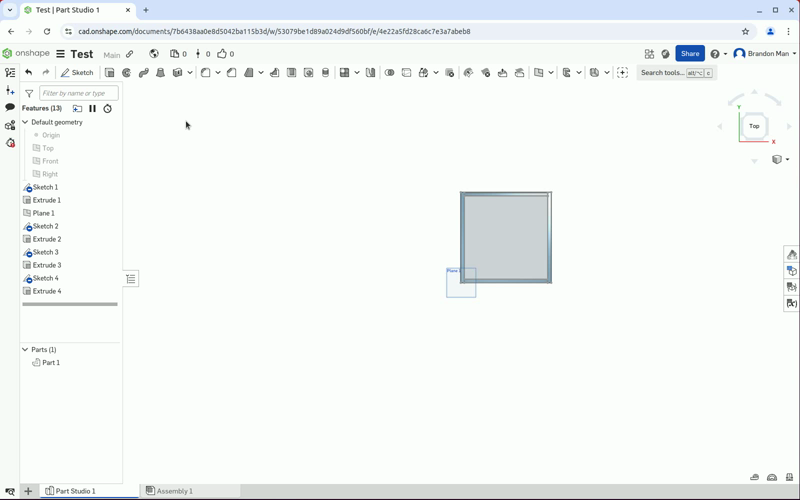
key(up, 3)
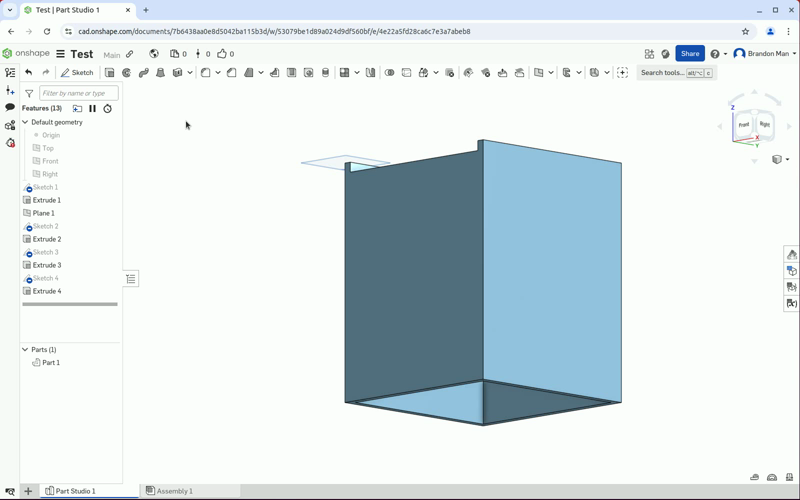
key(left, 3)
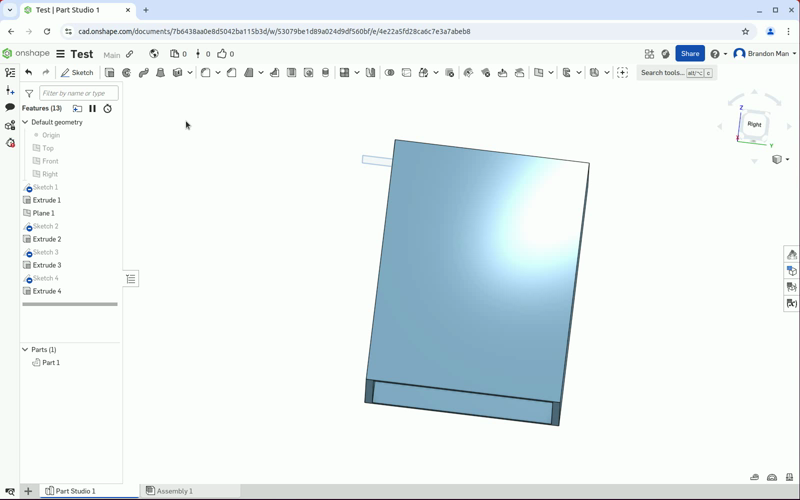
key(right, 3)
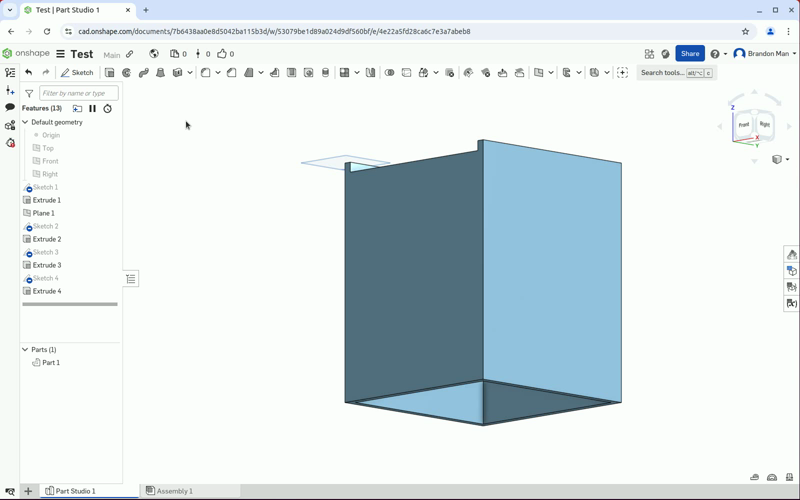
key(down, 3)
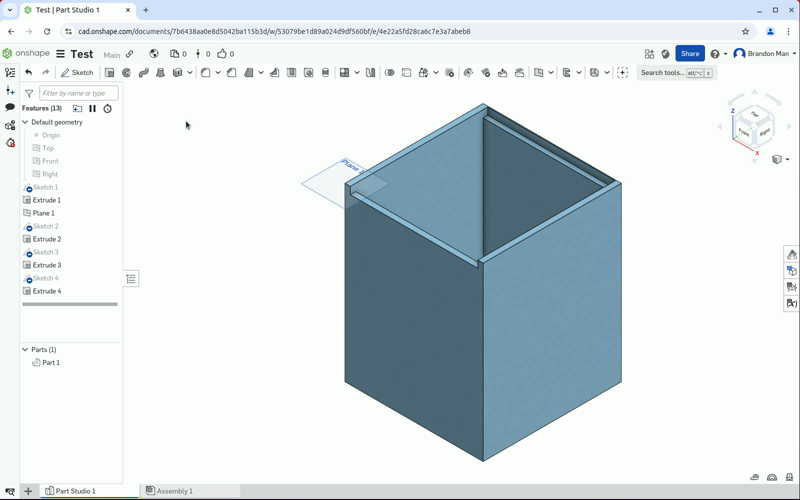
mouse_move(73, 189)
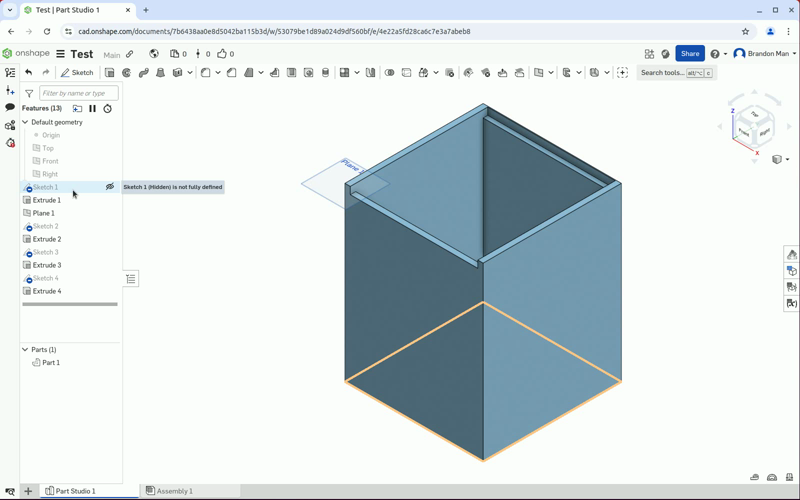
click(73, 189)